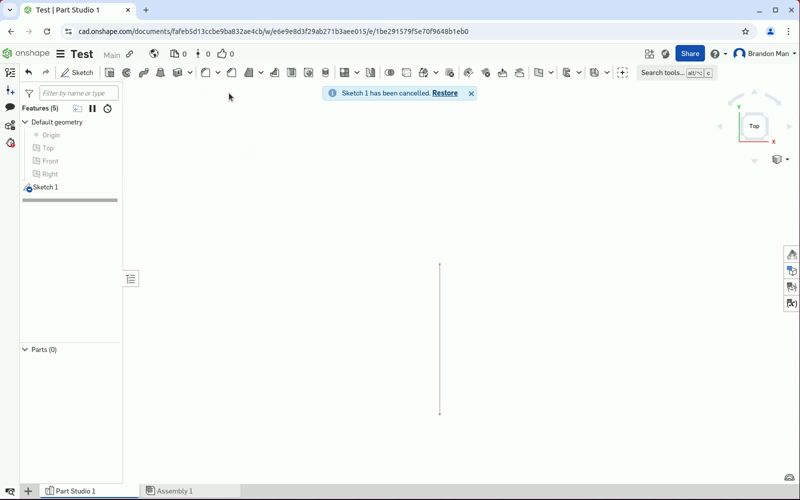
key(shift+h)
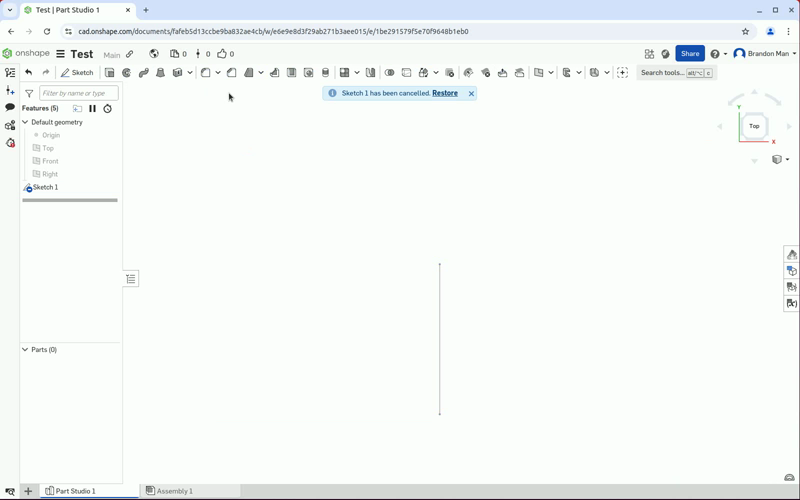
key(shift+s)
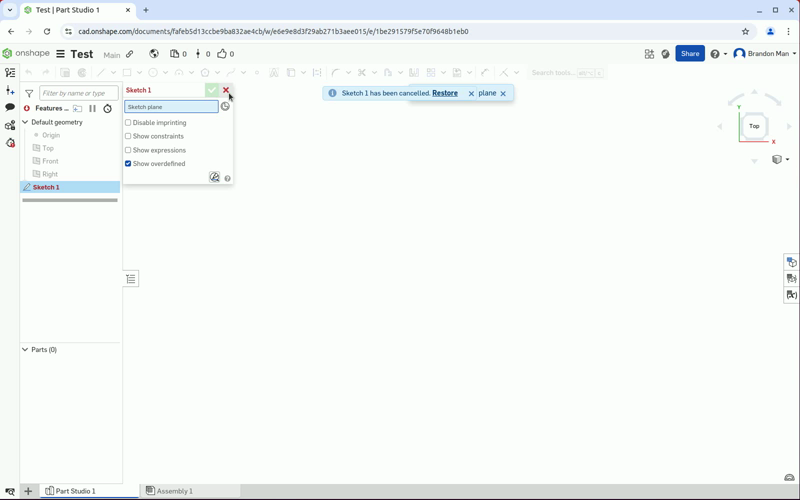
mouse_move(73, 150)
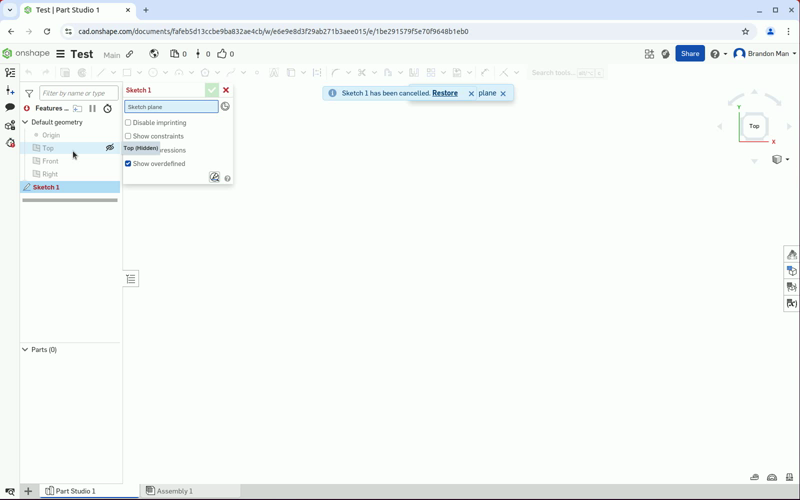
click(73, 150)
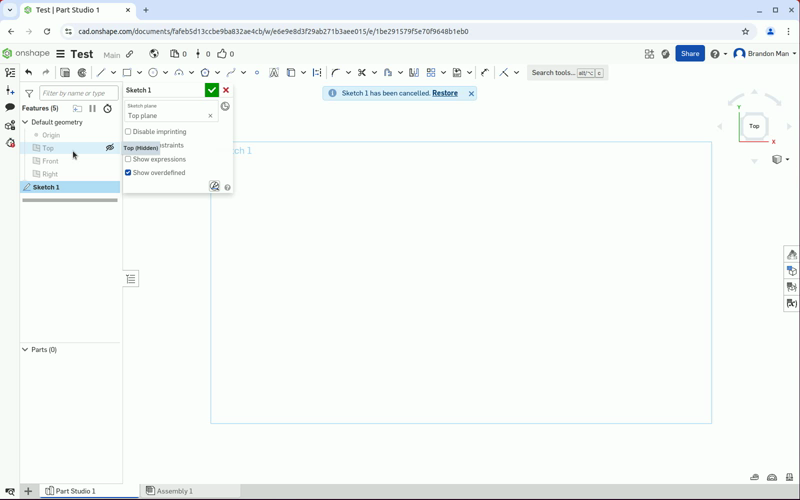
mouse_move(73, 352)
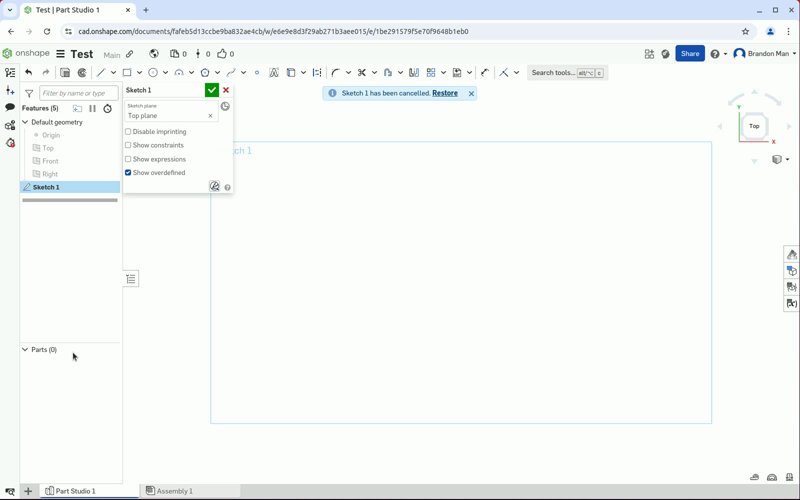
key(y)
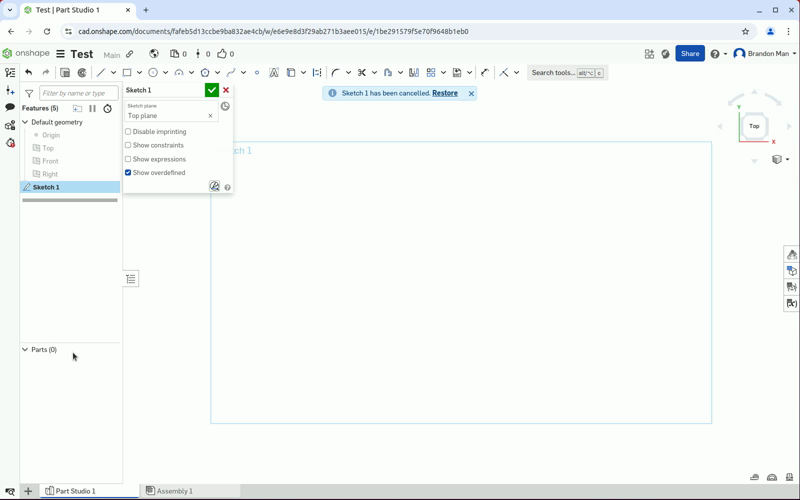
key(l)
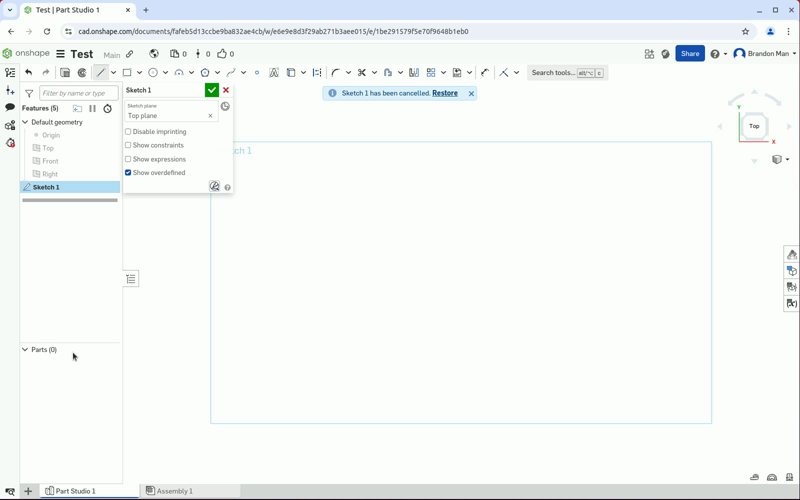
key_down(shift)
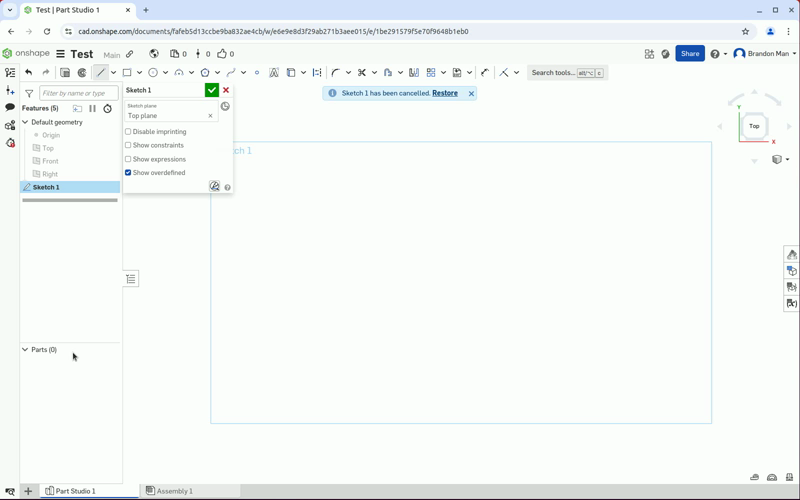
mouse_move(348, 282)
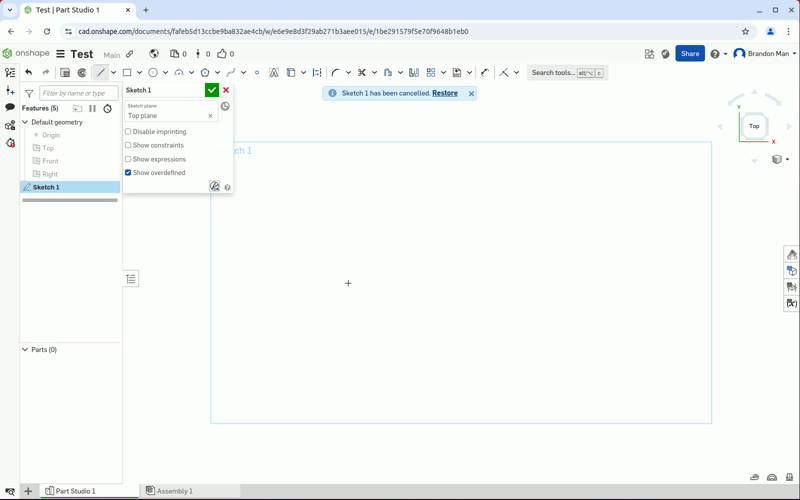
click(348, 282)
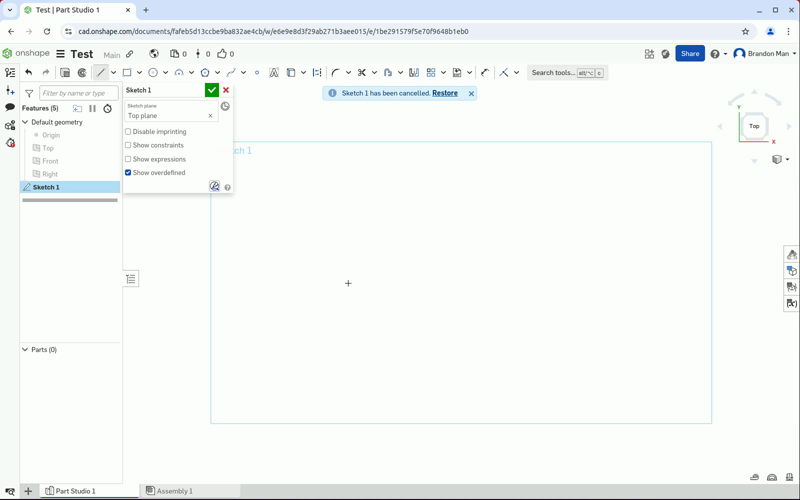
key_up(shift)
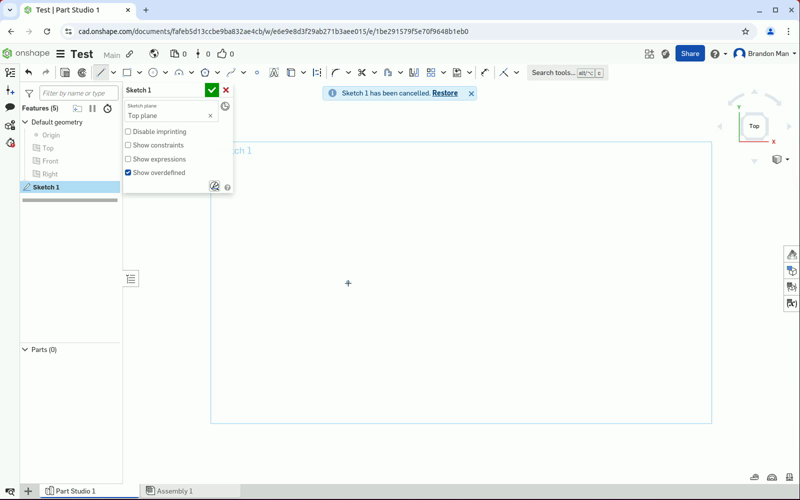
key_down(shift)
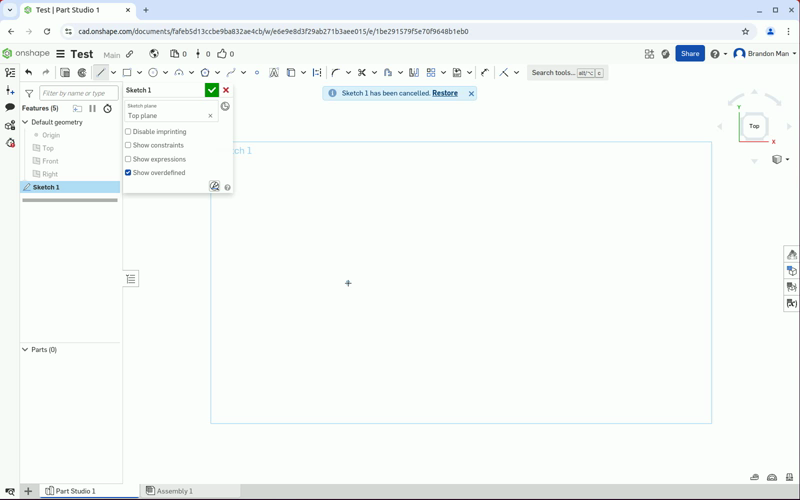
mouse_move(423, 282)
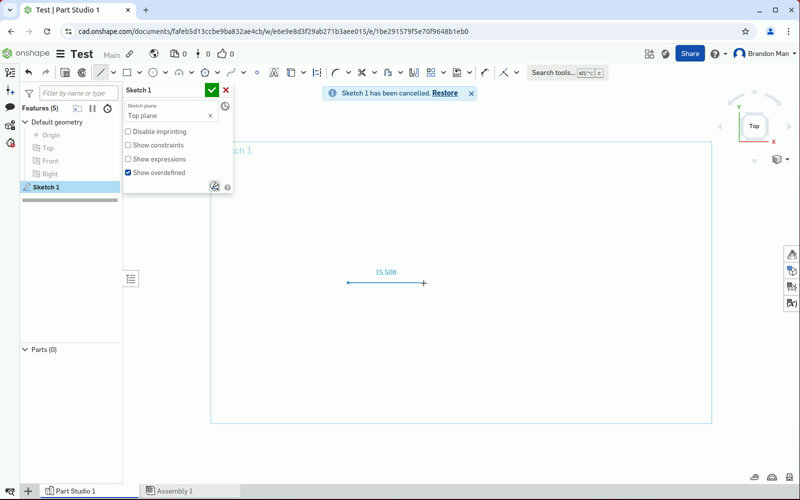
click(423, 282)
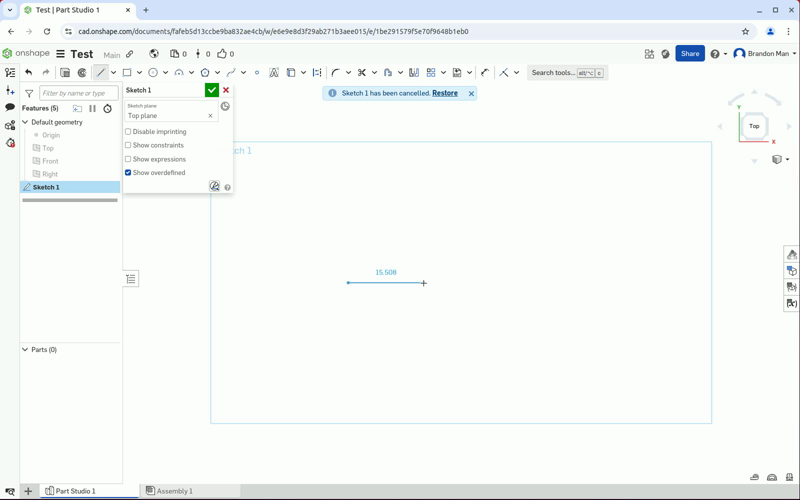
key_up(shift)
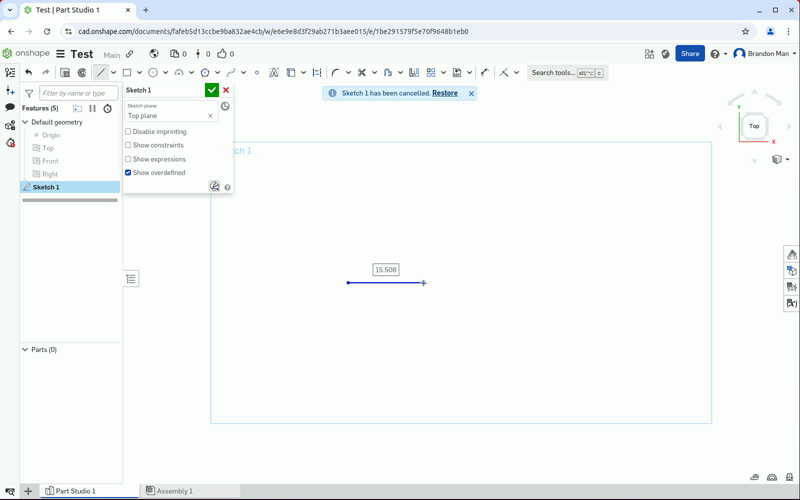
key(esc)
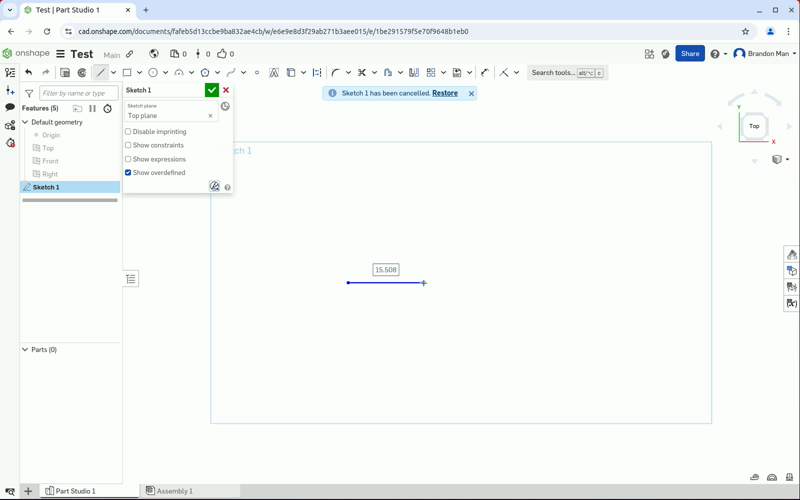
key(a)
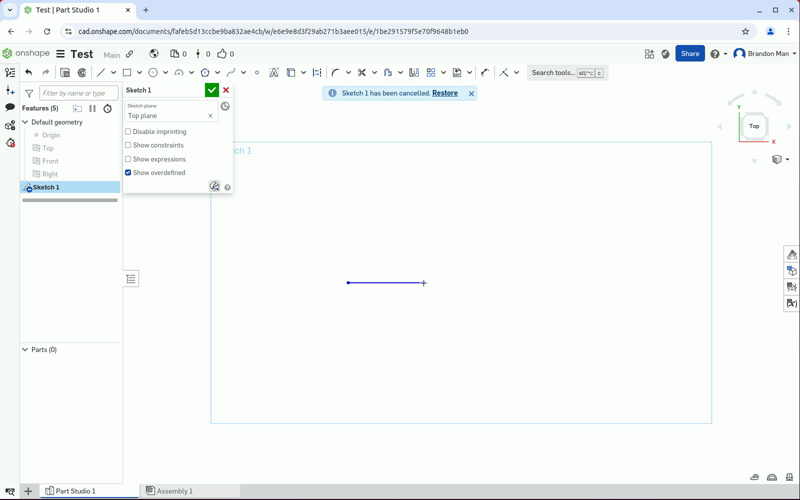
mouse_move(423, 282)
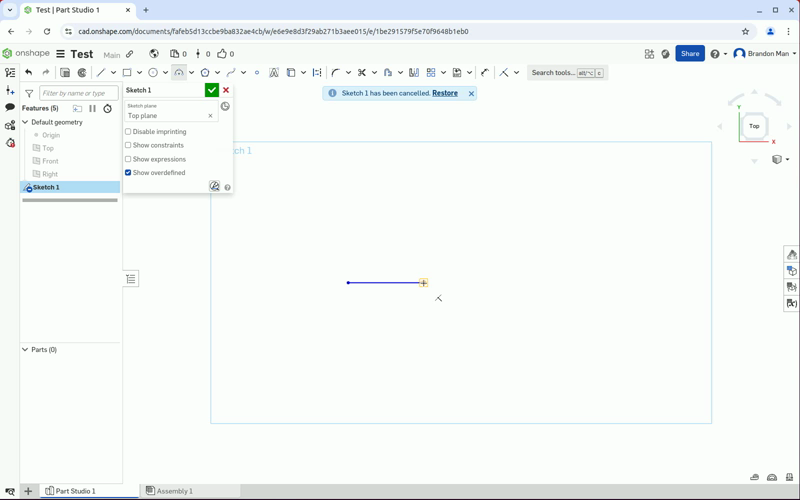
click(423, 282)
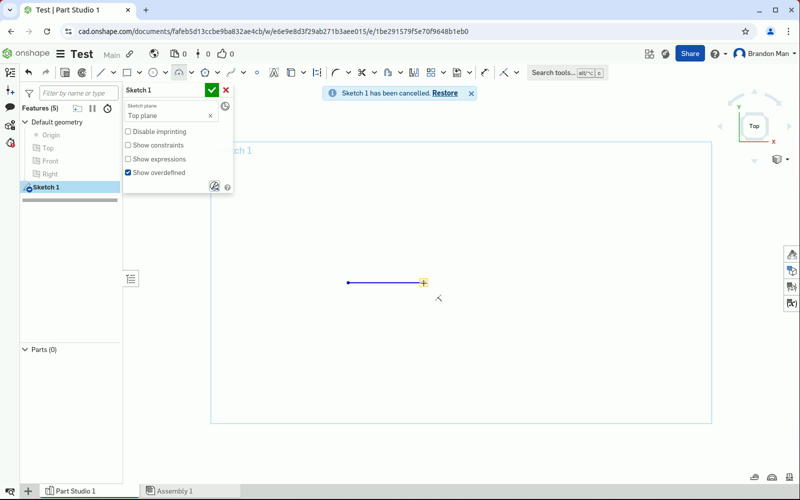
key_down(shift)
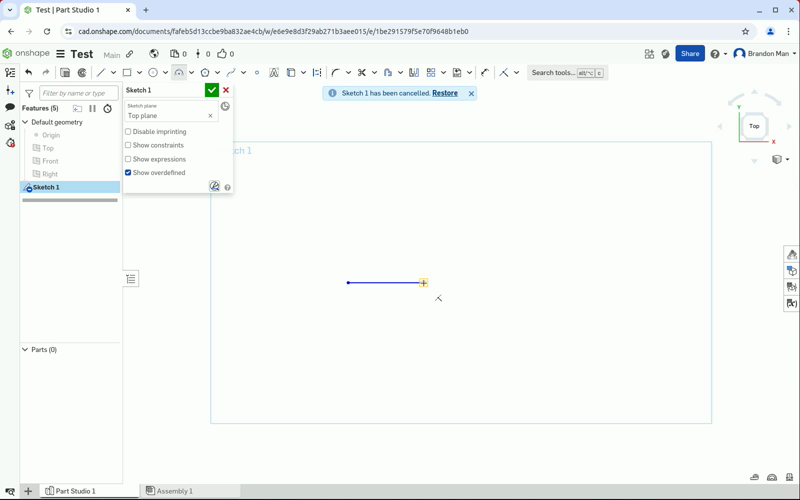
mouse_move(496, 282)
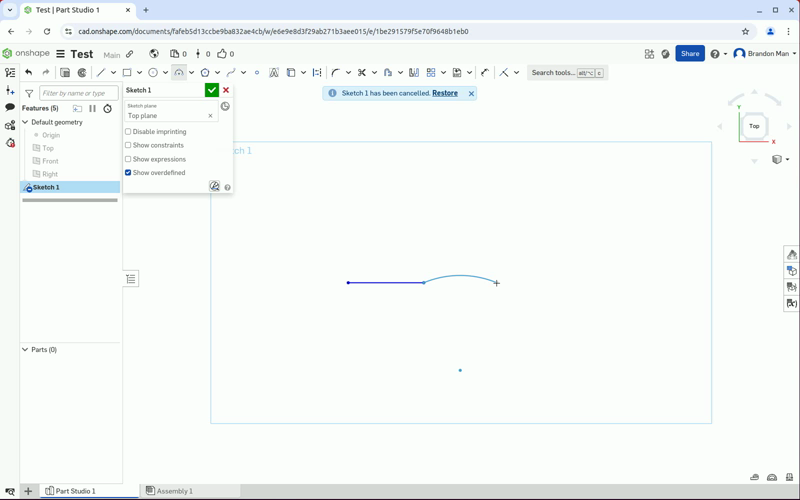
click(496, 282)
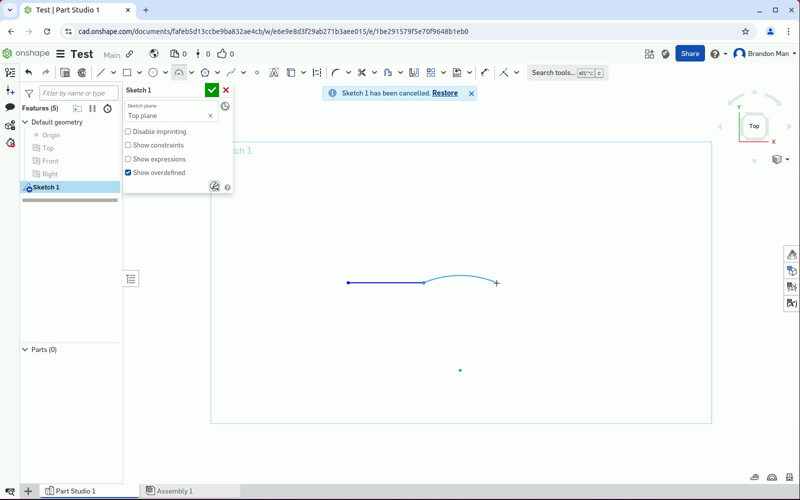
mouse_move(460, 246)
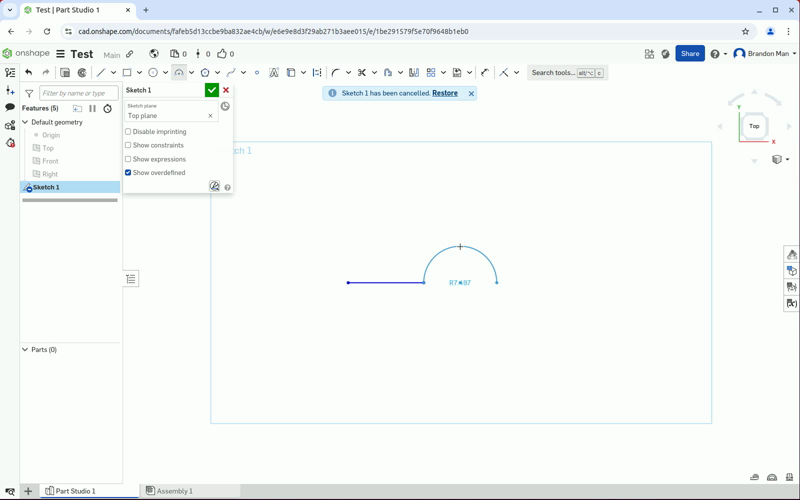
click(460, 246)
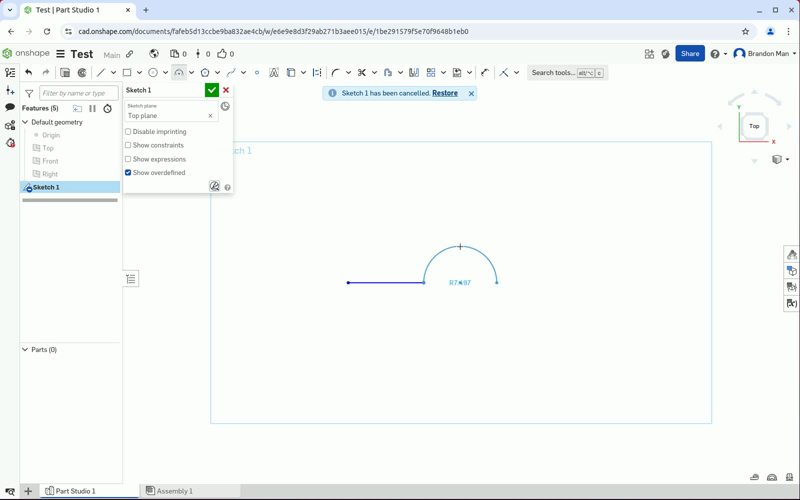
key_up(shift)
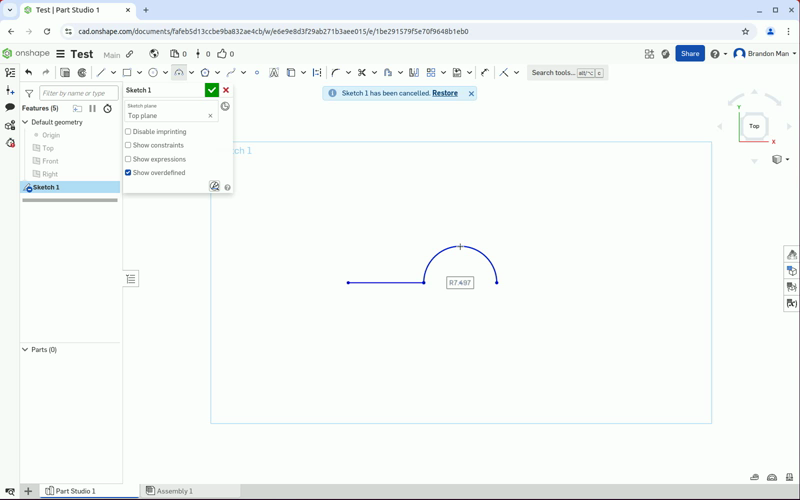
key(esc)
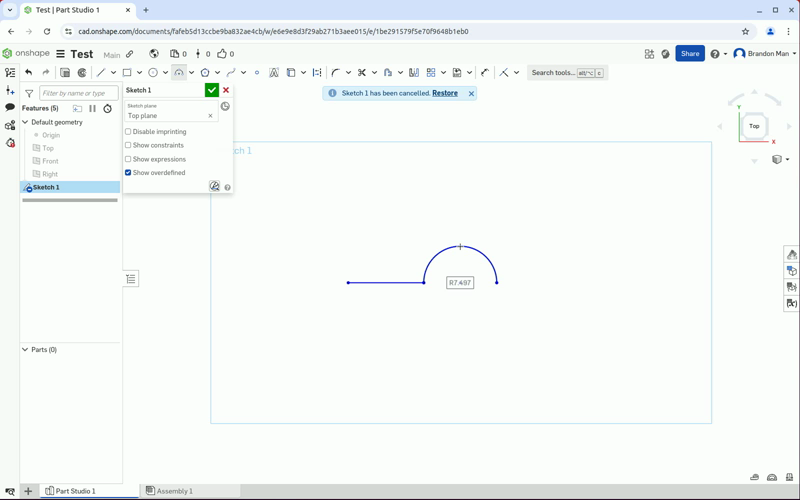
key(l)
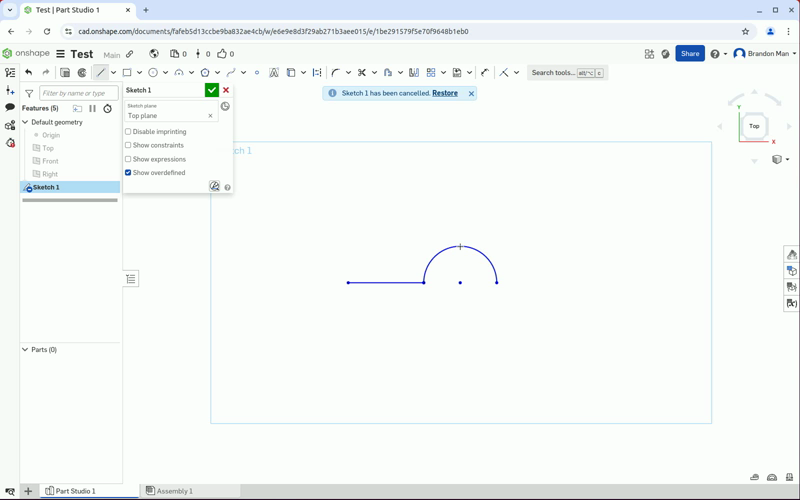
mouse_move(496, 282)
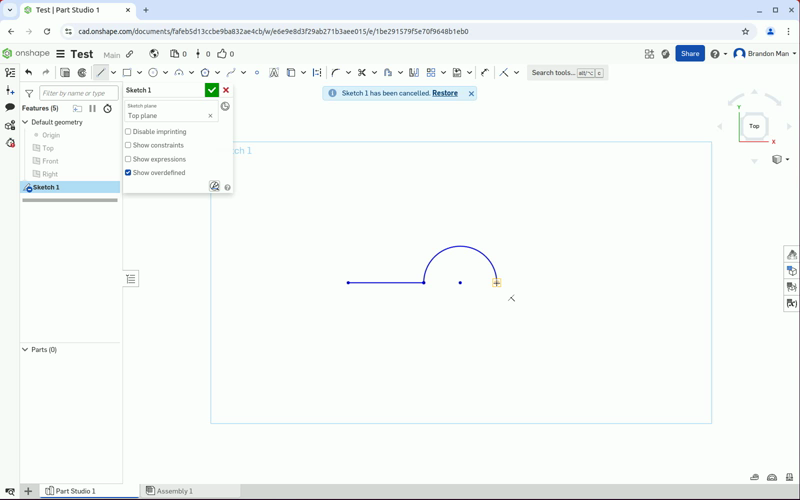
click(496, 282)
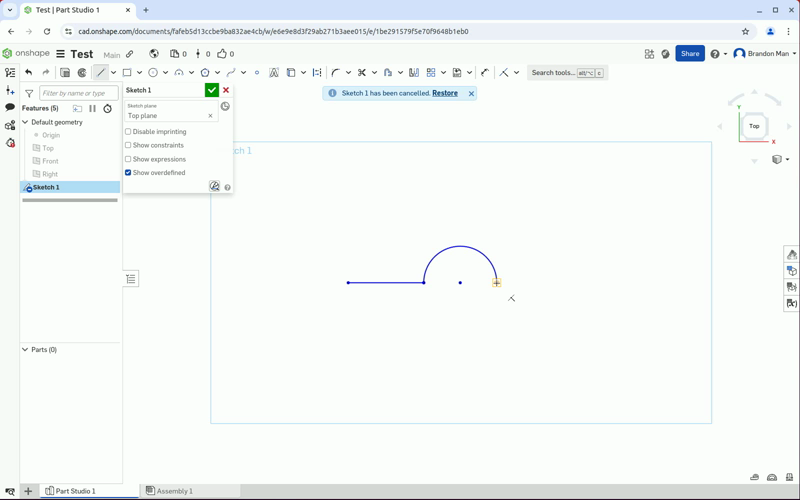
key_down(shift)
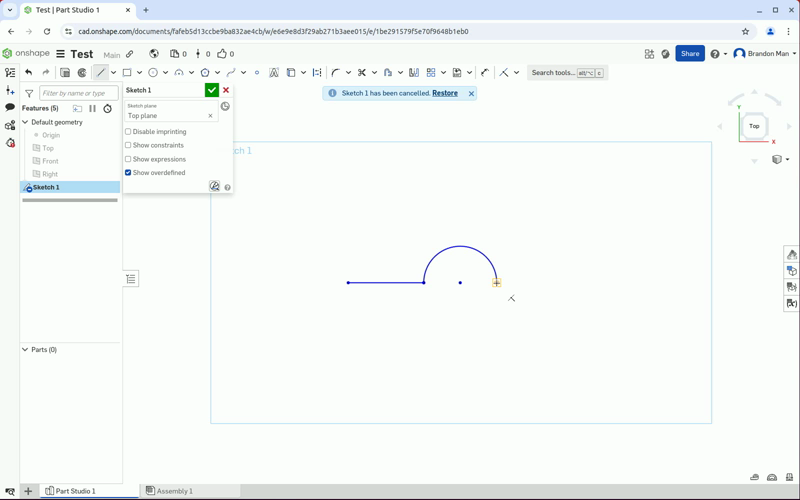
mouse_move(572, 282)
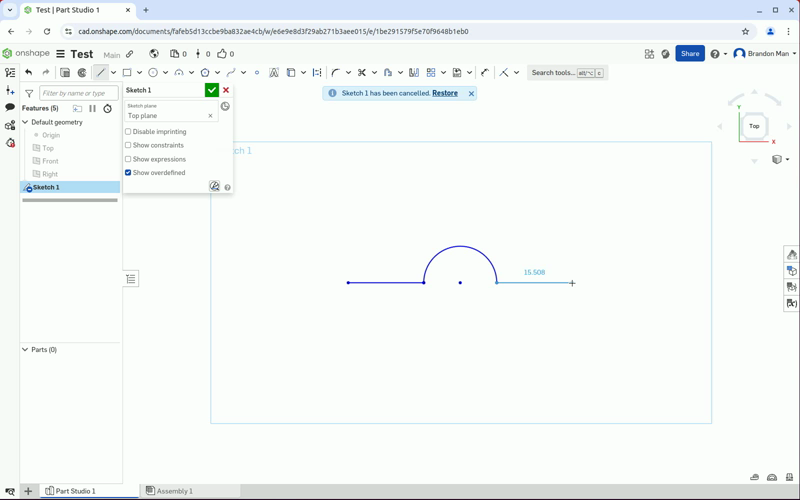
click(572, 282)
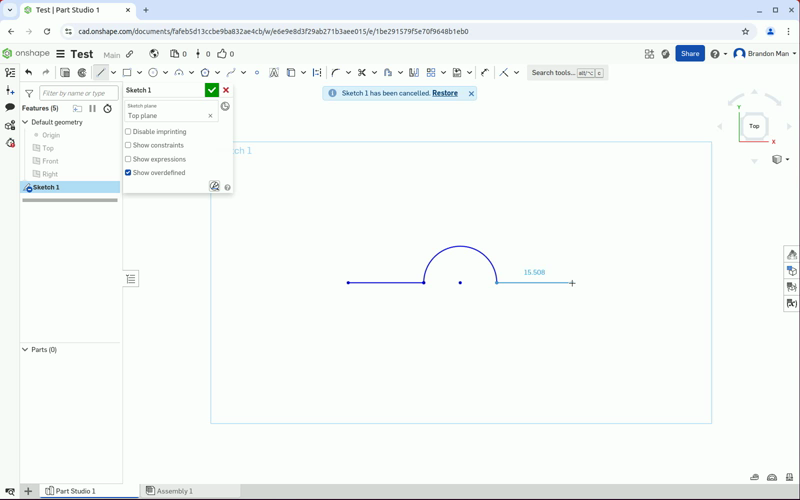
key_up(shift)
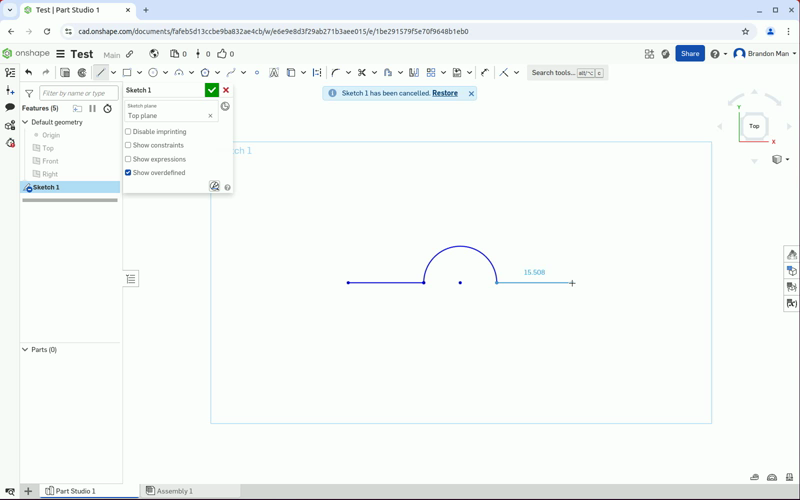
key_down(shift)
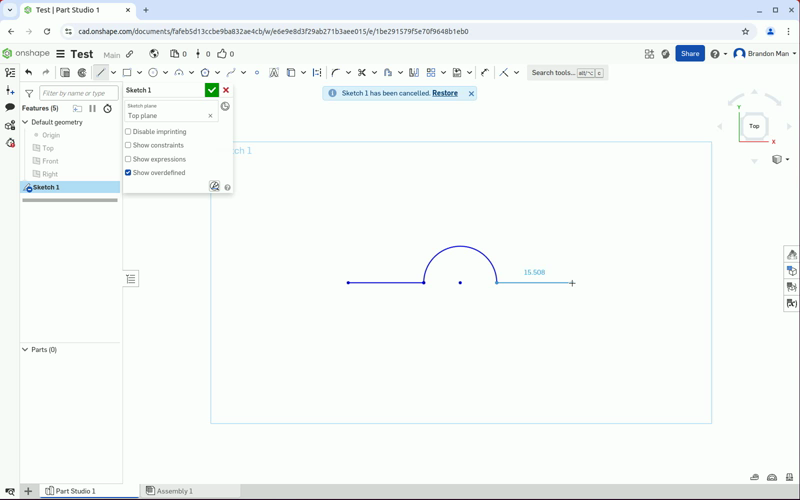
mouse_move(589, 282)
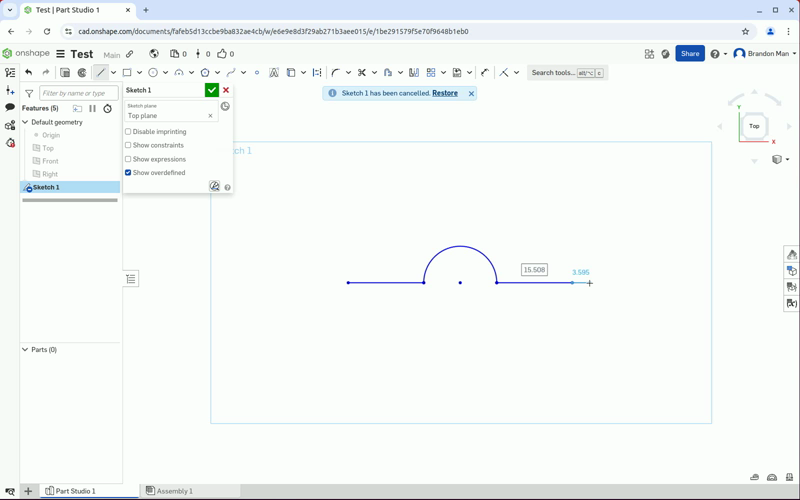
mouse_move(572, 261)
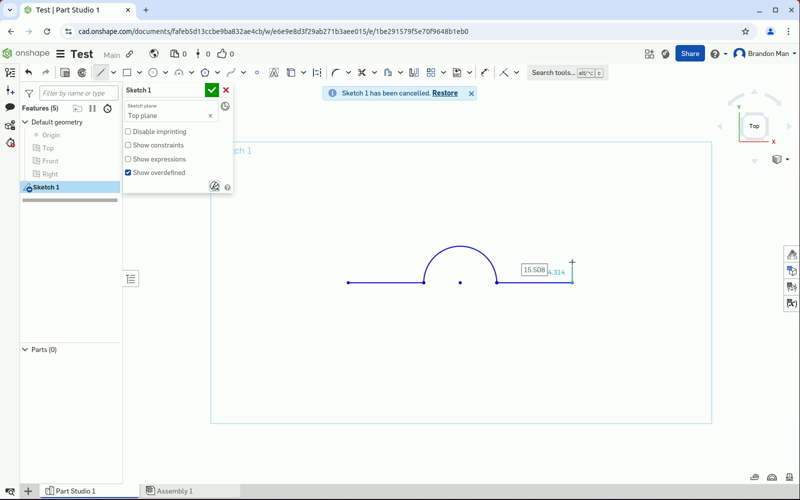
click(572, 261)
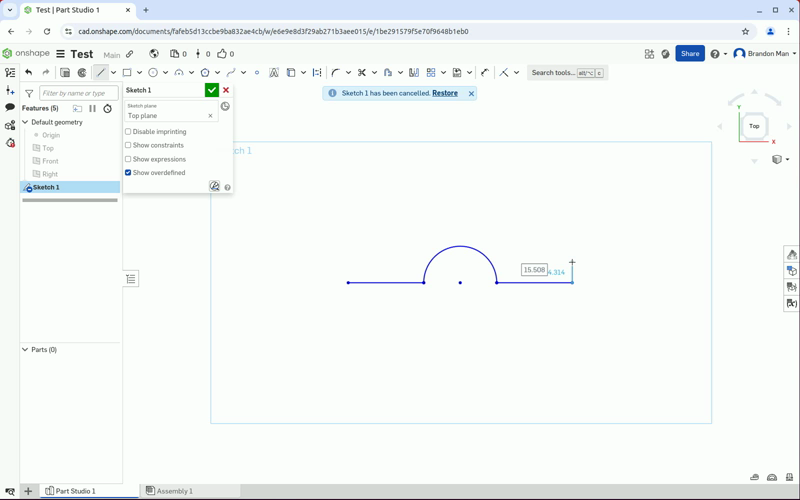
key_up(shift)
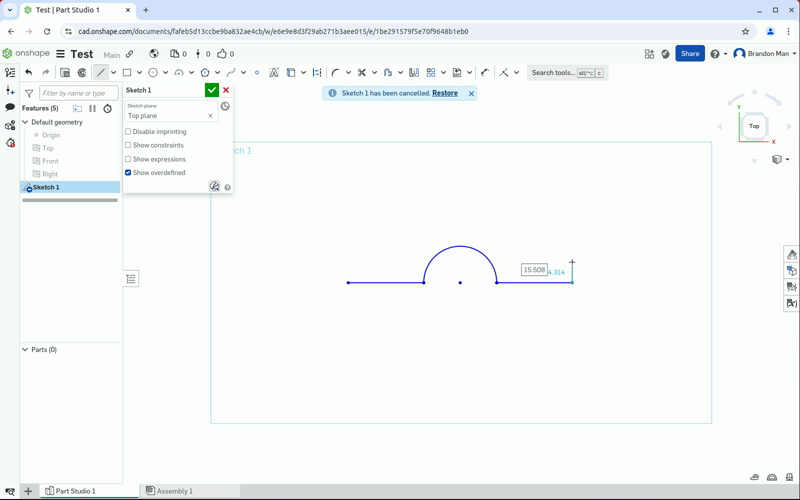
key_down(shift)
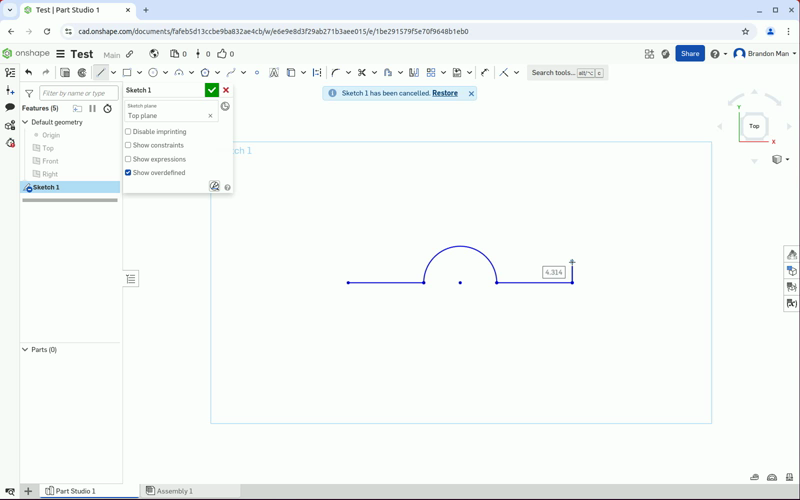
mouse_move(589, 261)
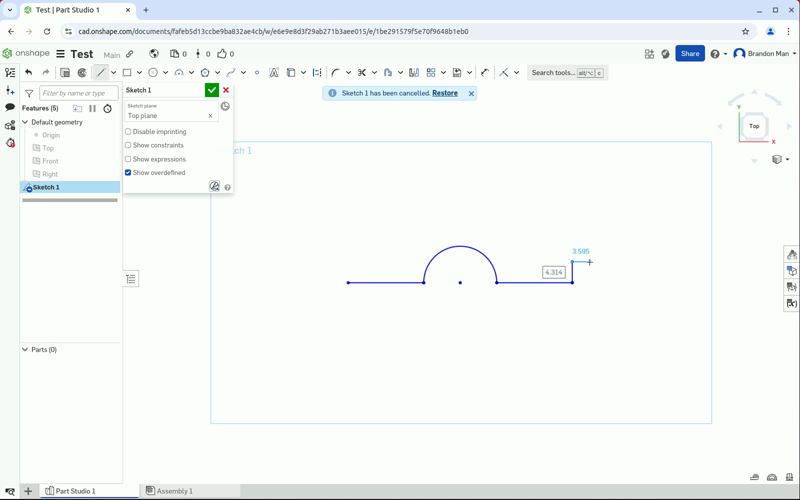
mouse_move(513, 261)
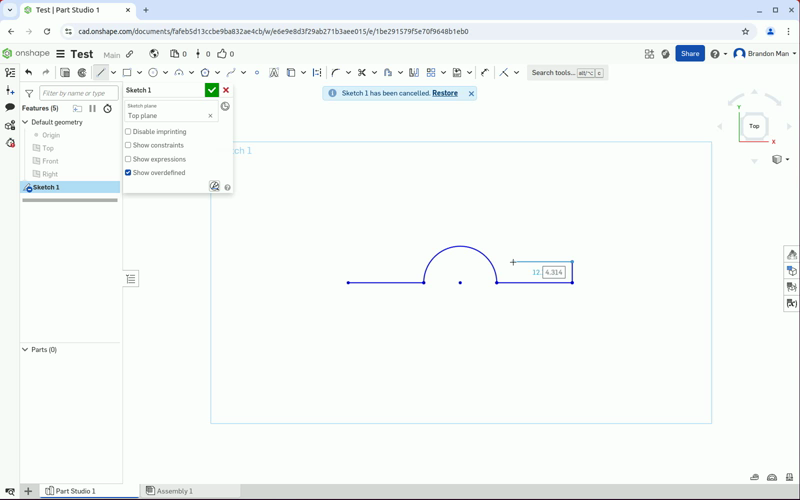
click(513, 261)
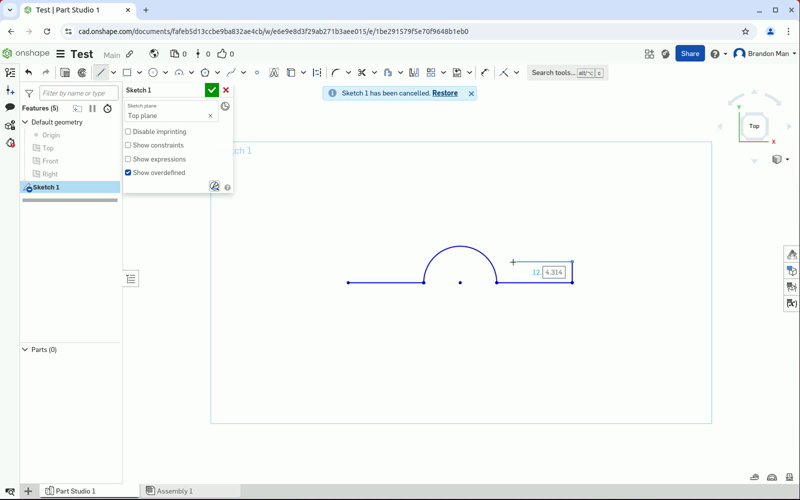
key_up(shift)
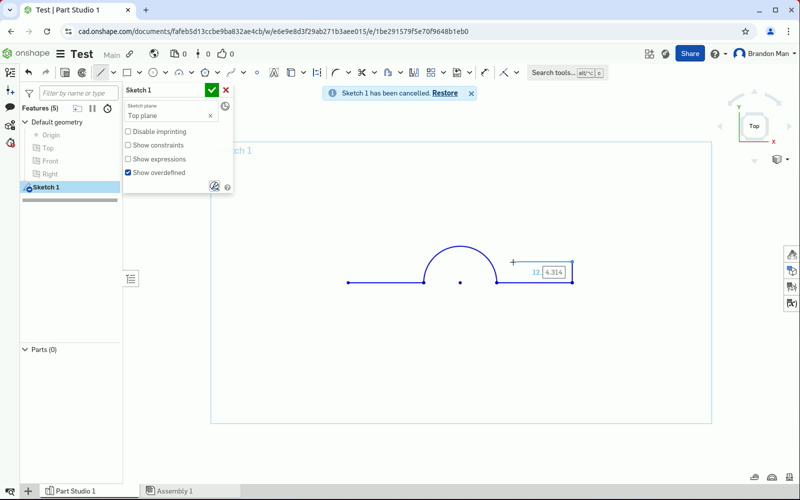
key(esc)
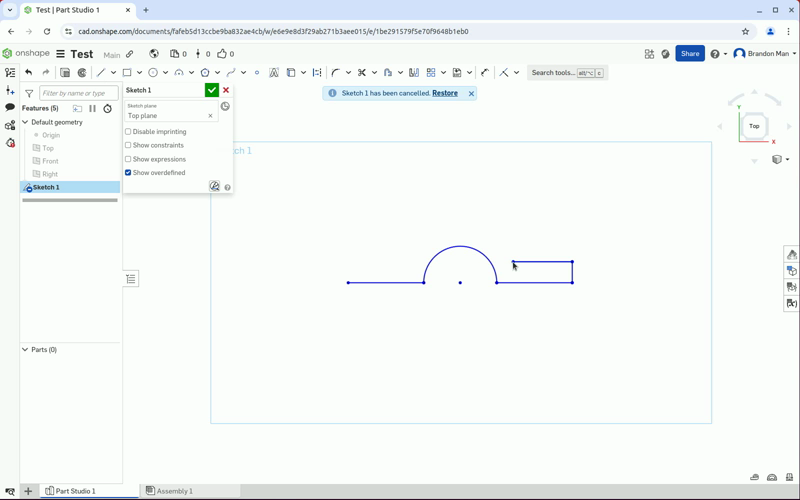
key(a)
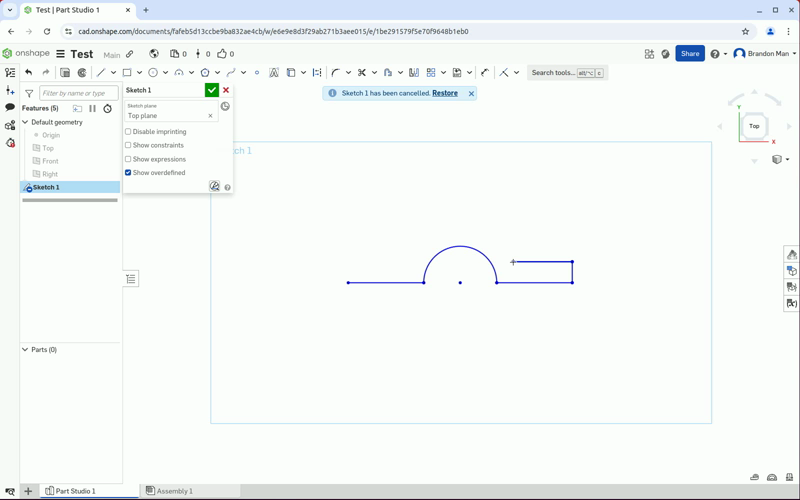
mouse_move(513, 261)
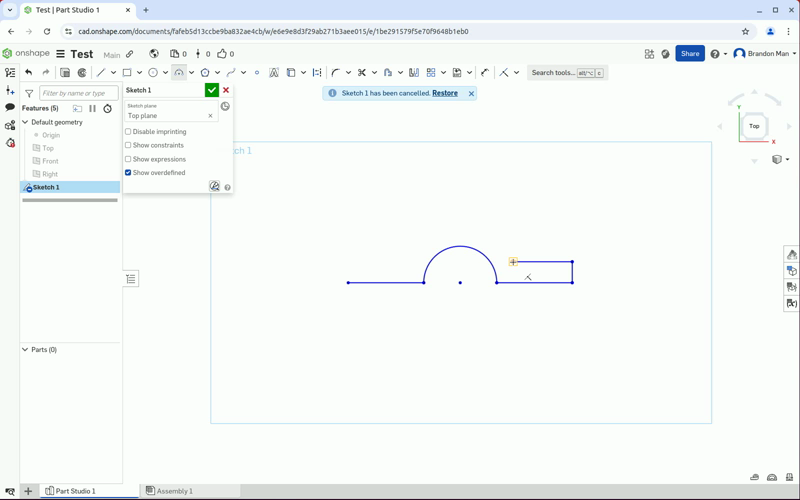
click(513, 261)
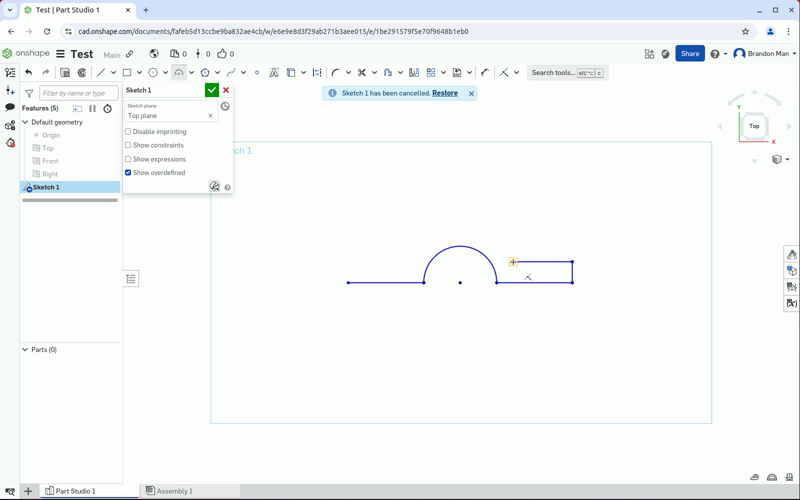
key_down(shift)
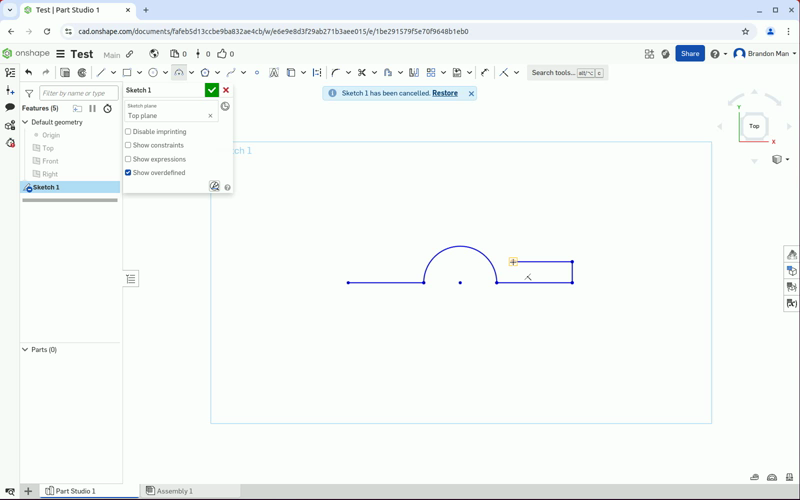
mouse_move(407, 261)
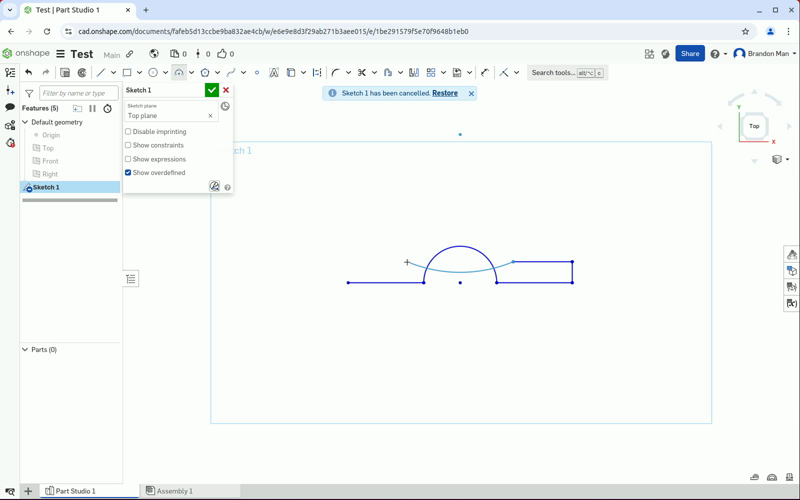
click(407, 261)
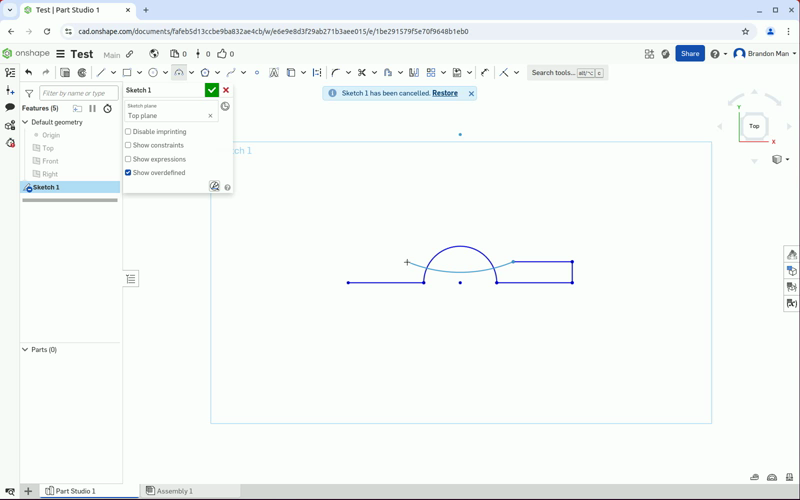
mouse_move(460, 225)
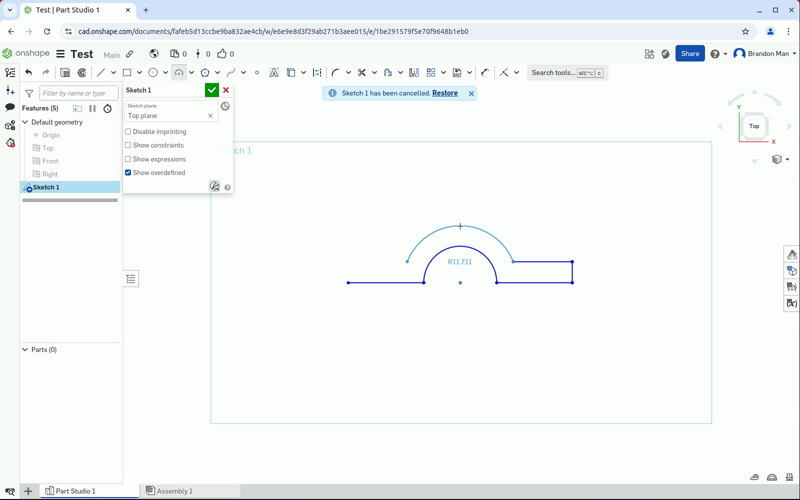
click(460, 225)
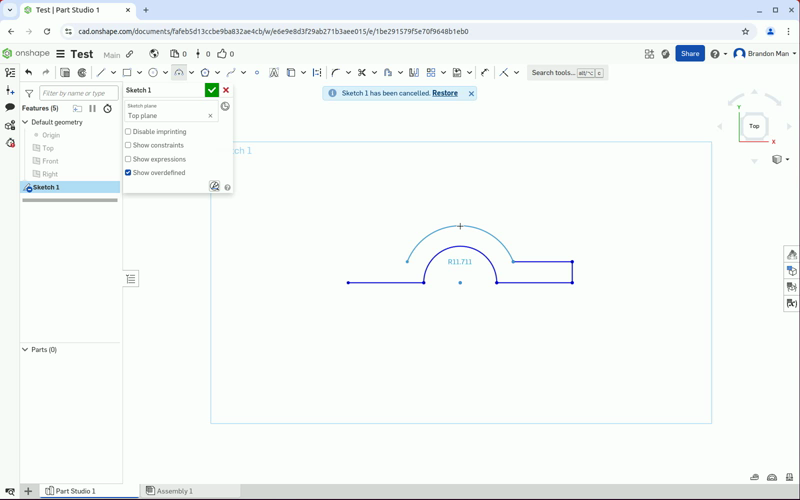
key_up(shift)
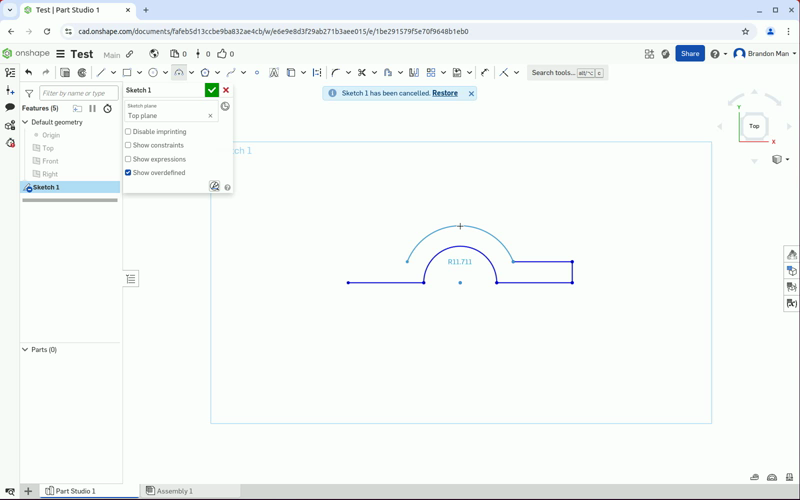
key(esc)
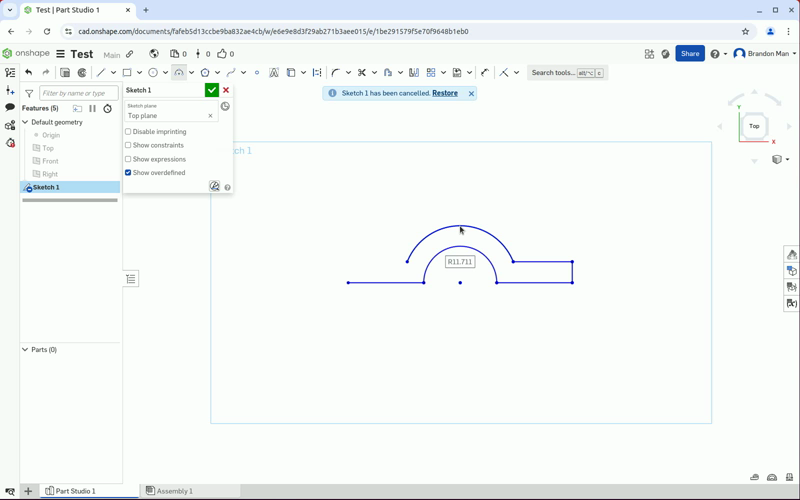
key(l)
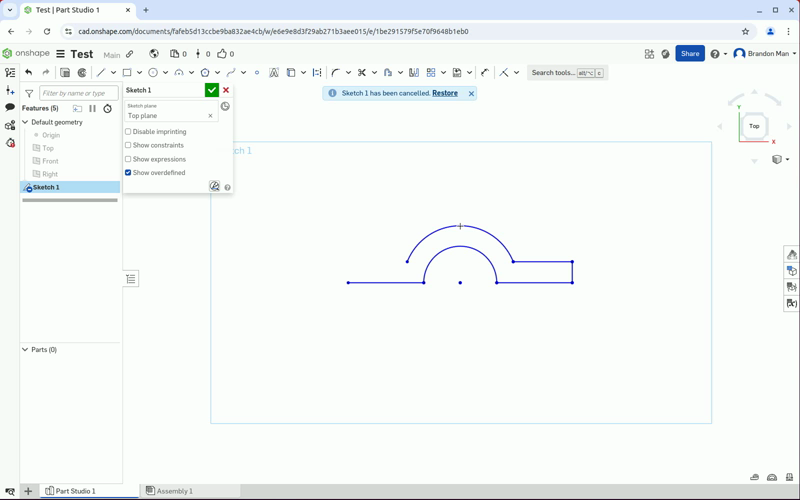
mouse_move(407, 261)
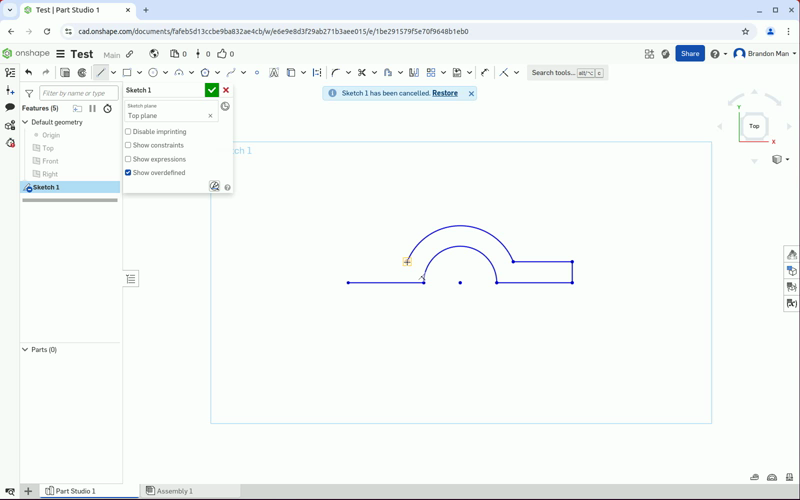
click(407, 261)
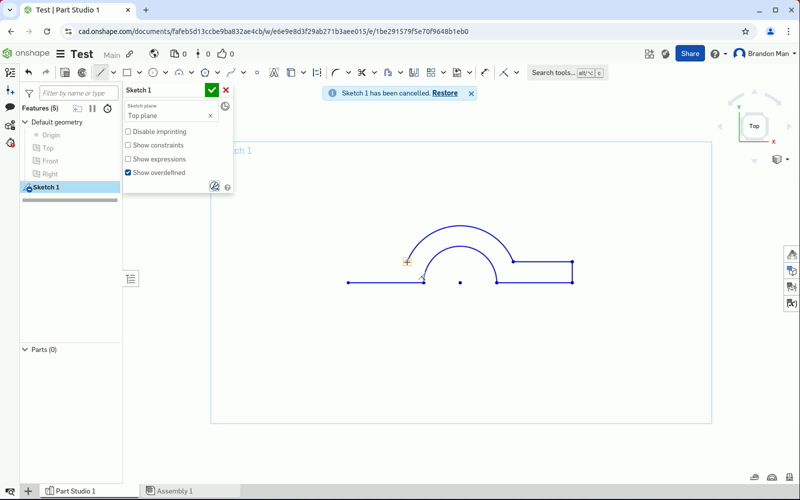
key_down(shift)
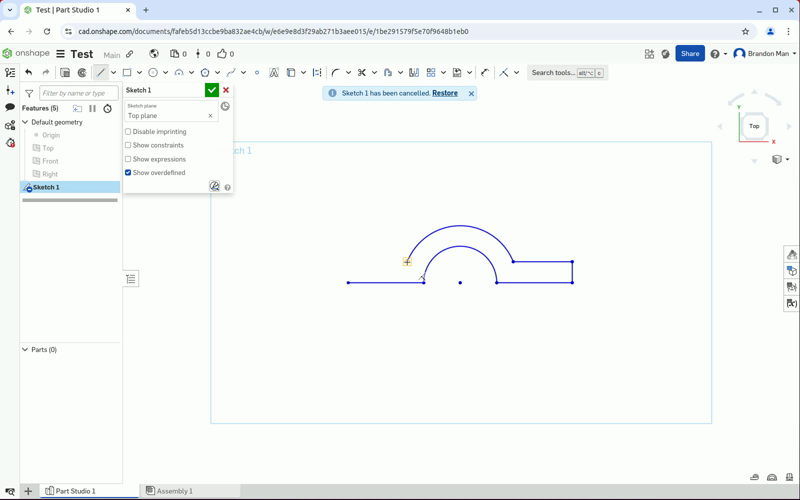
mouse_move(437, 261)
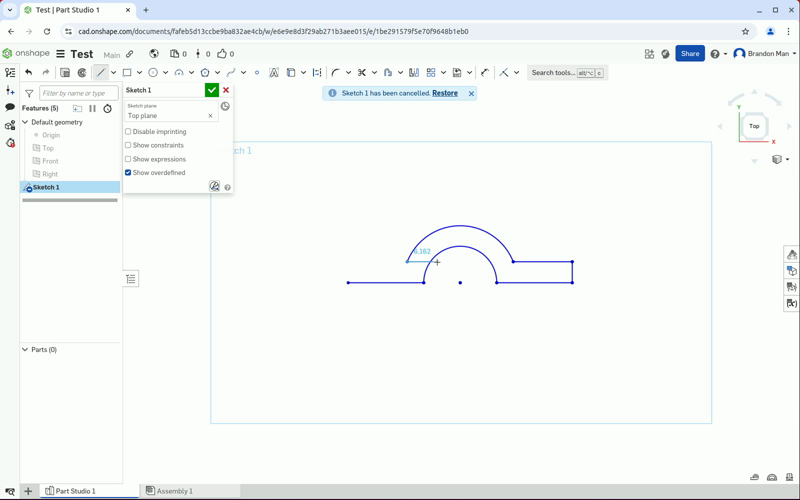
mouse_move(348, 261)
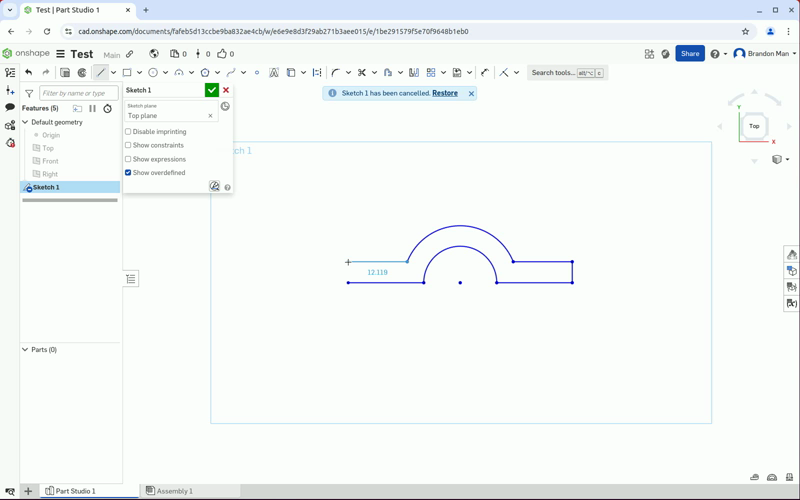
click(348, 261)
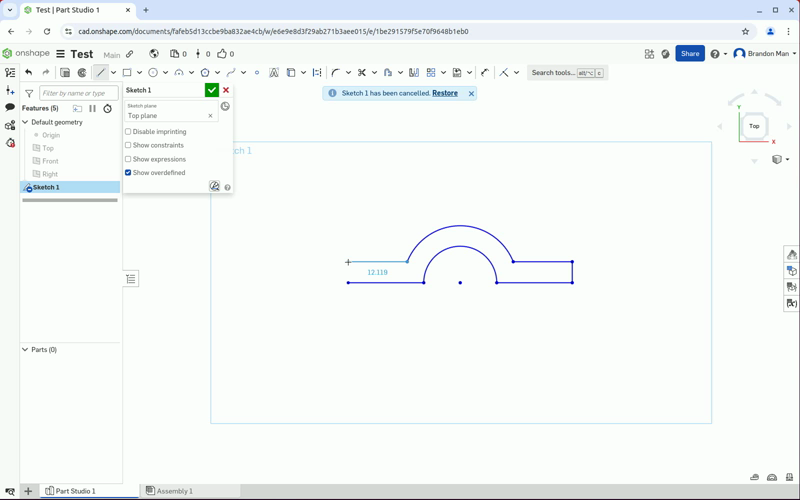
key_up(shift)
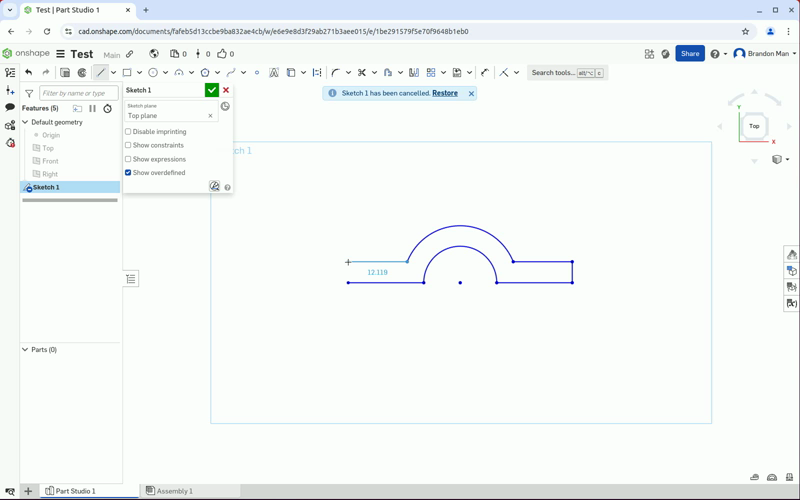
mouse_move(378, 261)
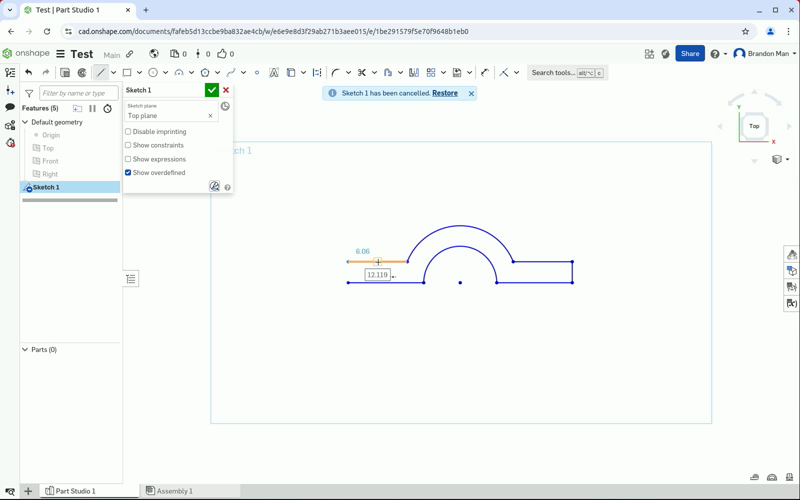
key_down(shift)
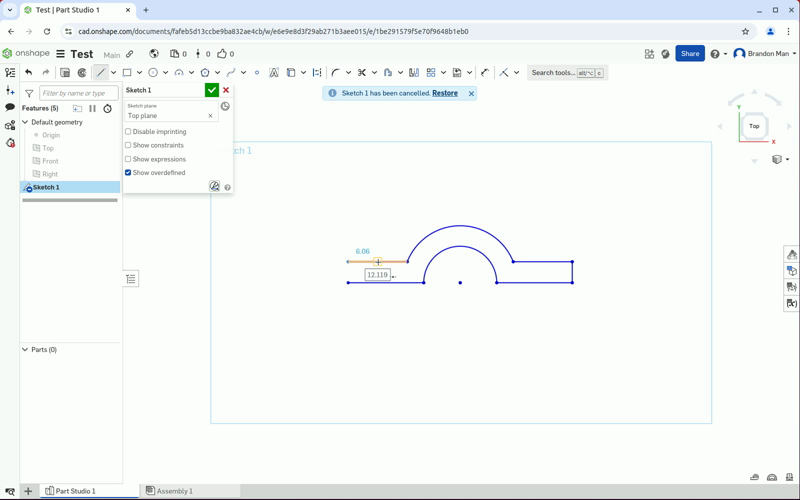
mouse_move(348, 282)
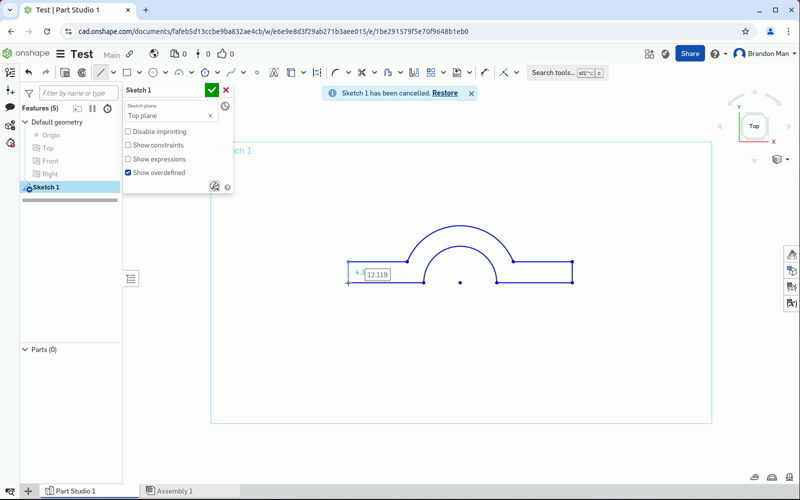
key_up(shift)
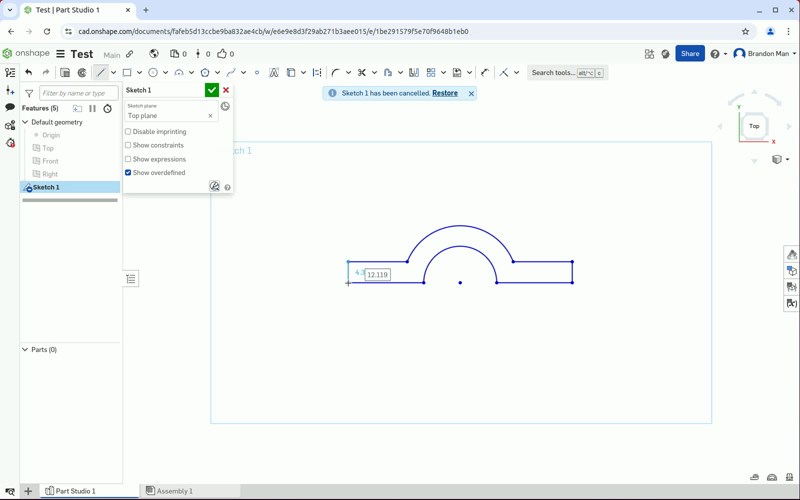
click(348, 282)
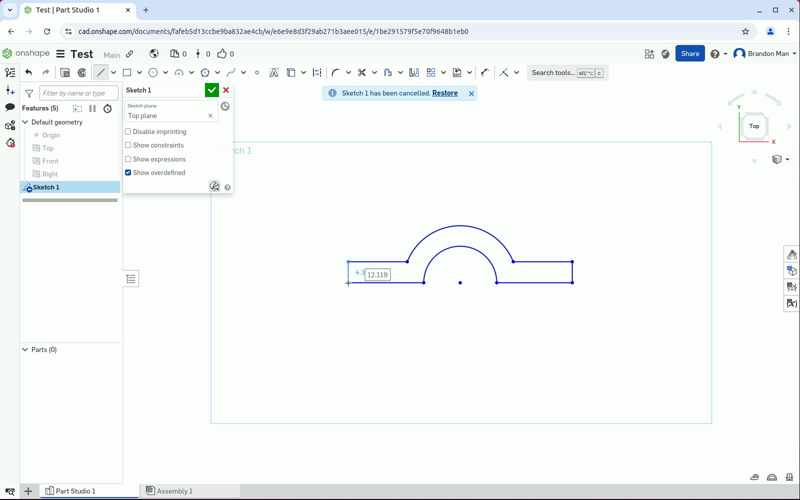
key(esc)
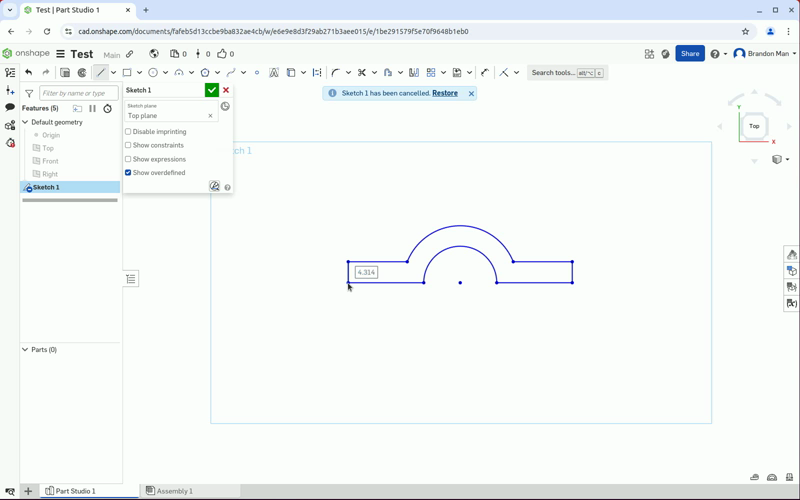
mouse_move(483, 237)
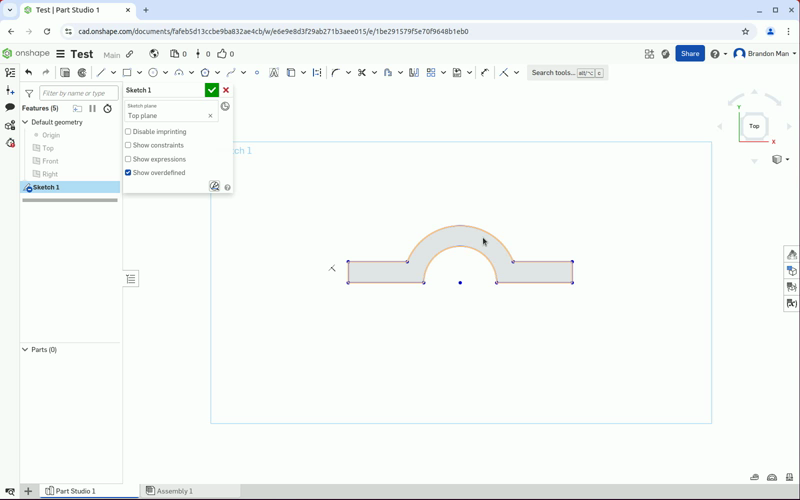
scroll(6)
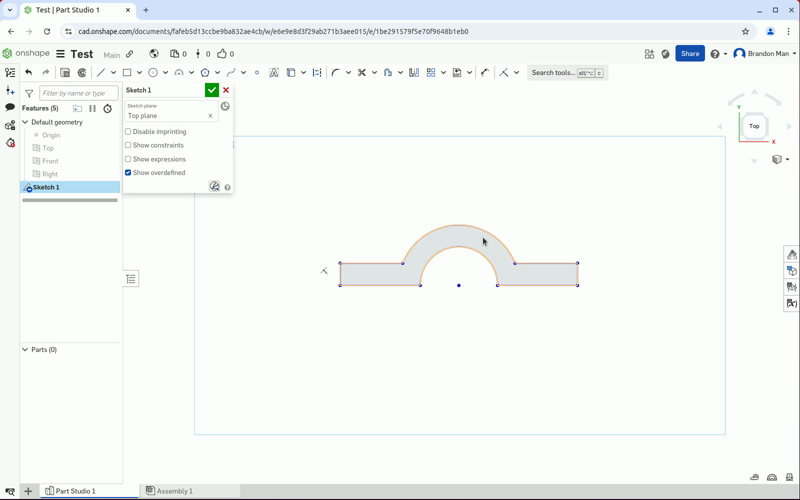
scroll(6)
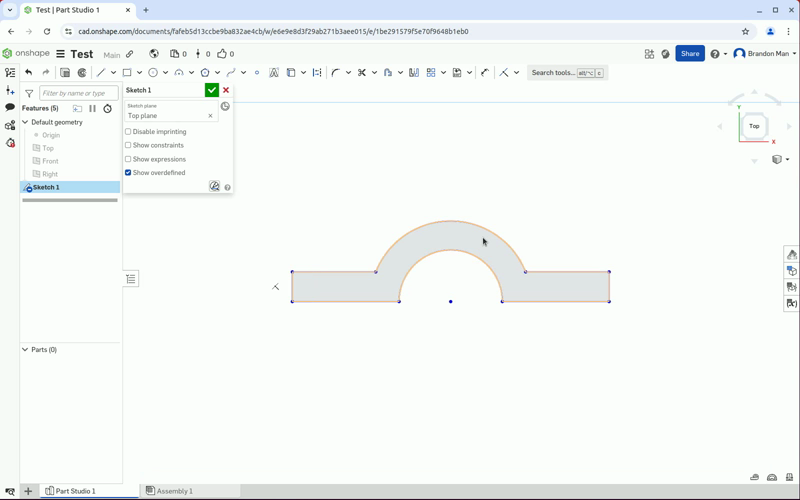
scroll(6)
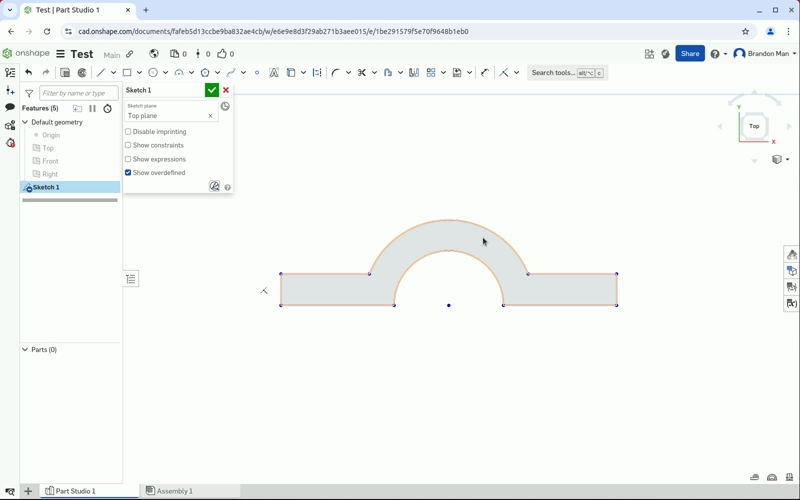
scroll(6)
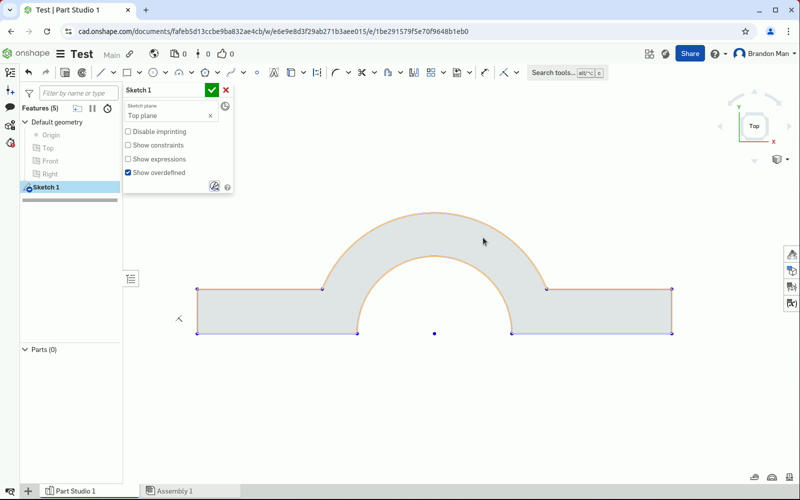
scroll(6)
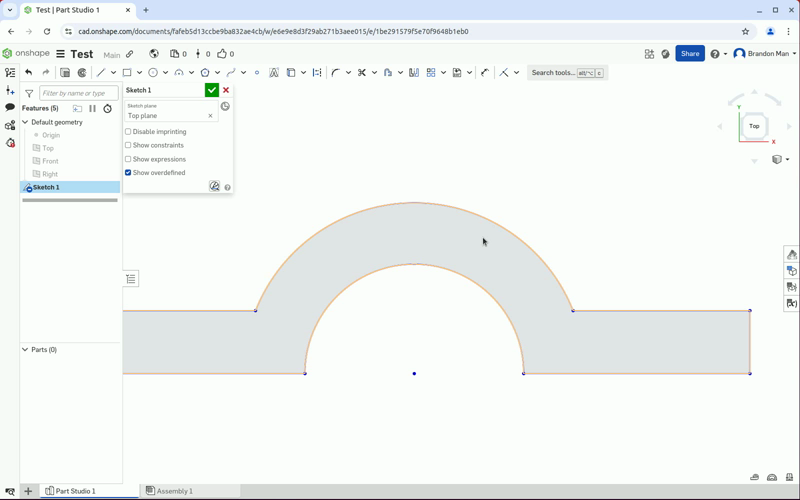
scroll(6)
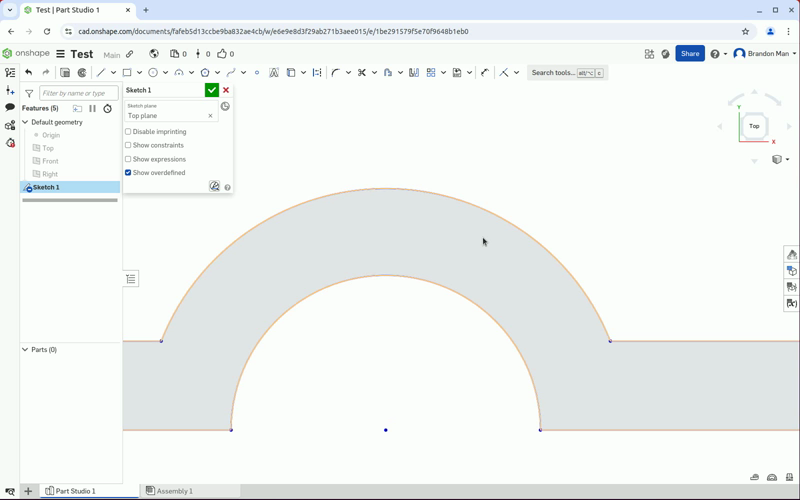
scroll(6)
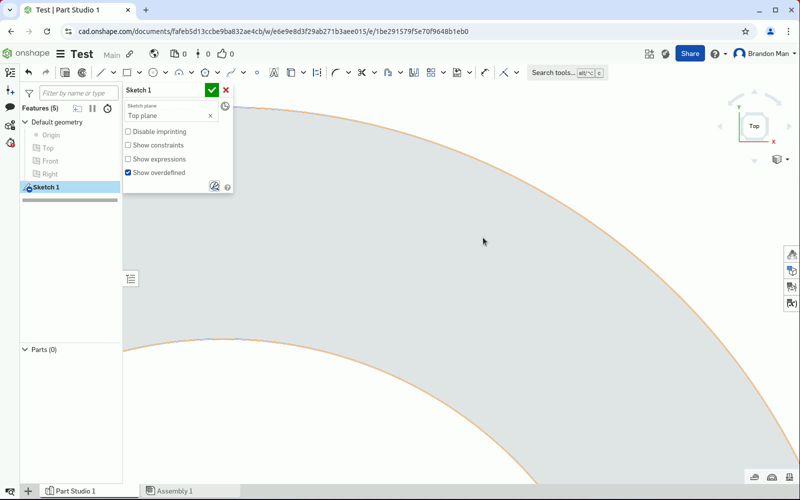
click(483, 237)
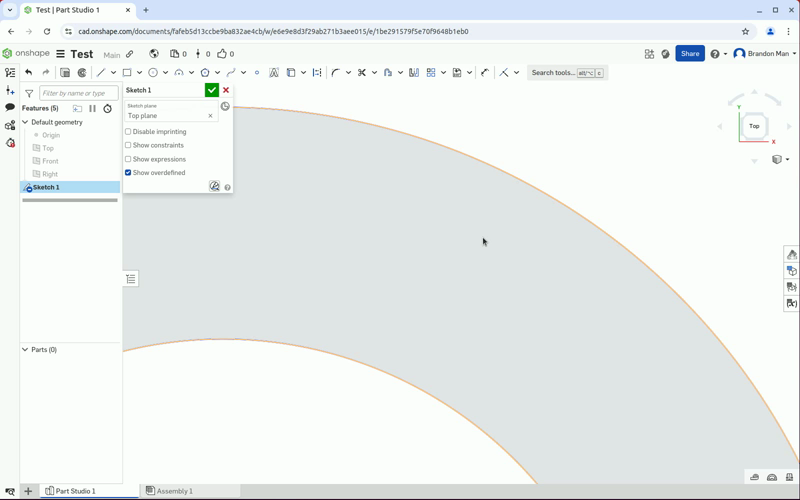
scroll(-6)
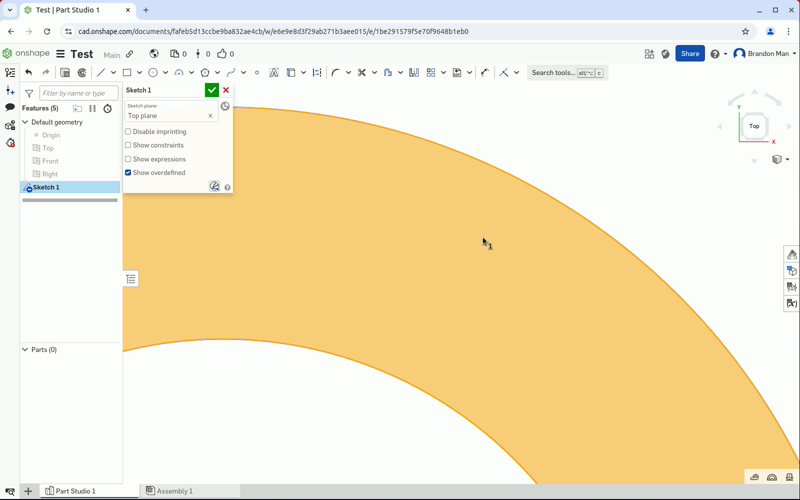
scroll(-6)
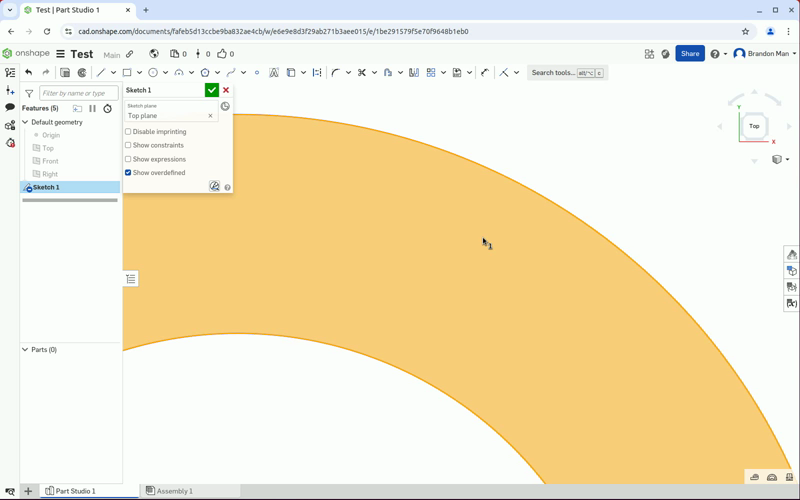
scroll(-6)
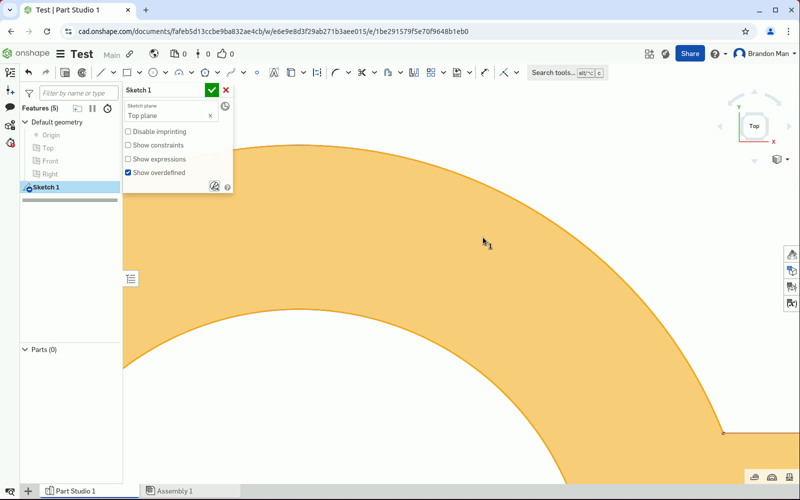
scroll(-6)
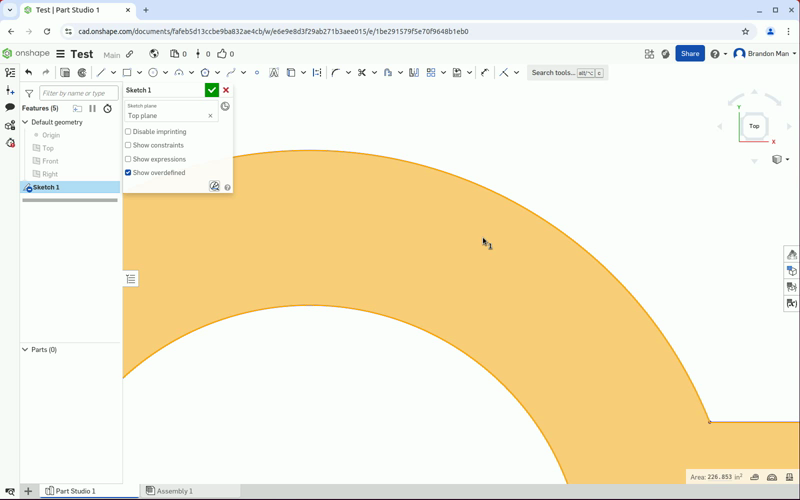
scroll(-6)
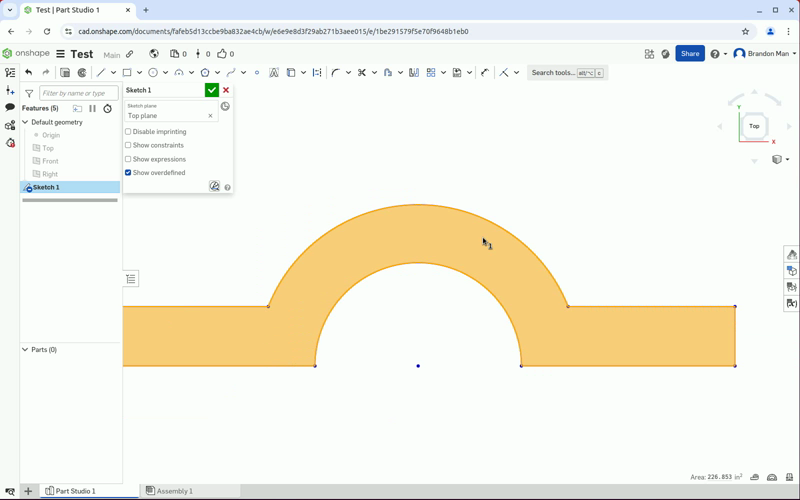
scroll(-6)
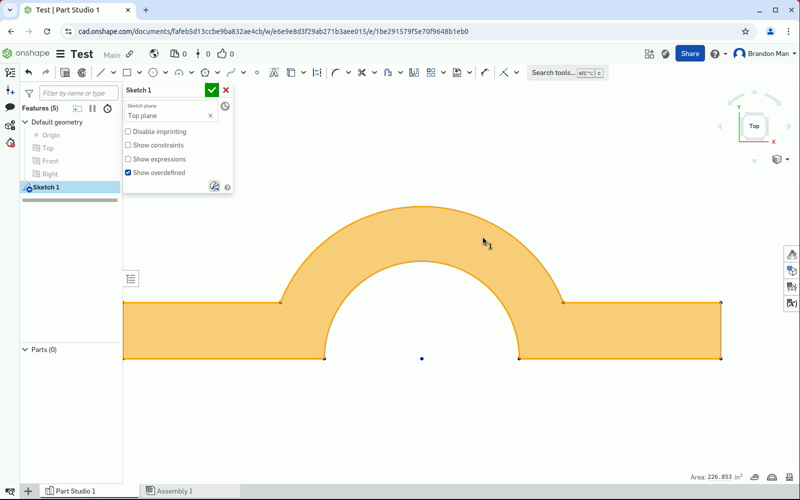
scroll(-6)
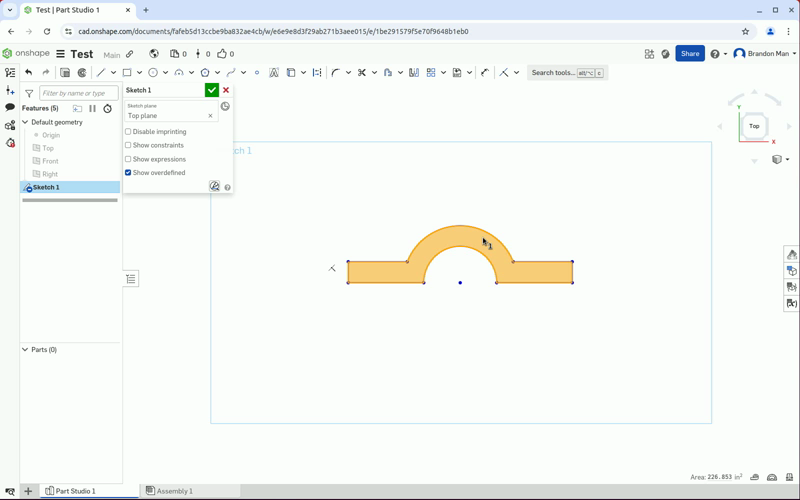
mouse_move(73, 352)
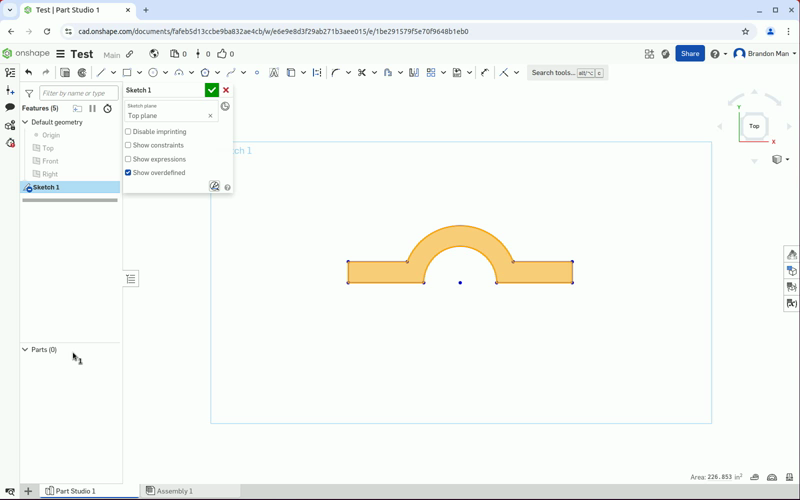
key(shift+y)
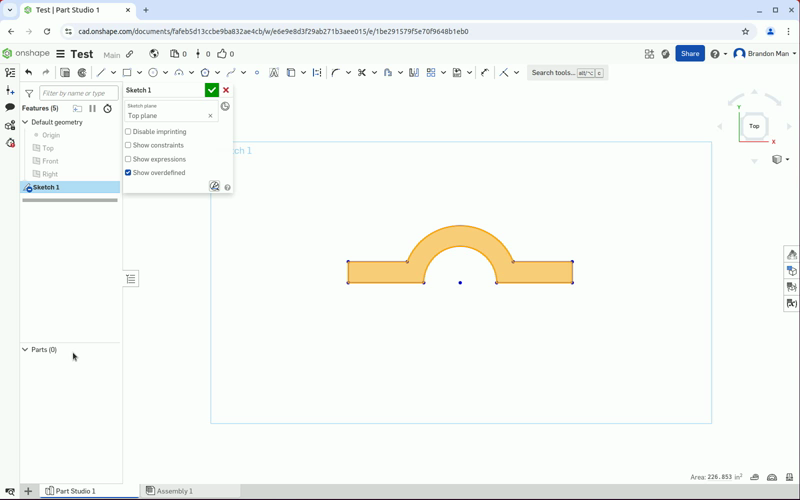
key(shift+e)
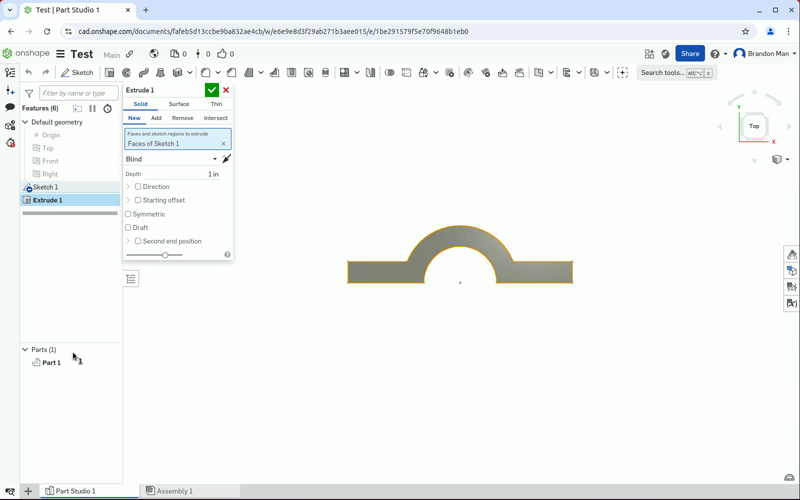
mouse_move(143, 106)
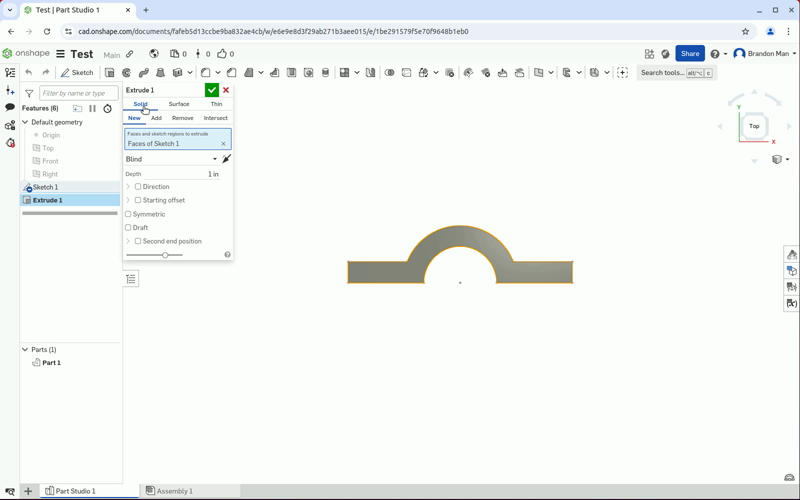
click(143, 106)
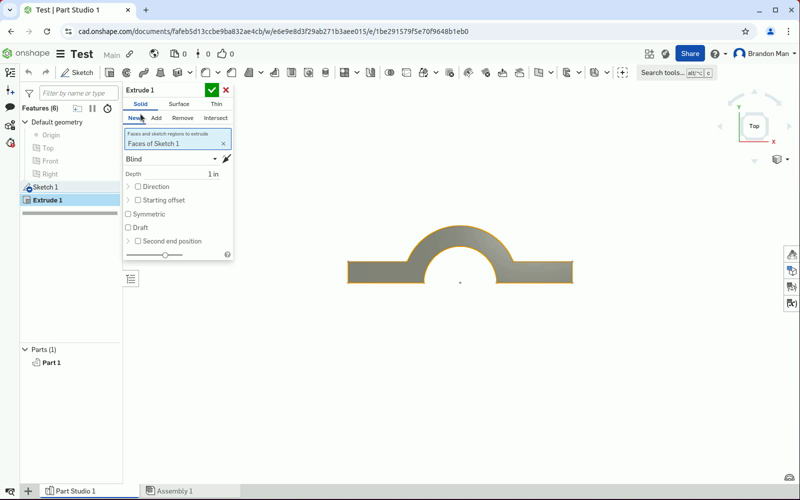
mouse_move(137, 120)
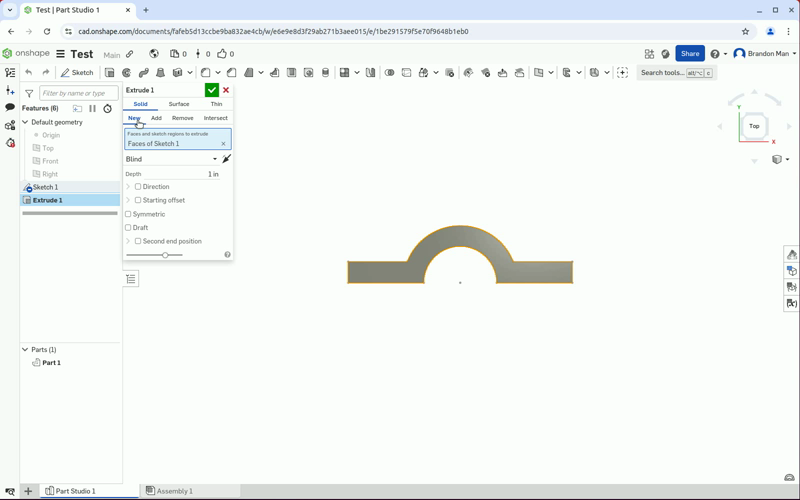
click(137, 120)
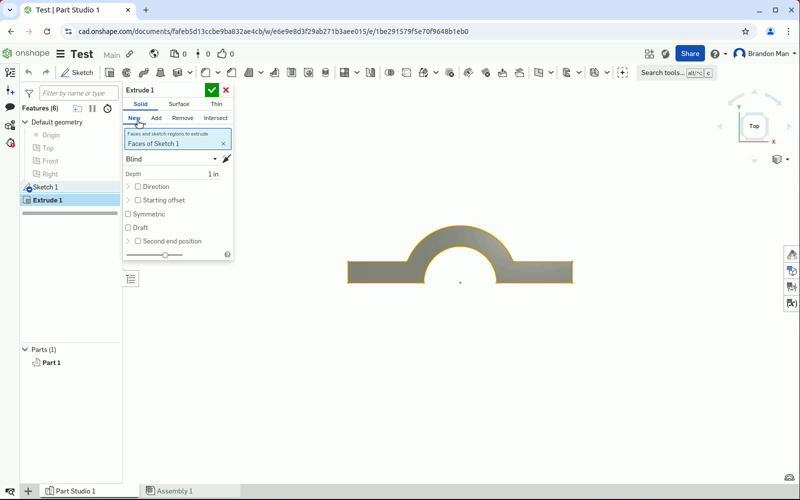
key(tab, 4)
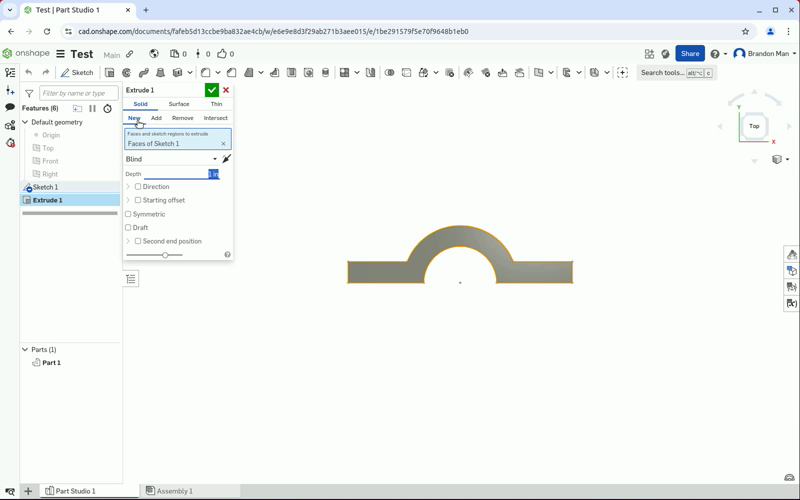
text(9.388)
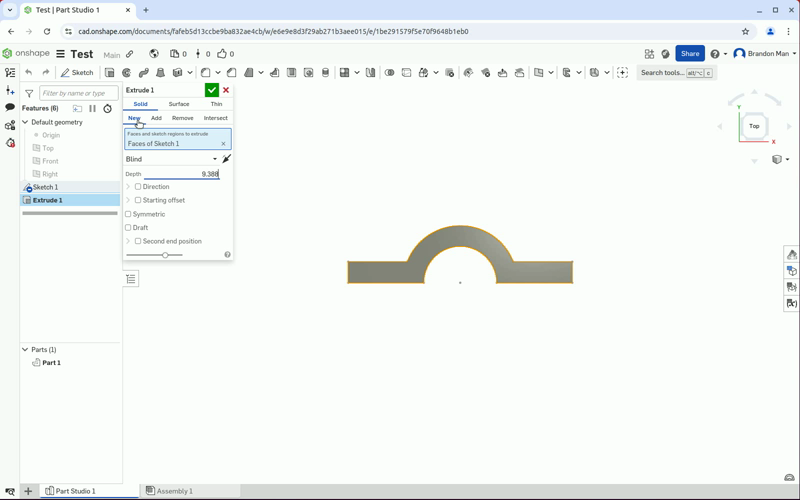
key(enter)
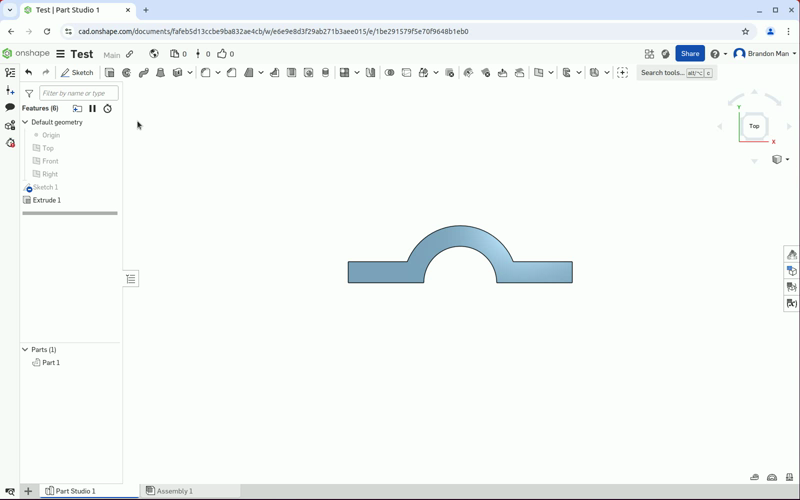
key(shift+h)
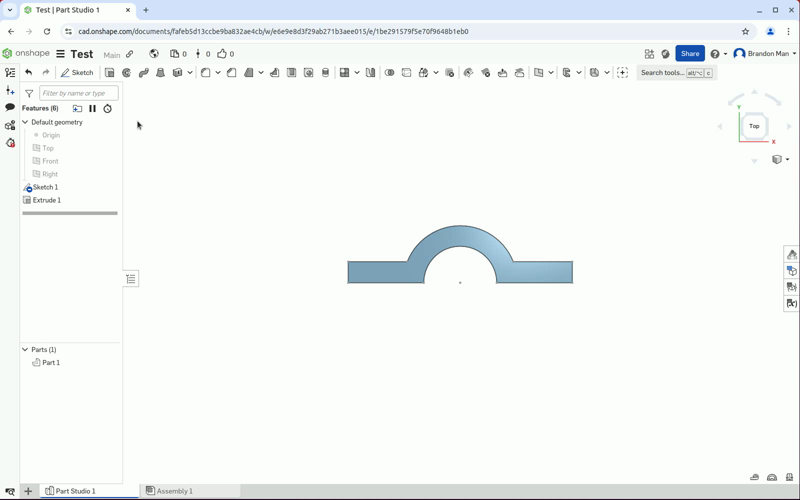
key(shift+h)
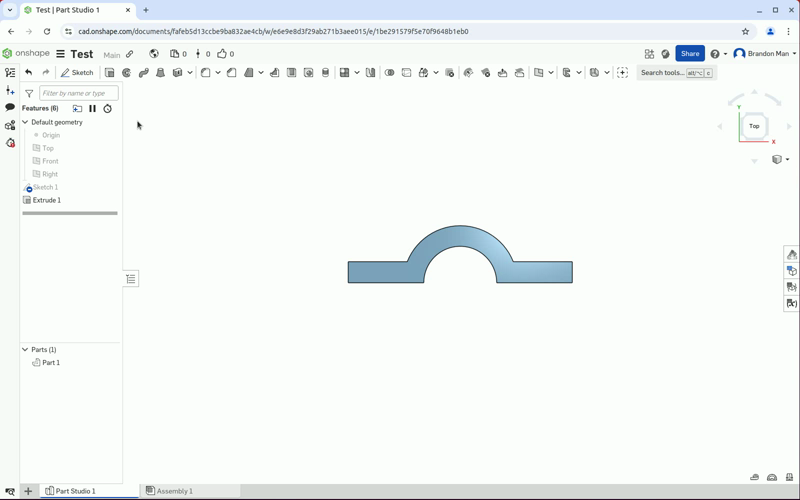
mouse_move(73, 189)
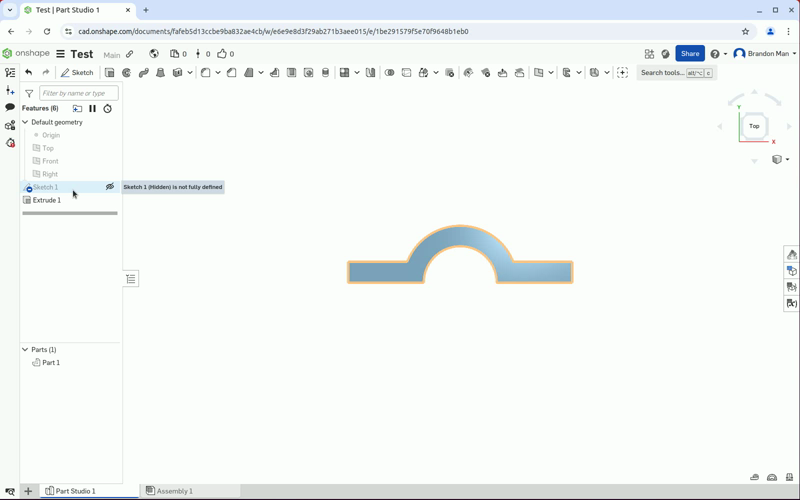
click(73, 189)
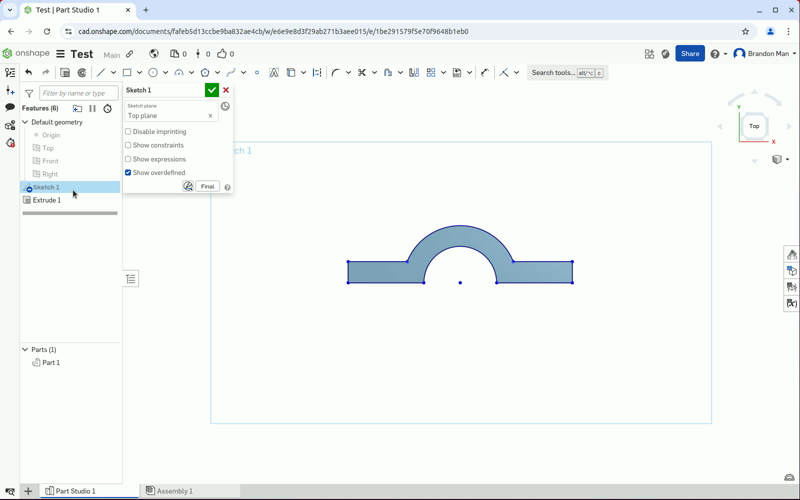
mouse_move(229, 92)
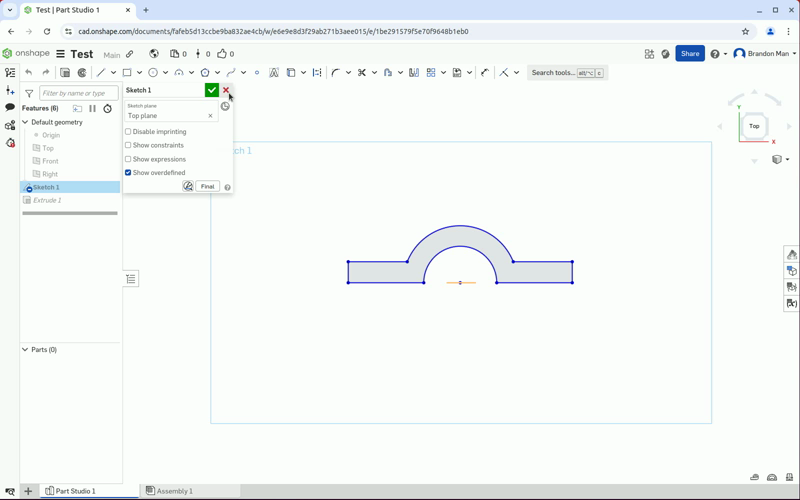
click(229, 92)
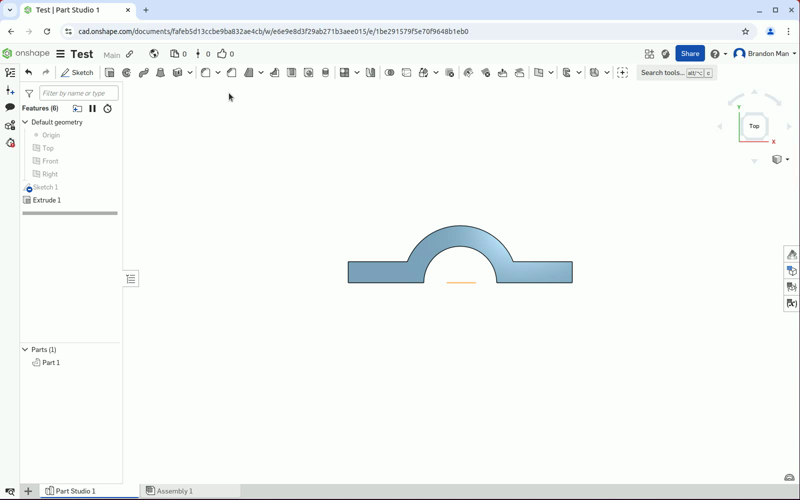
mouse_move(73, 352)
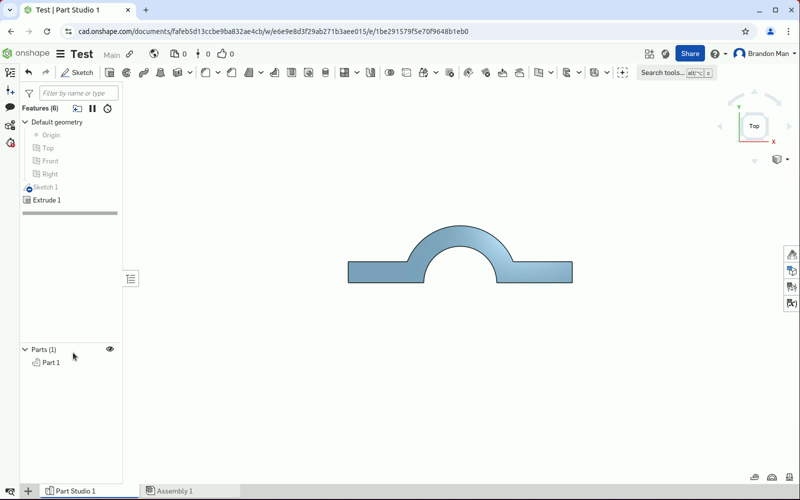
key(y)
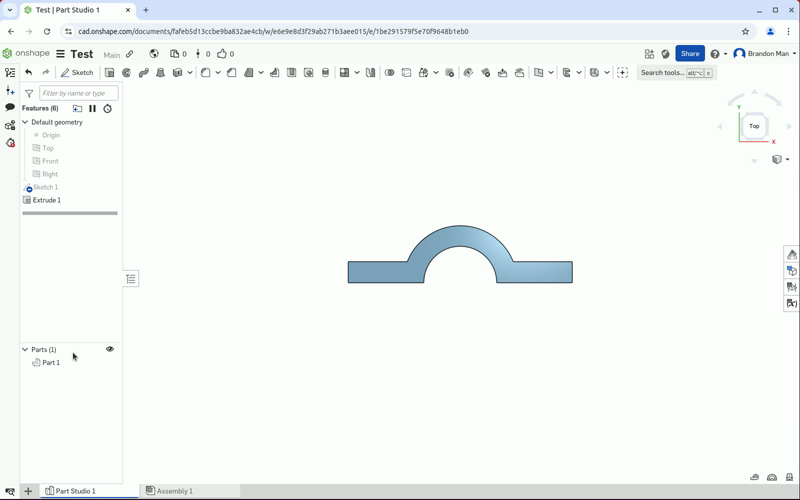
key(shift+p)
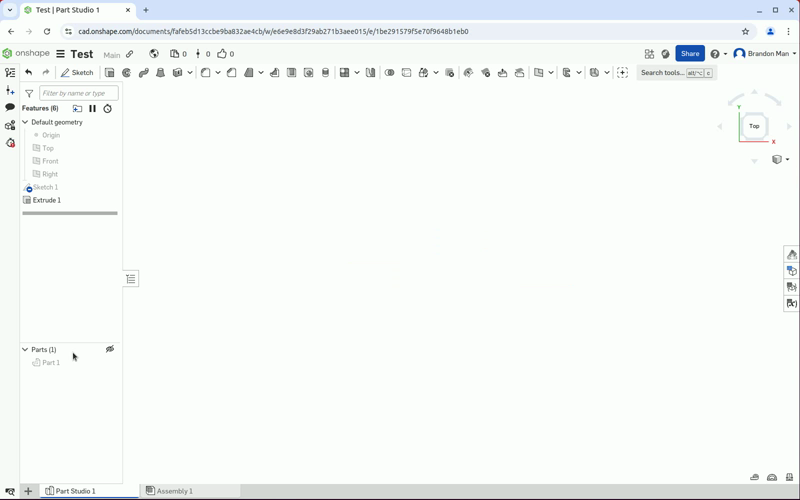
key(space)
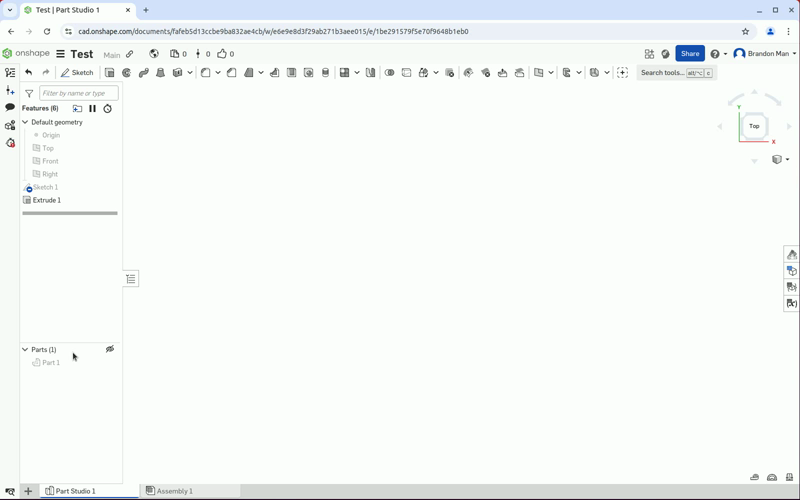
key_down(shift)
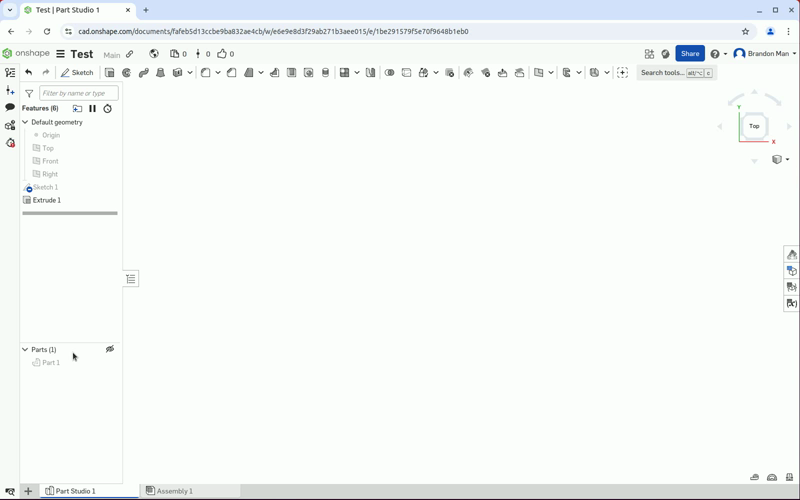
key(up)
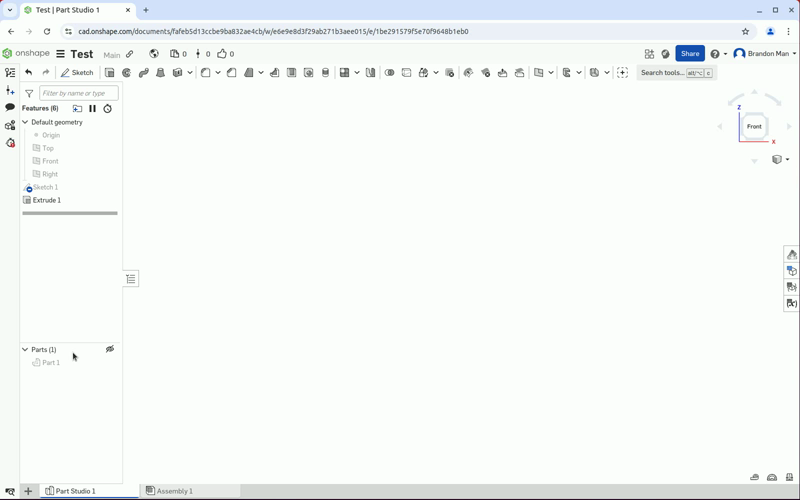
key_up(shift)
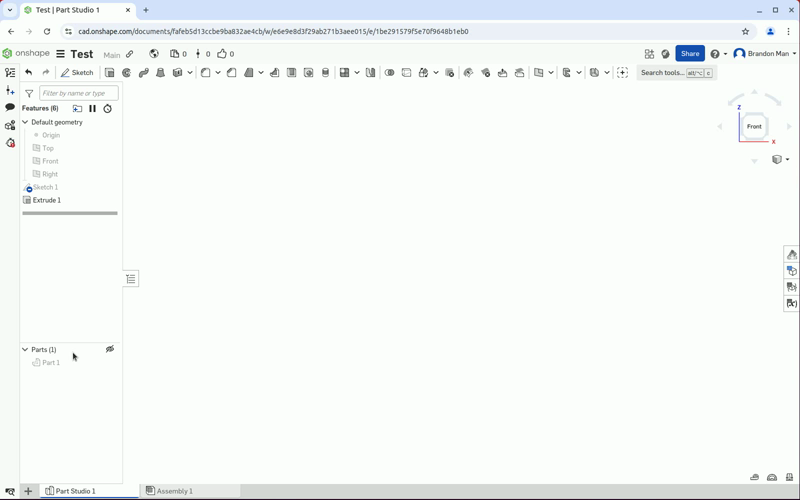
mouse_move(73, 352)
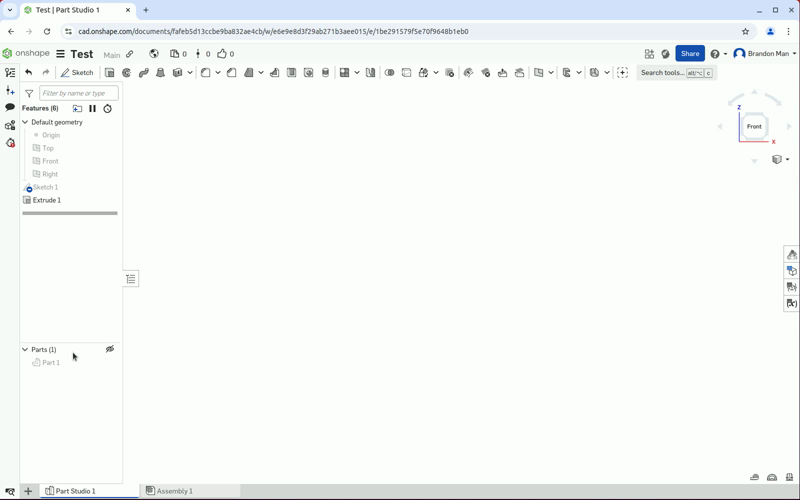
key(shift+y)
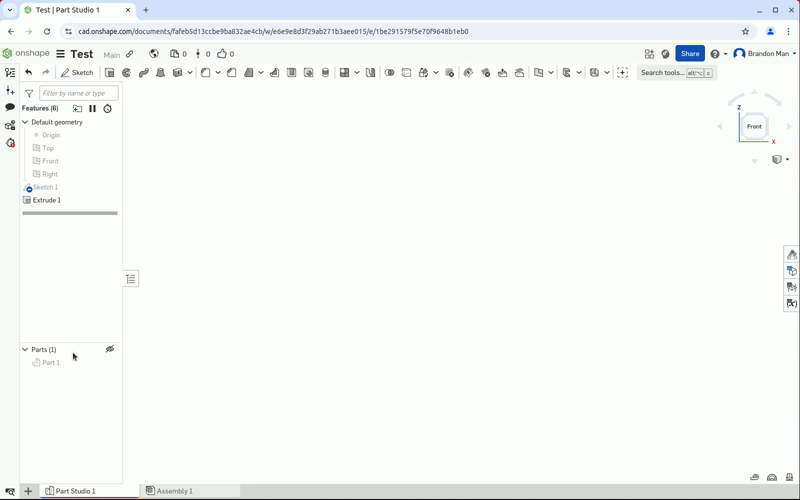
key(shift+s)
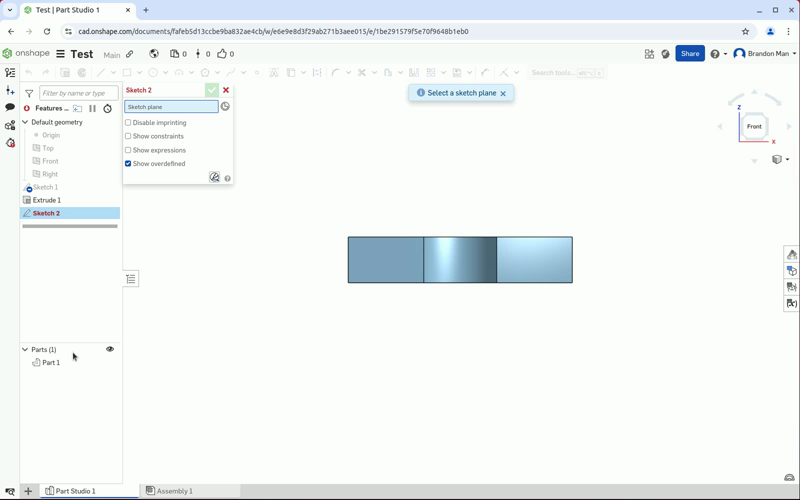
mouse_move(73, 163)
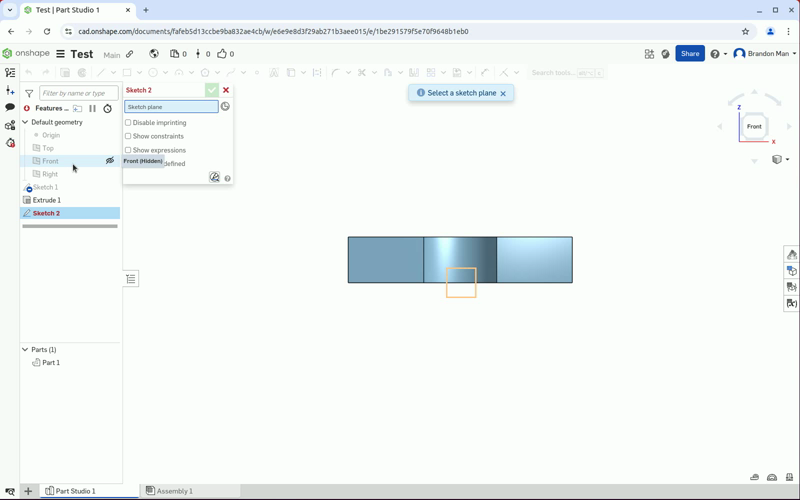
click(73, 163)
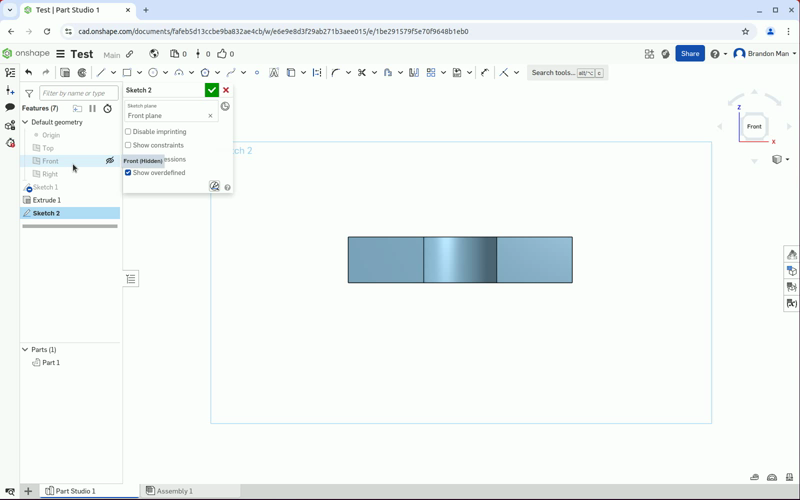
mouse_move(73, 352)
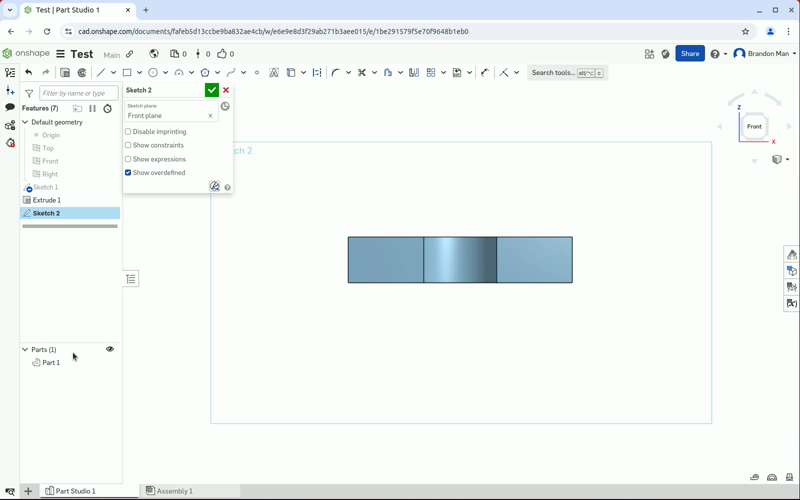
key(y)
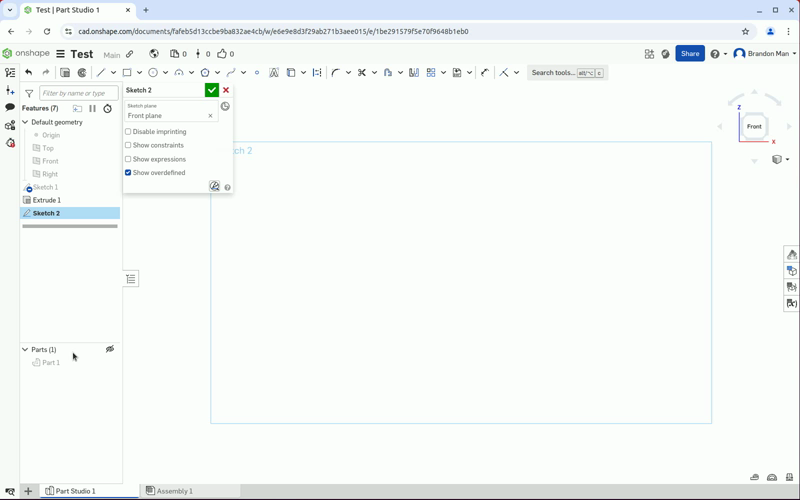
key(c)
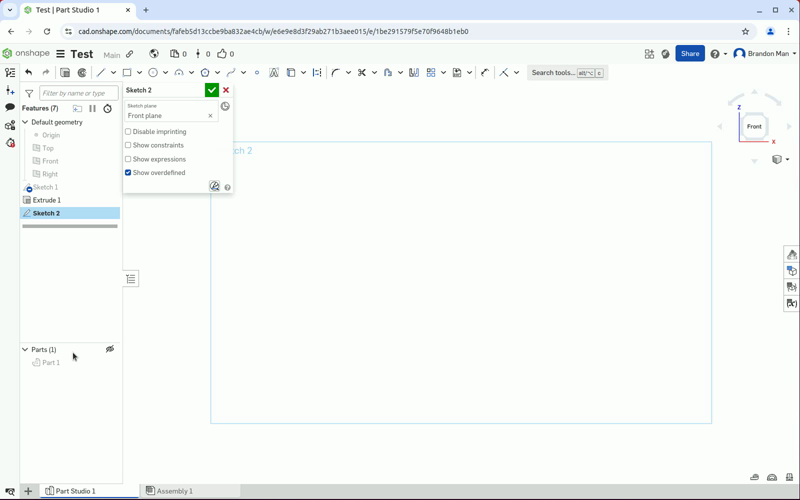
key_down(shift)
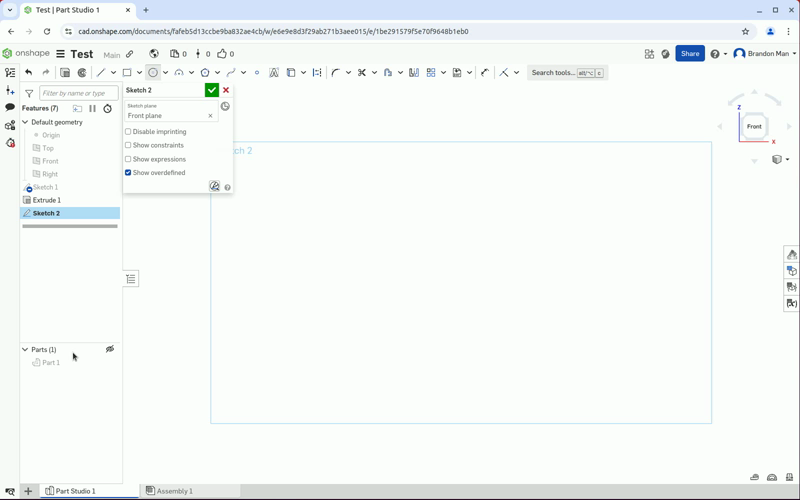
mouse_move(379, 260)
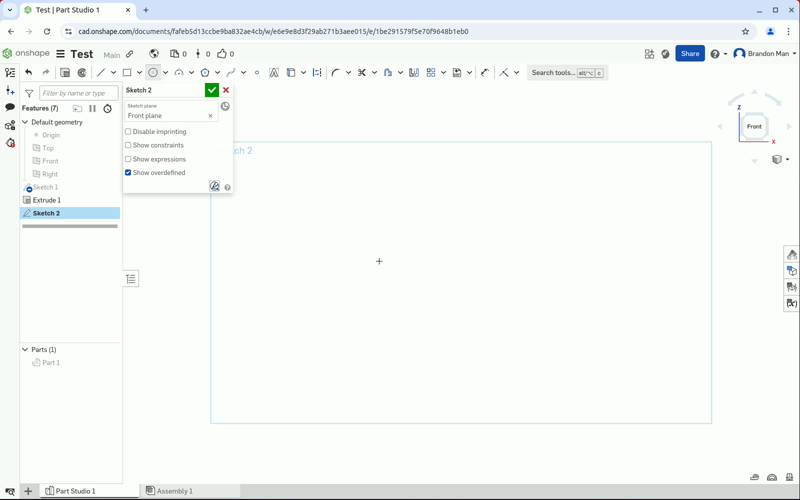
click(379, 260)
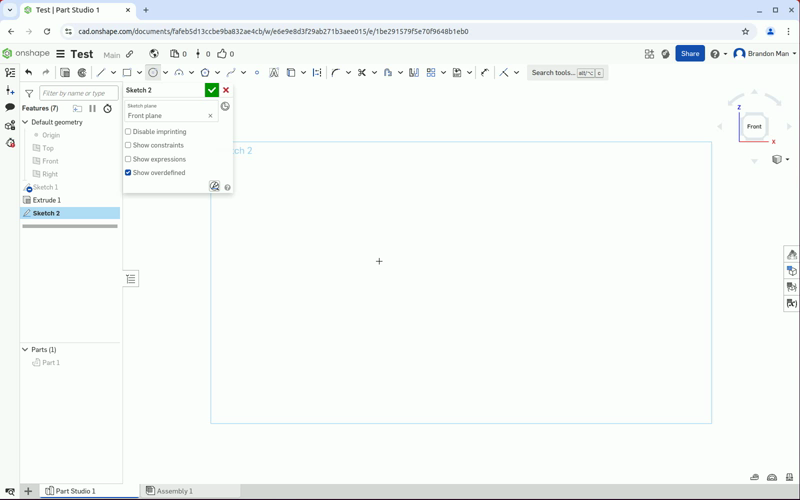
key_up(shift)
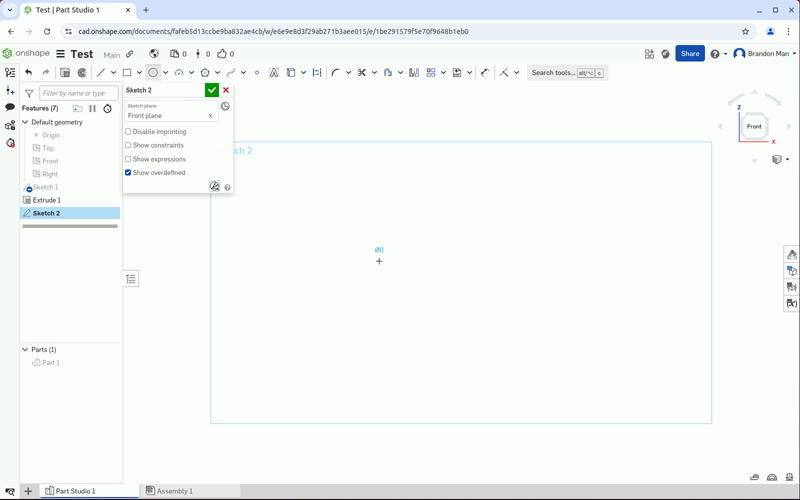
mouse_move(384, 260)
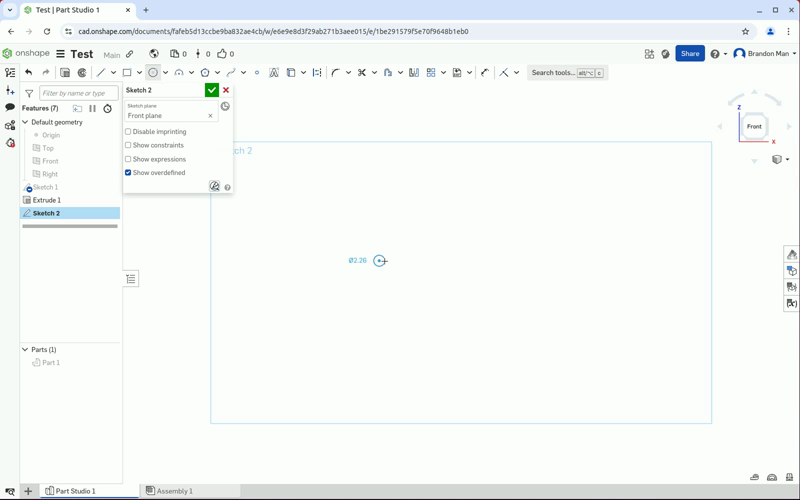
click(384, 260)
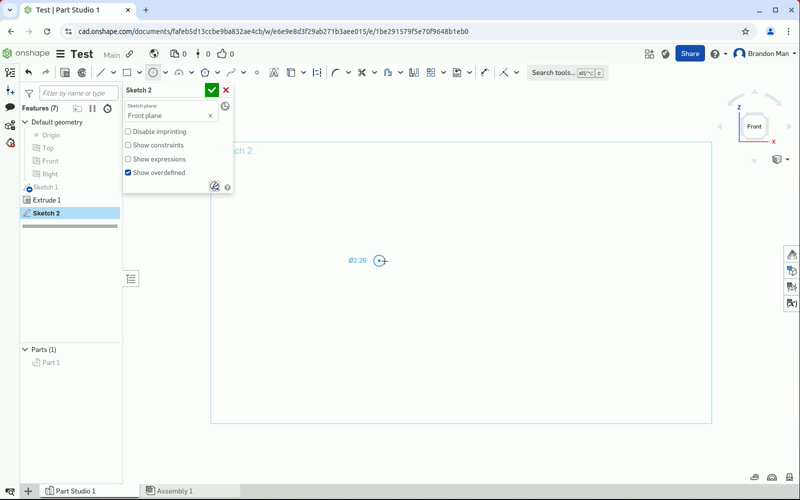
key(esc)
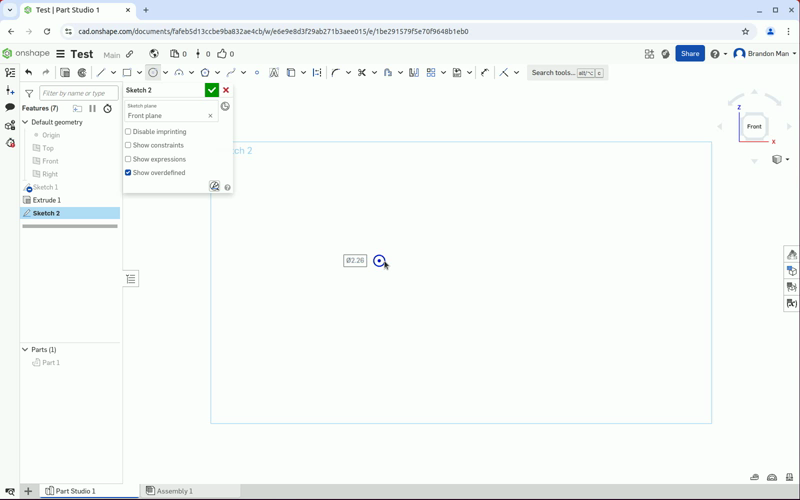
mouse_move(380, 259)
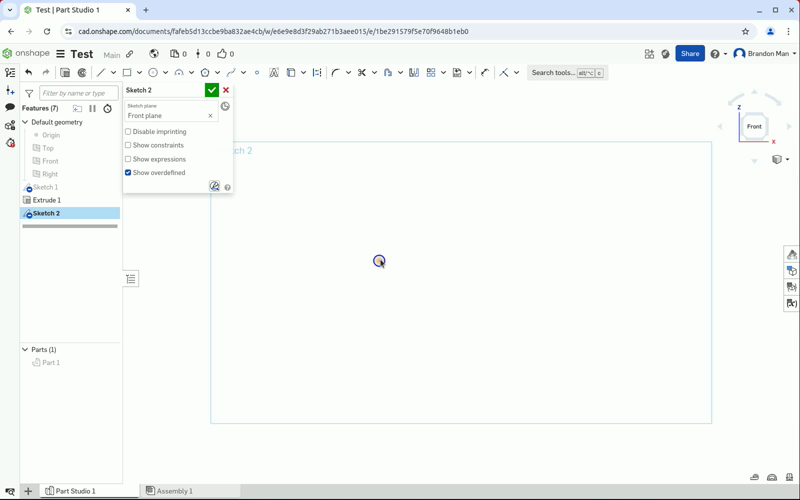
scroll(6)
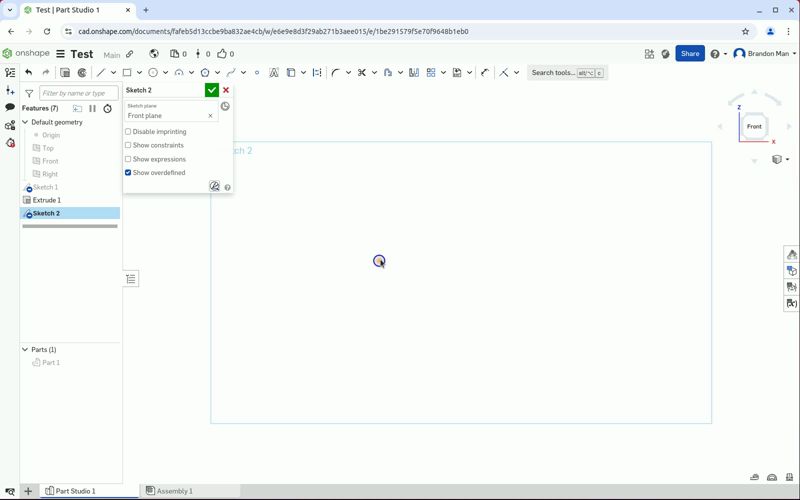
scroll(6)
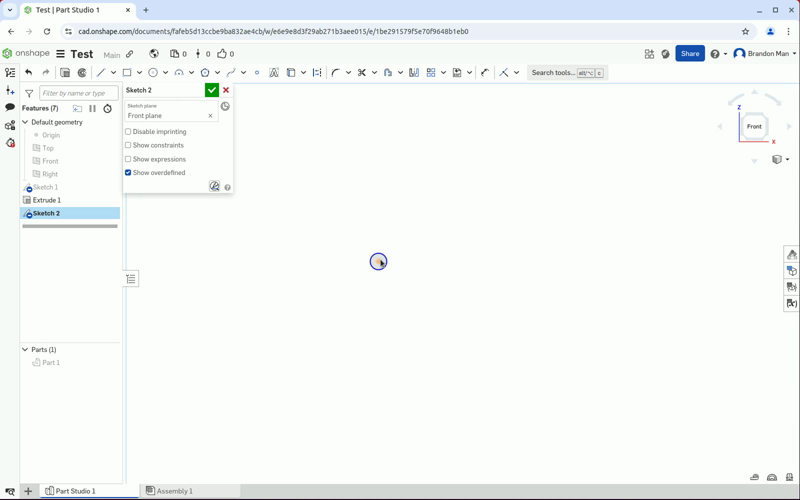
scroll(6)
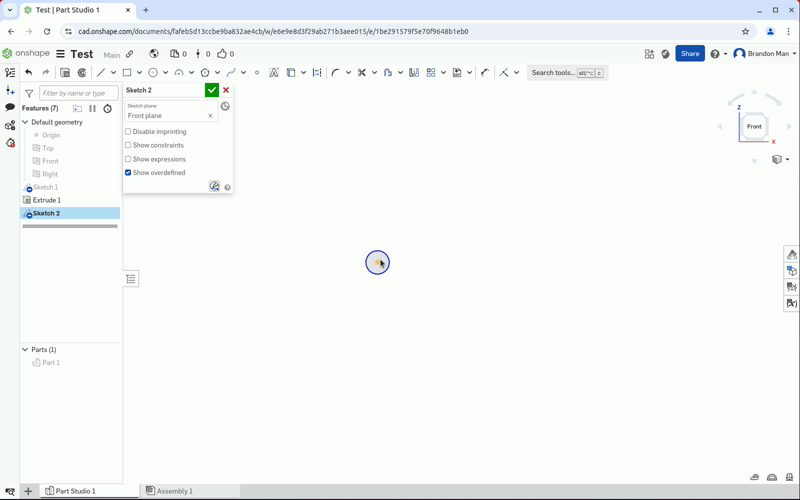
scroll(6)
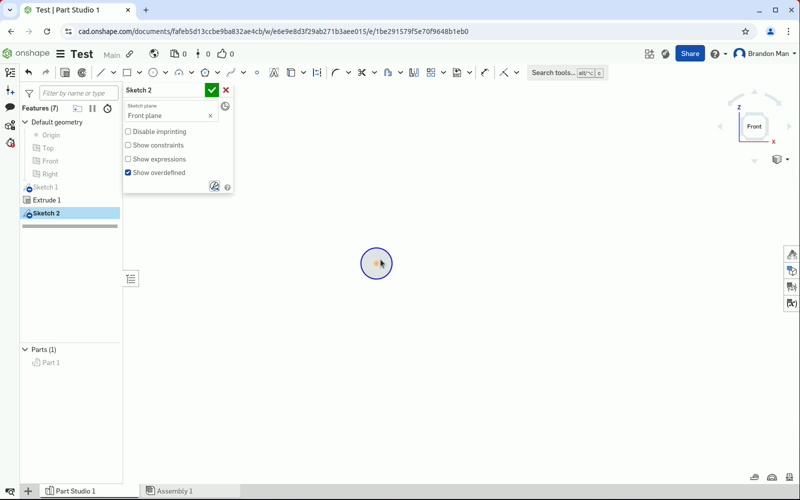
scroll(6)
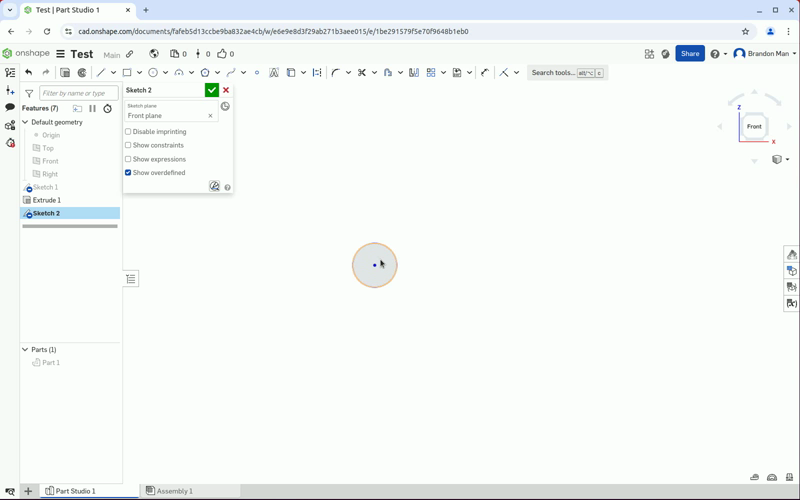
scroll(6)
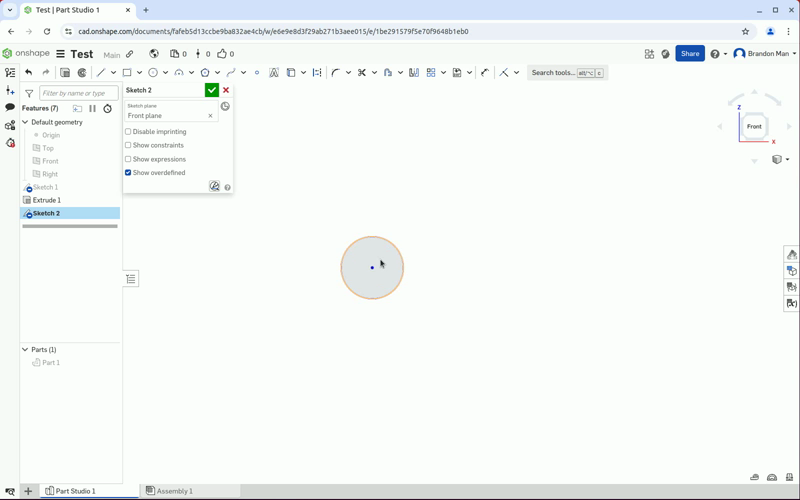
scroll(6)
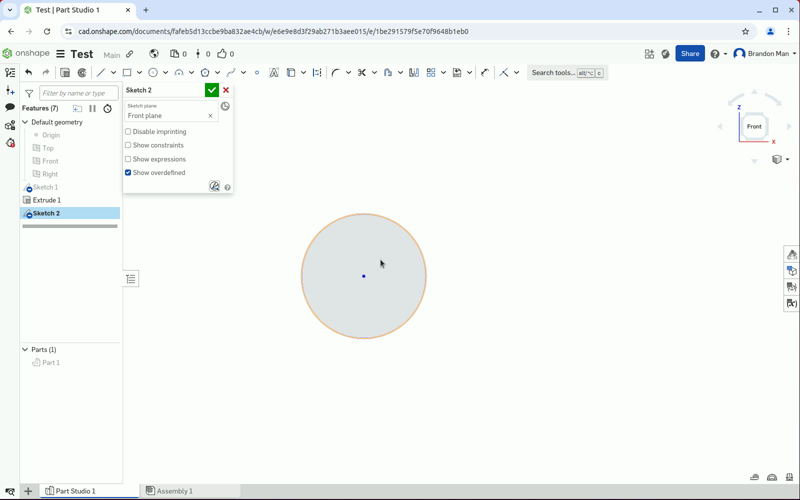
click(380, 259)
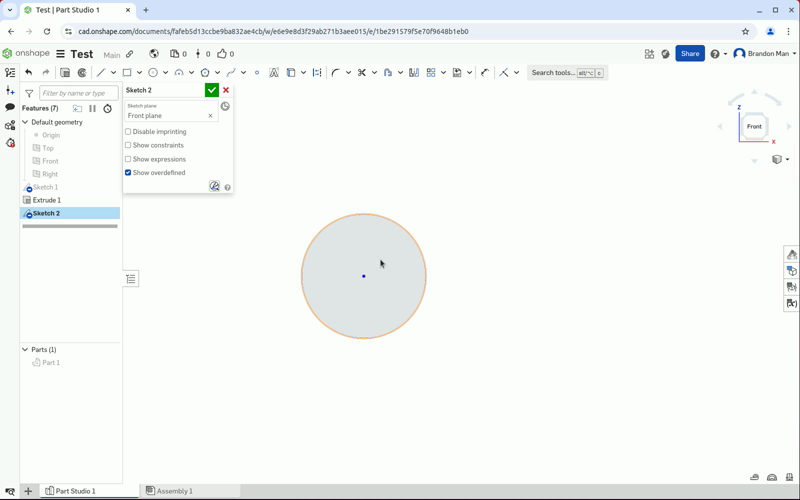
scroll(-6)
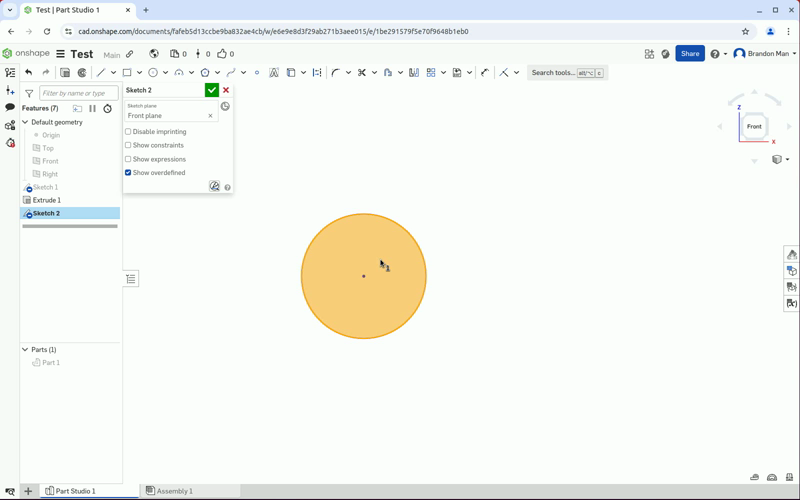
scroll(-6)
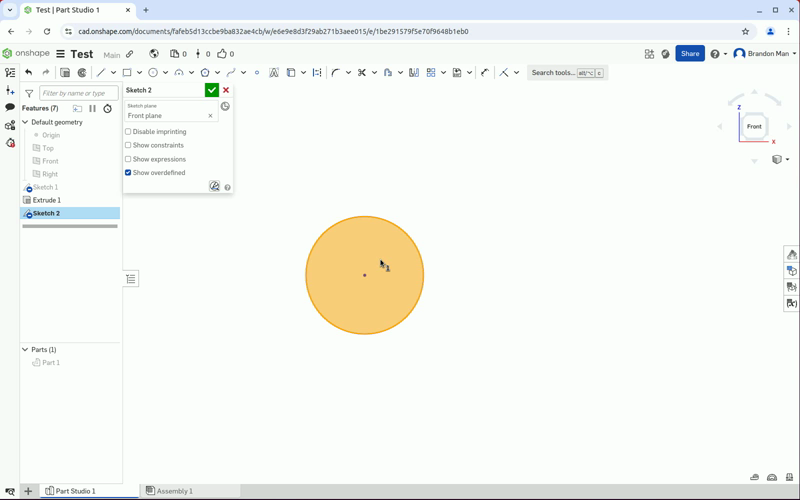
scroll(-6)
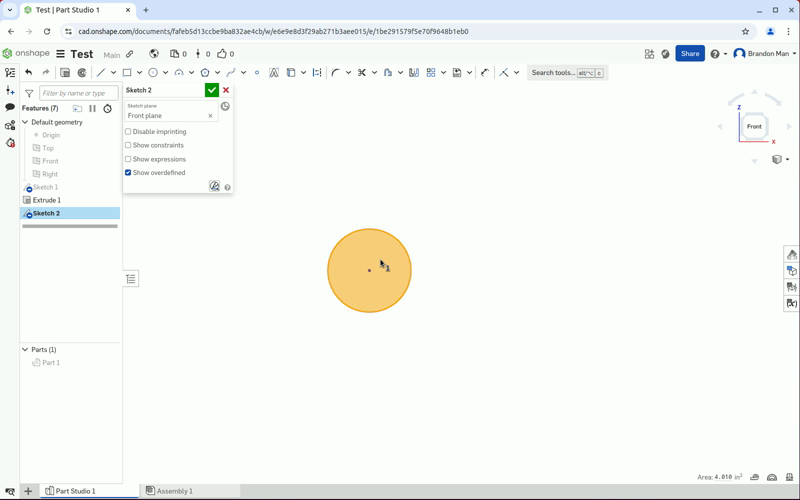
scroll(-6)
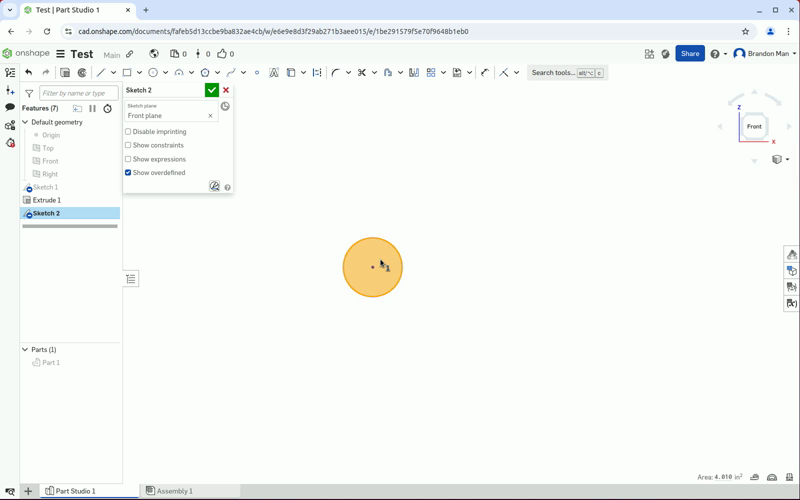
scroll(-6)
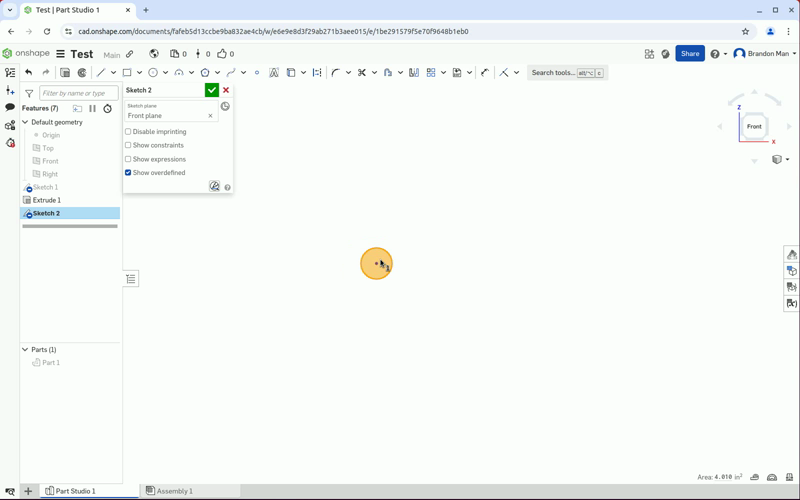
scroll(-6)
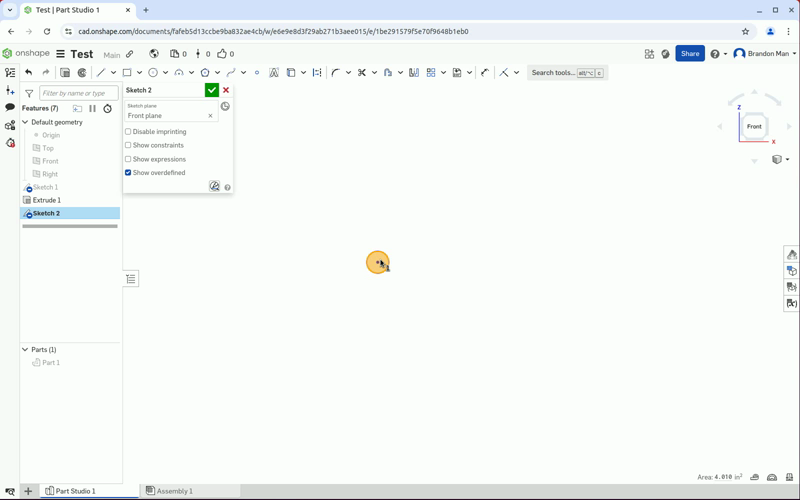
scroll(-6)
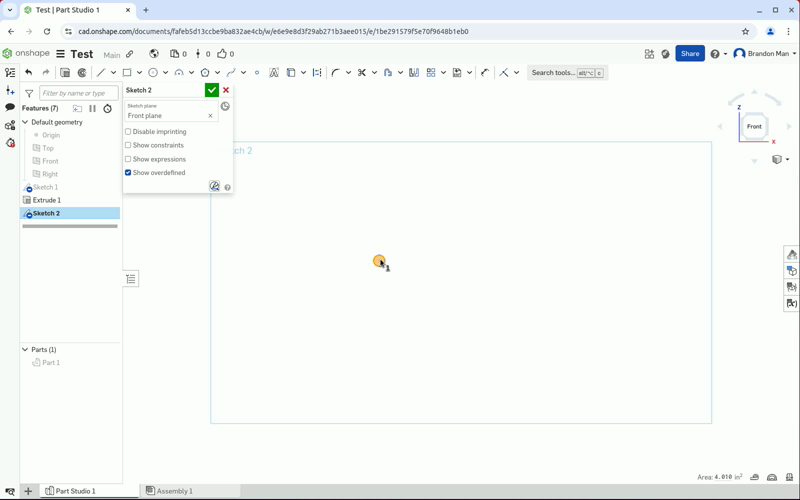
mouse_move(73, 352)
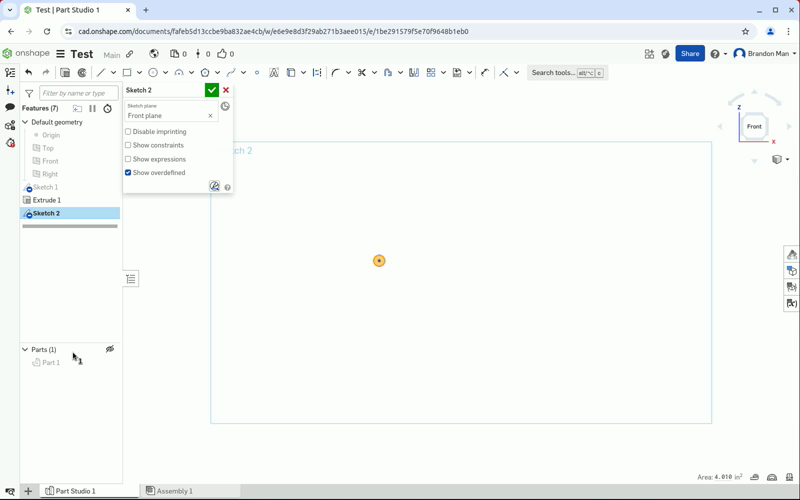
key(shift+y)
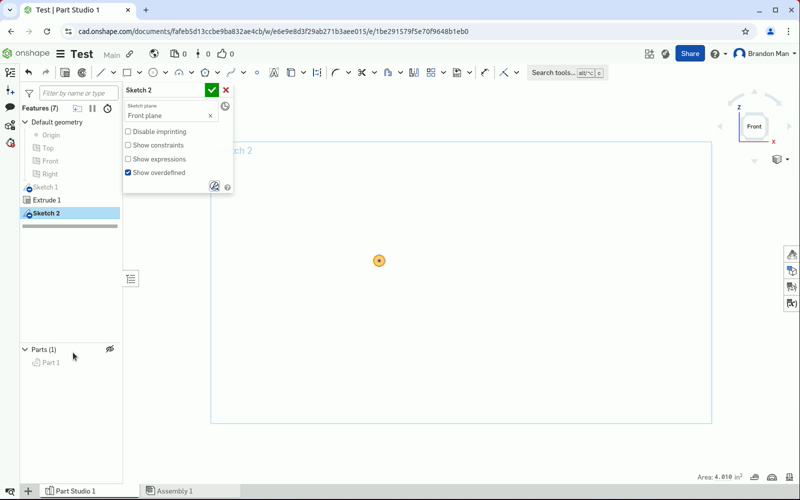
key(shift+e)
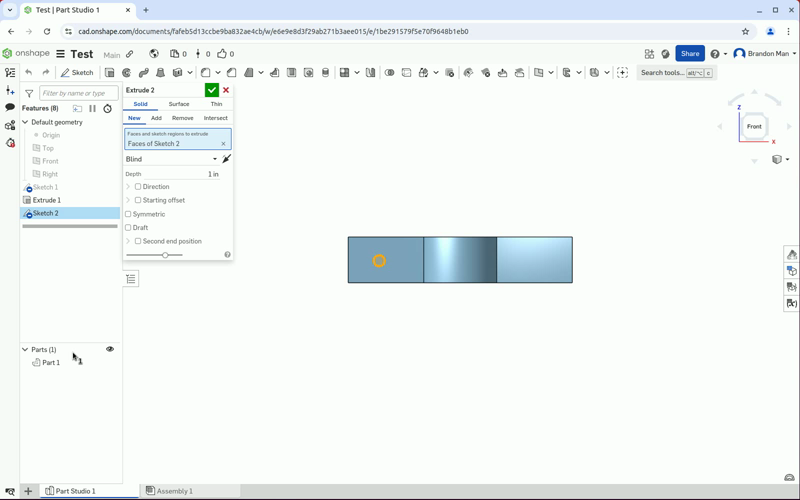
mouse_move(143, 106)
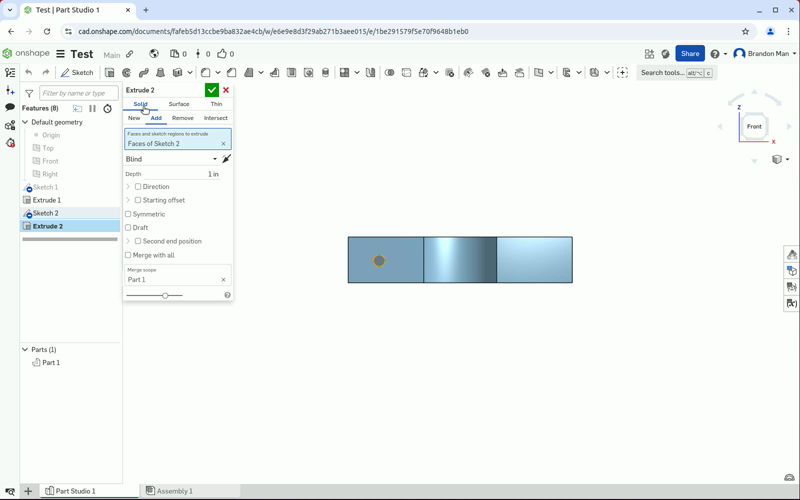
click(143, 106)
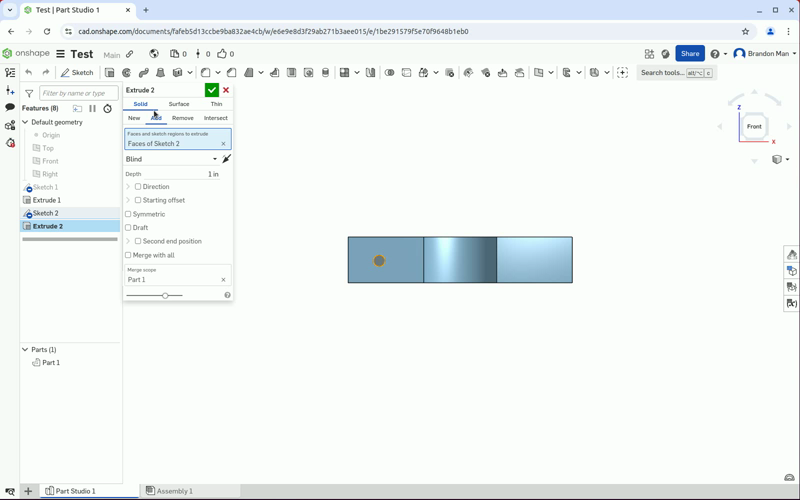
mouse_move(186, 120)
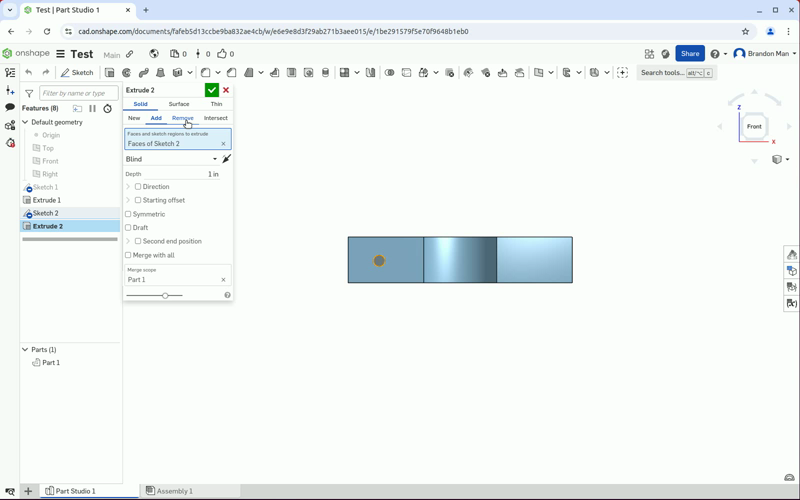
click(186, 120)
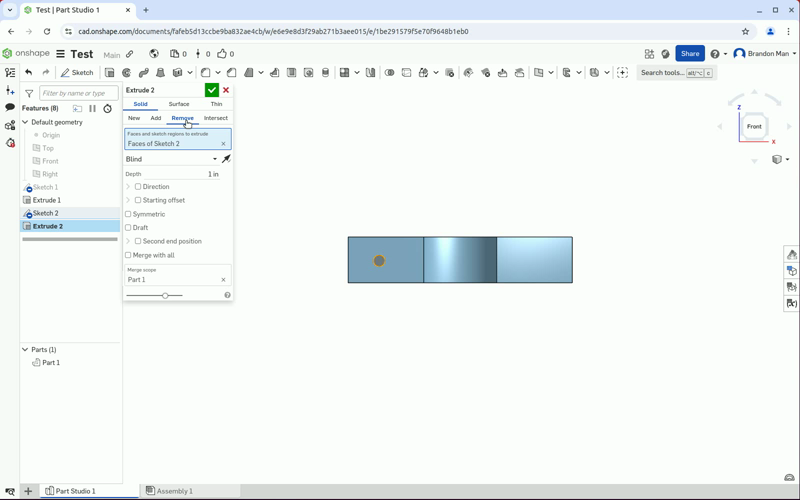
key(tab, 4)
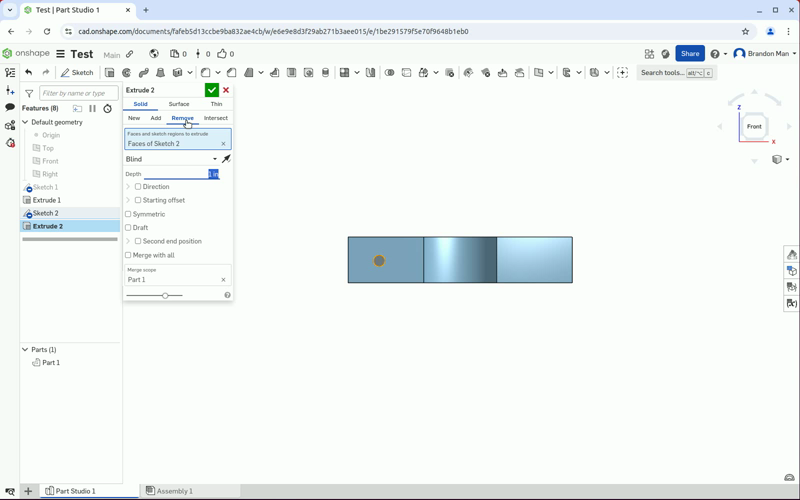
text(4.574)
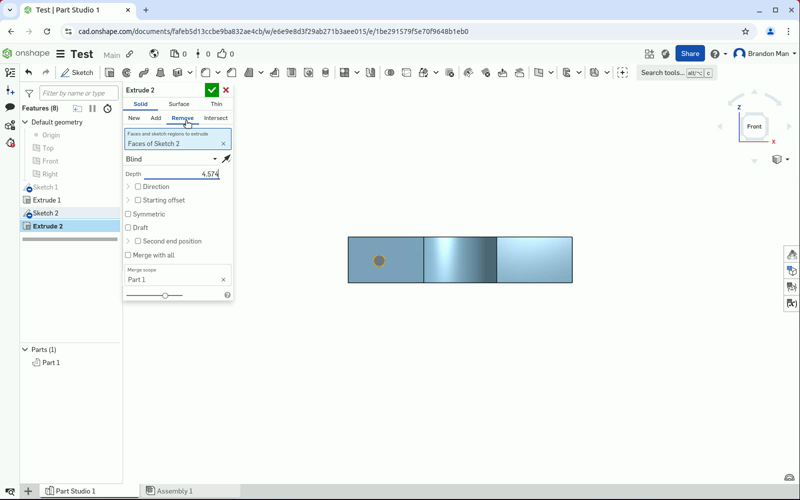
key(tab, 6)
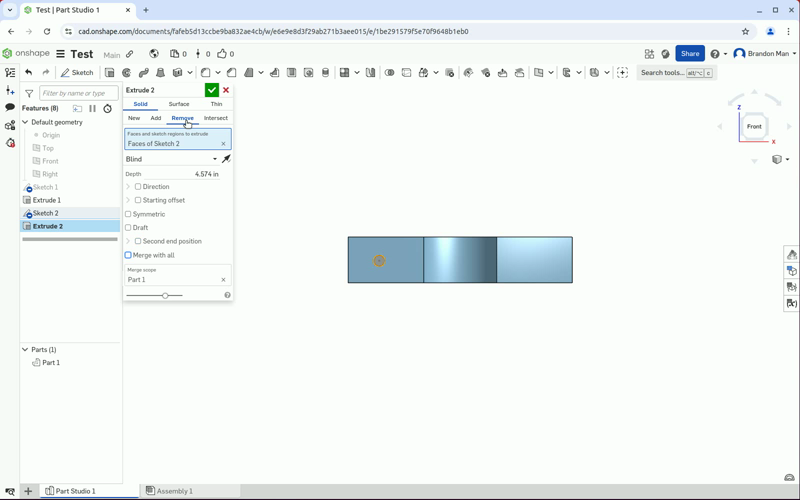
key(space)
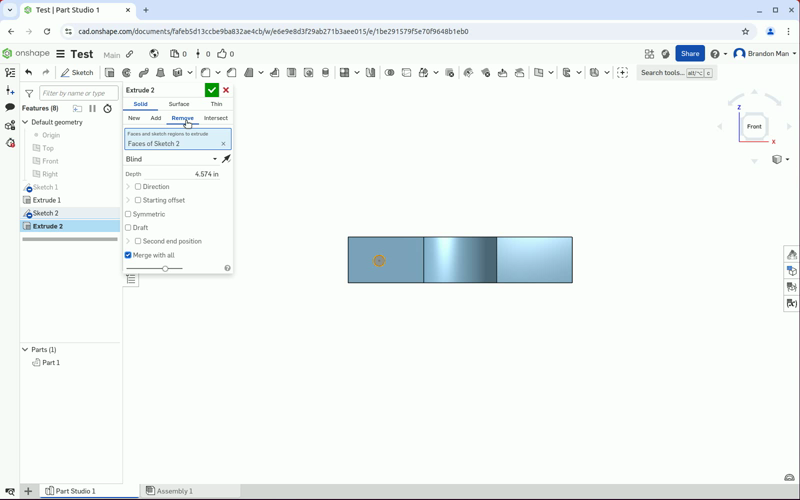
key(enter)
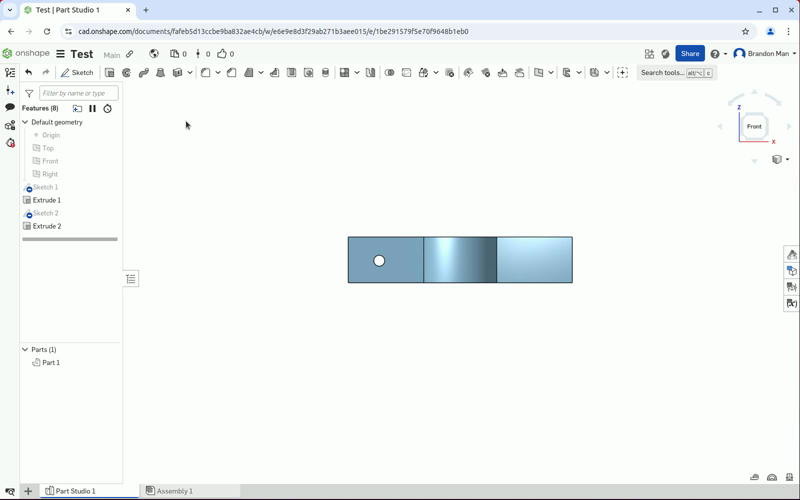
key(shift+h)
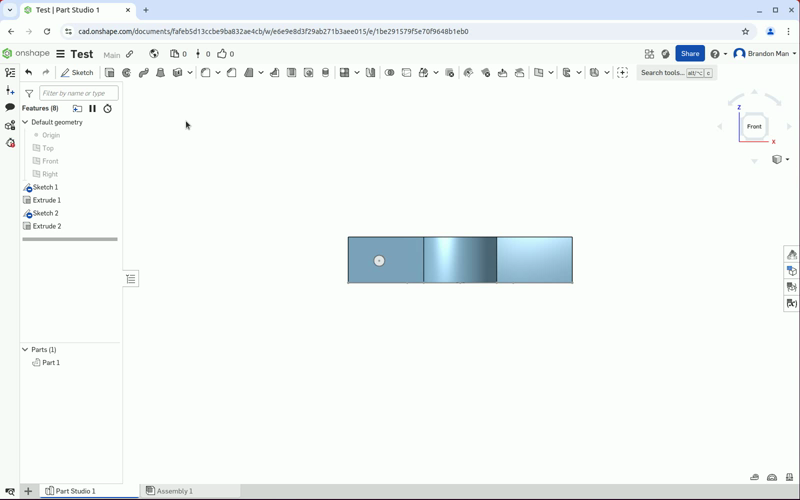
key(shift+h)
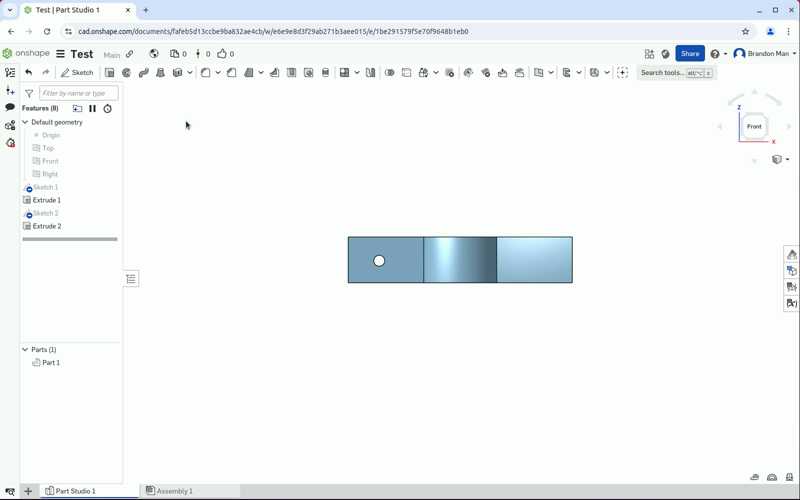
mouse_move(73, 189)
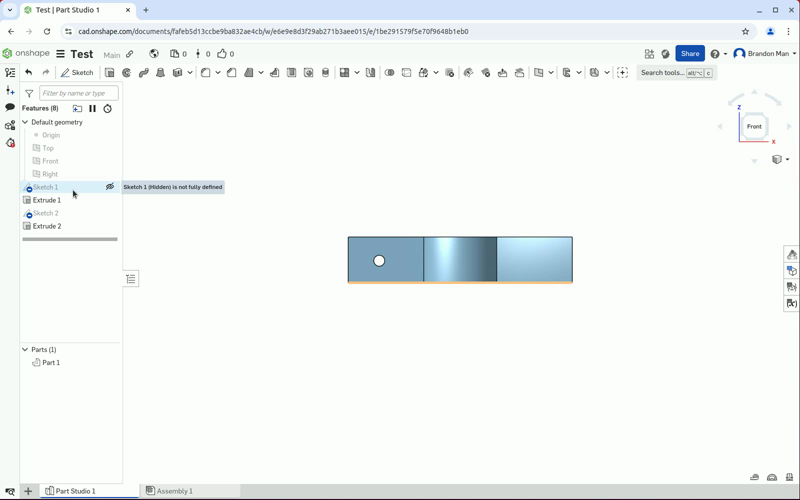
click(73, 189)
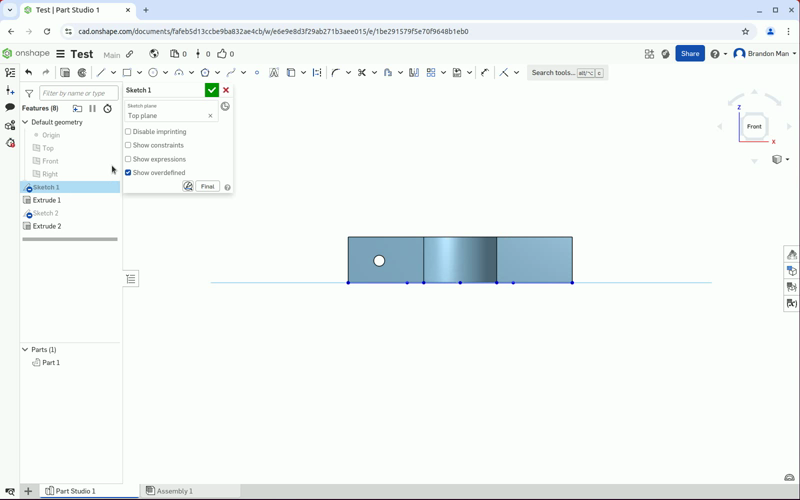
mouse_move(229, 92)
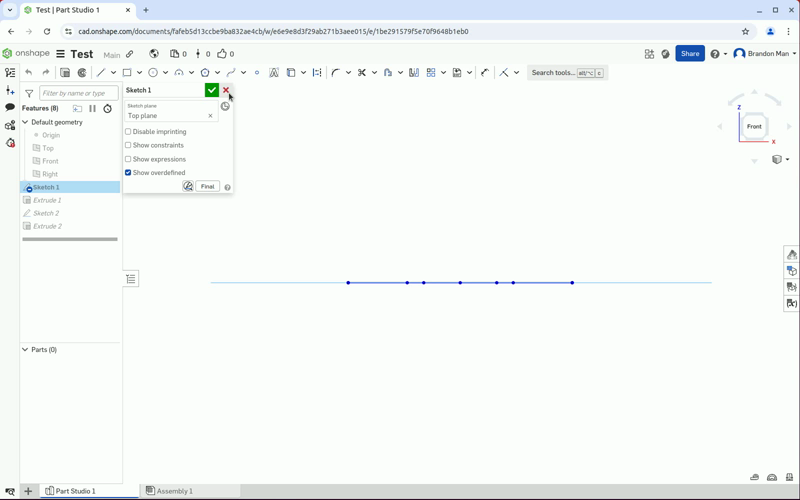
click(229, 92)
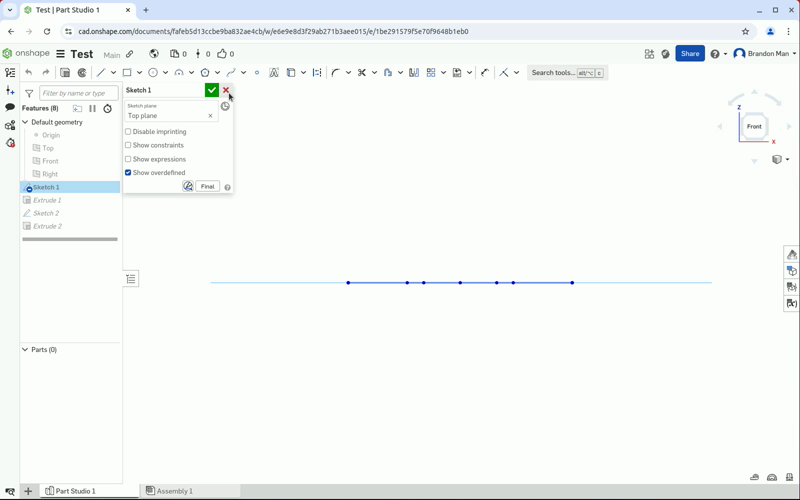
key(shift+s)
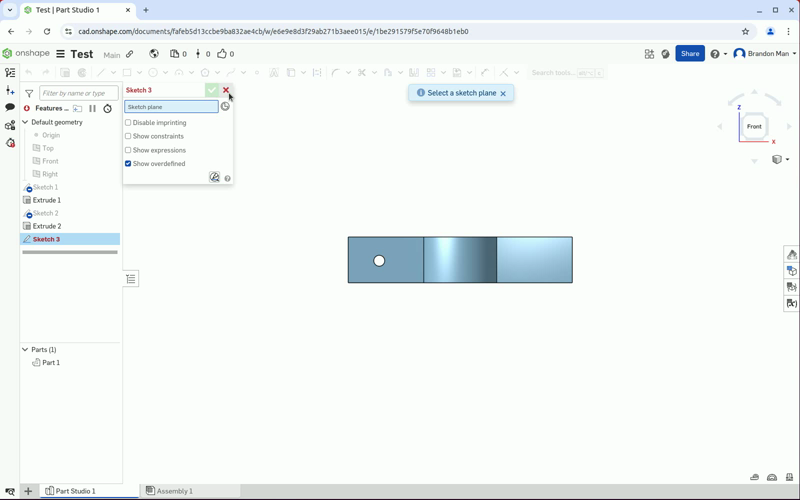
mouse_move(73, 163)
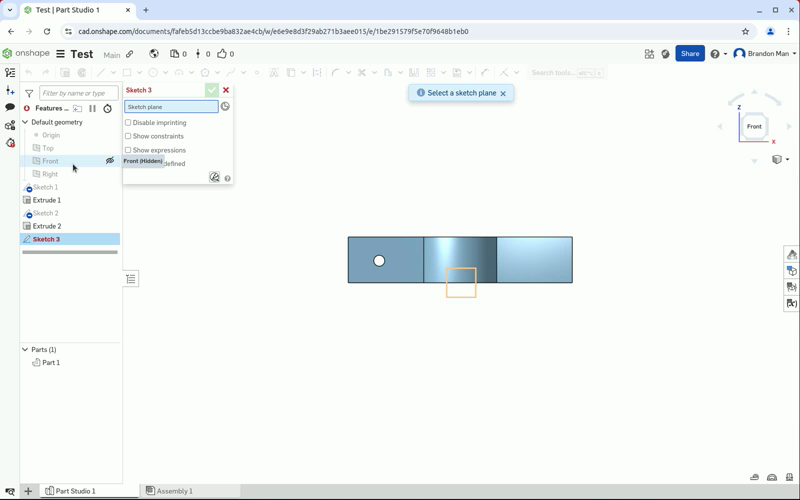
click(73, 163)
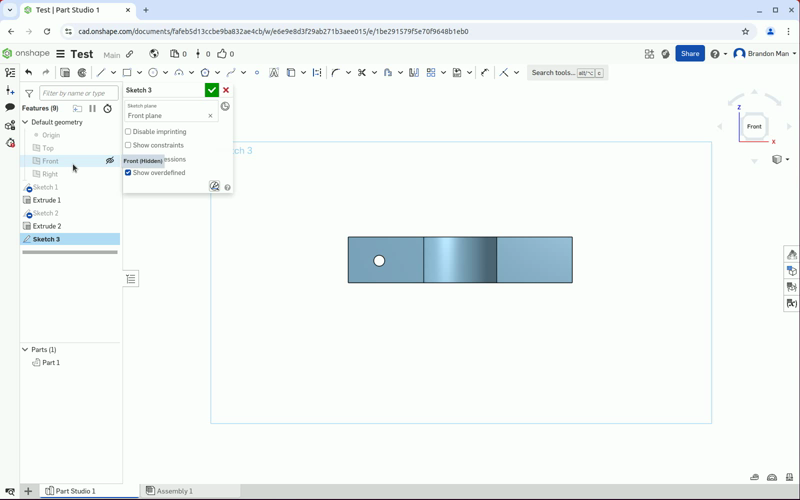
mouse_move(73, 352)
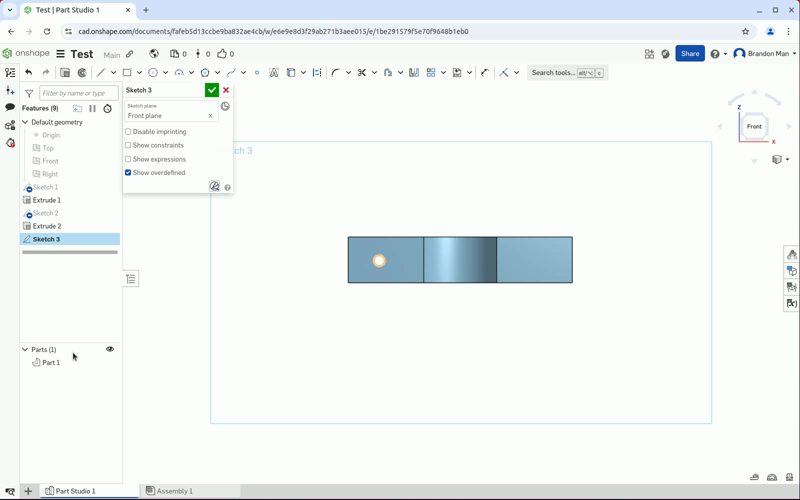
key(y)
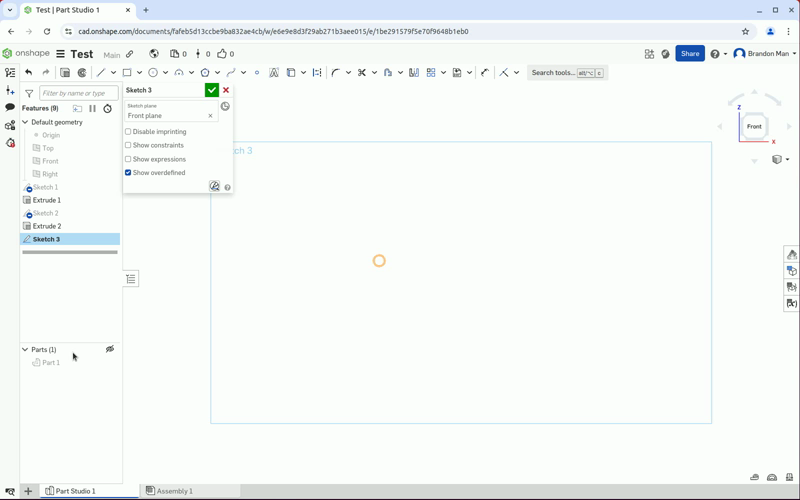
key(c)
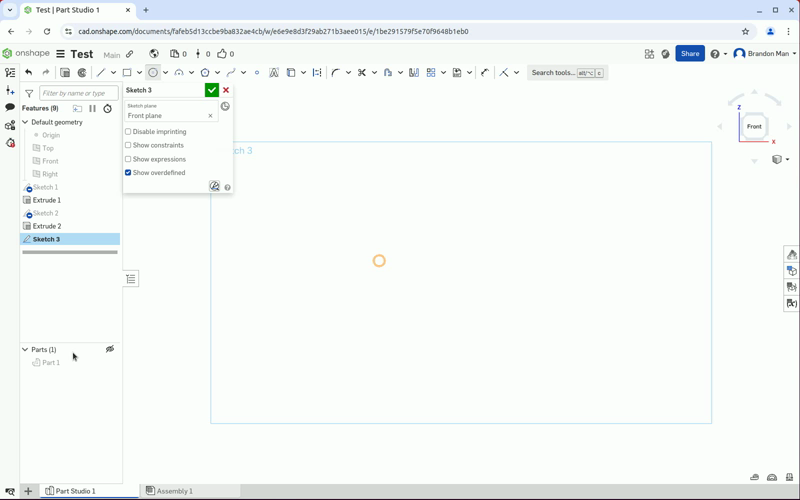
key_down(shift)
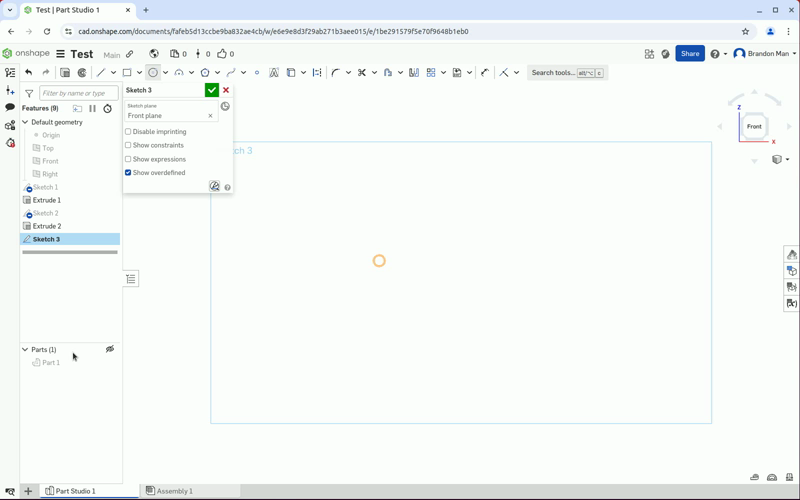
mouse_move(543, 260)
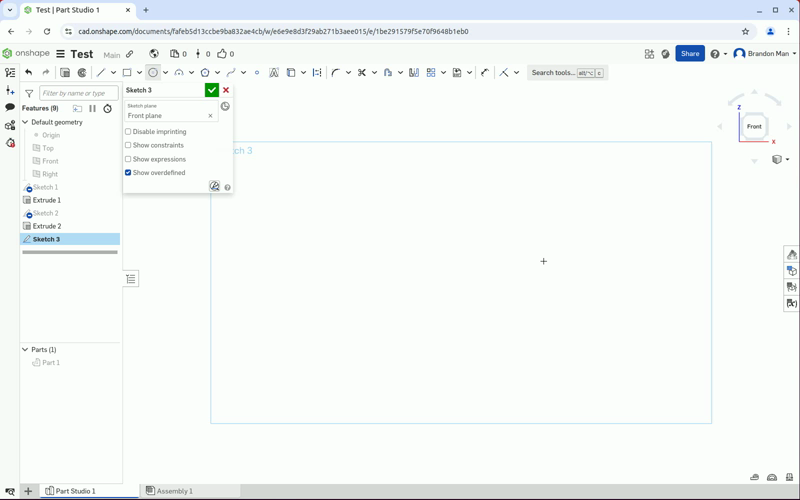
click(543, 260)
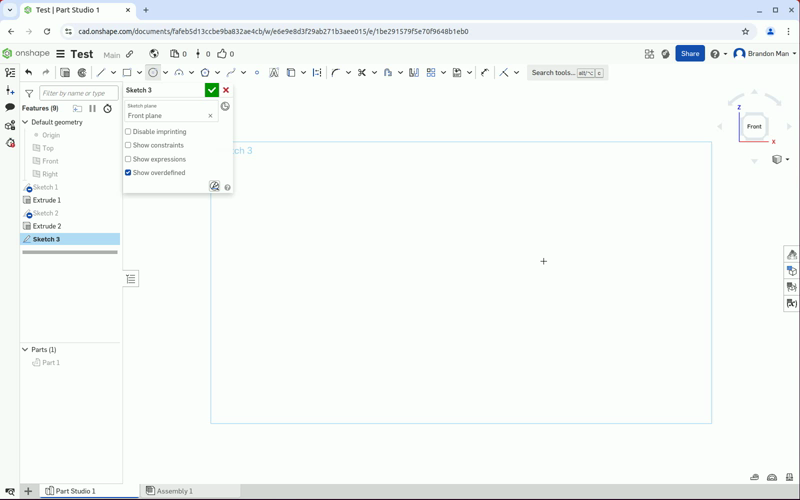
key_up(shift)
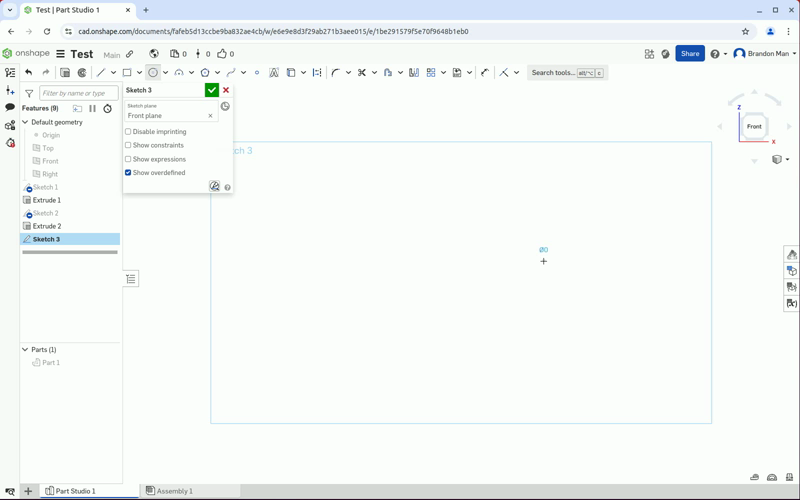
mouse_move(548, 260)
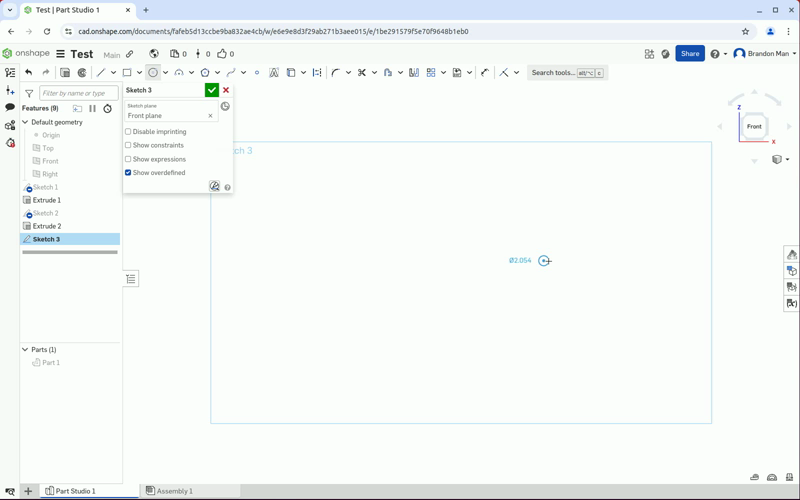
click(548, 260)
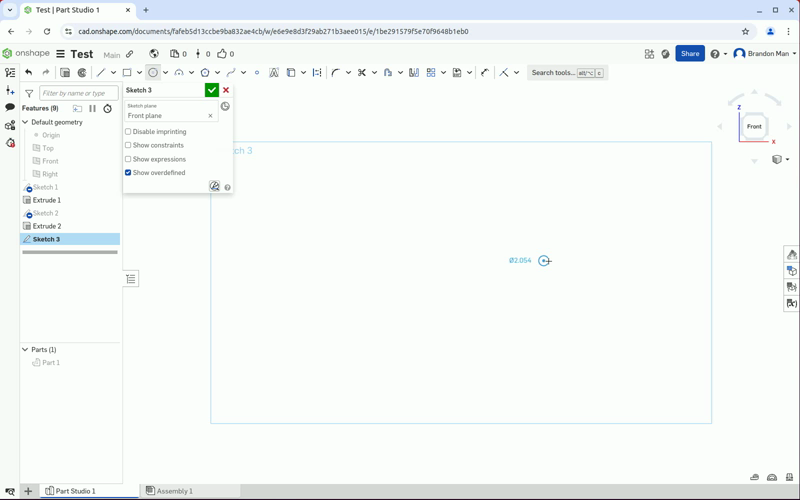
key(esc)
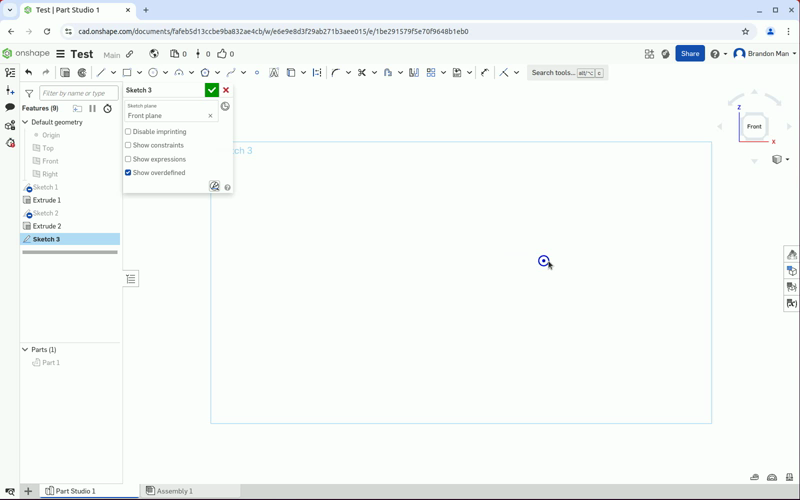
mouse_move(546, 260)
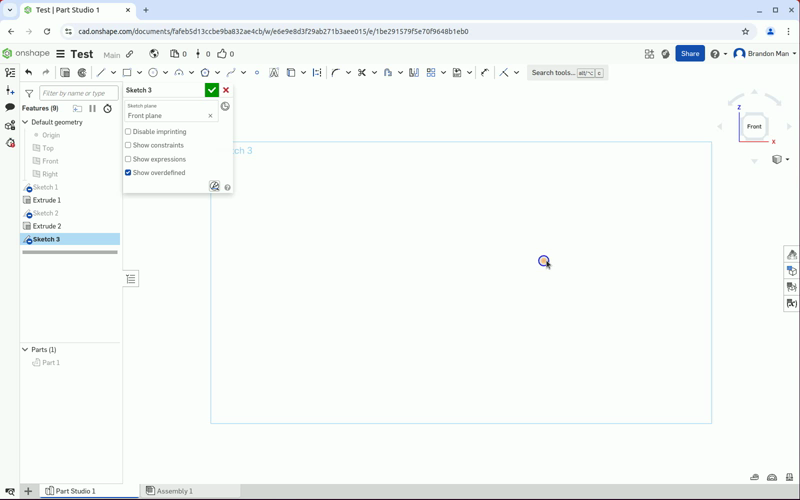
scroll(6)
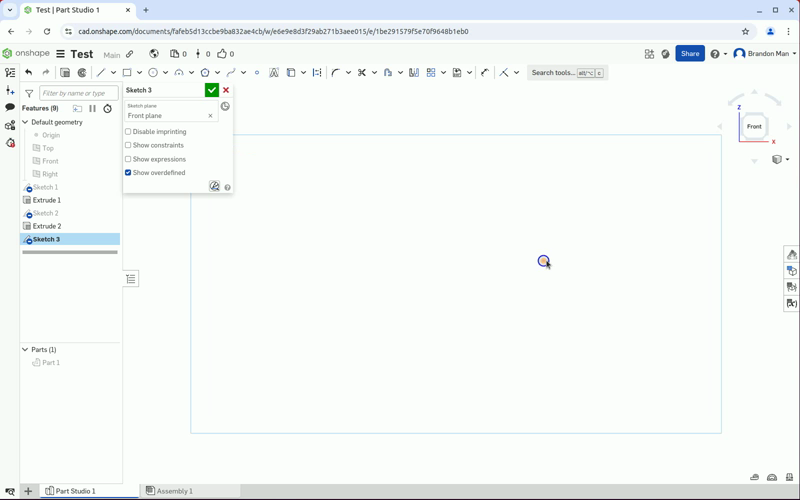
scroll(6)
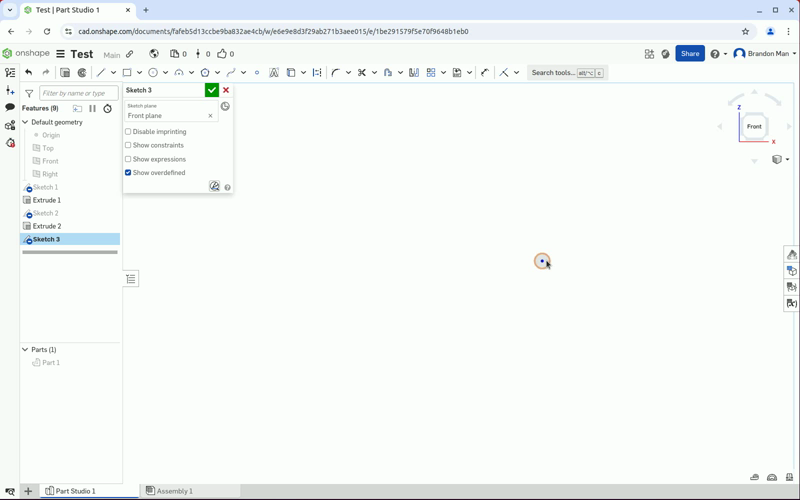
scroll(6)
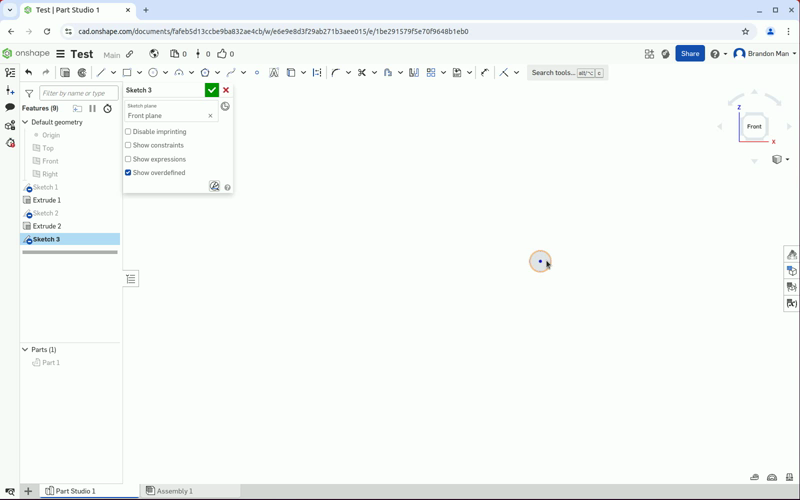
scroll(6)
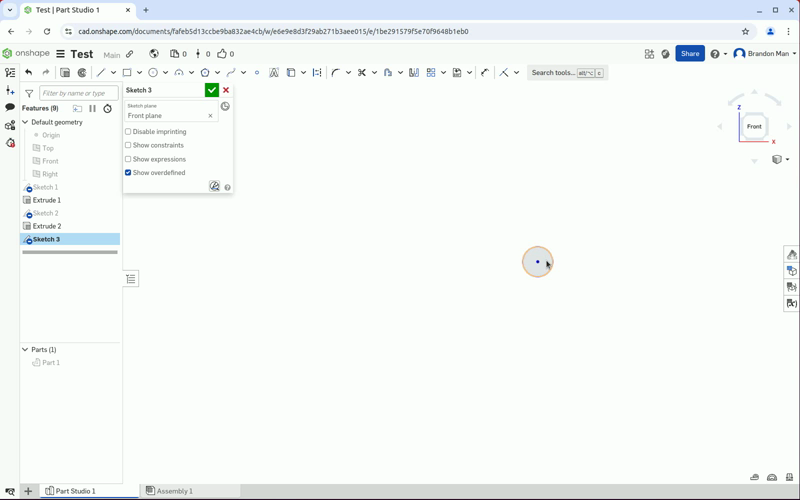
scroll(6)
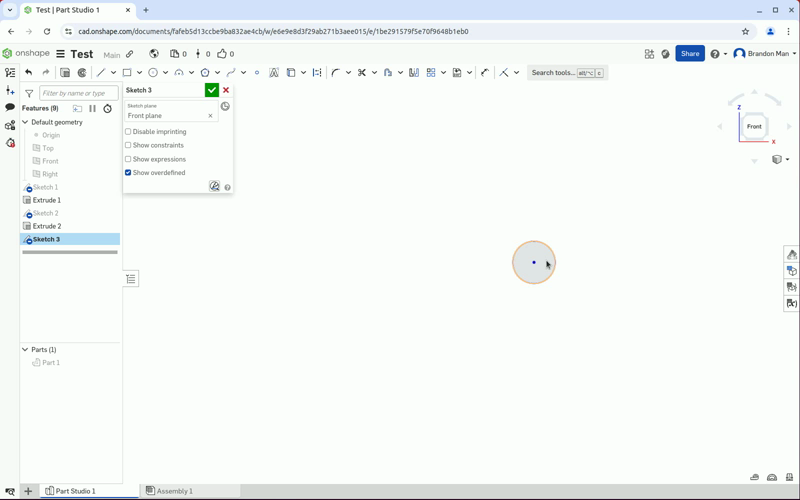
scroll(6)
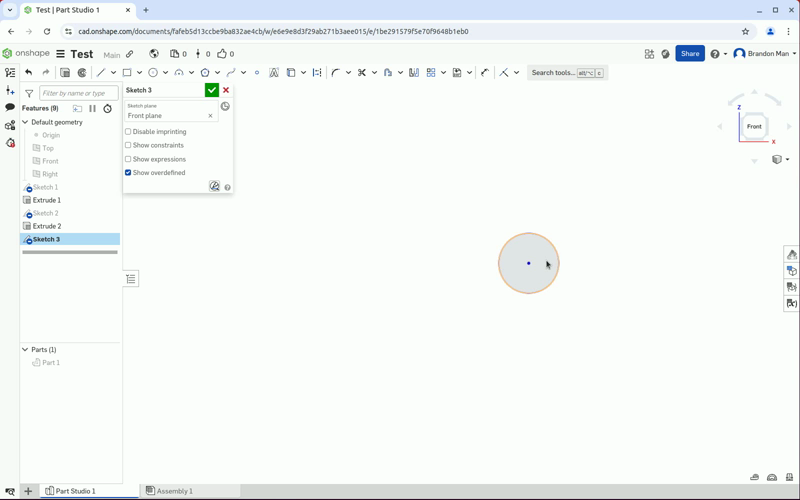
scroll(6)
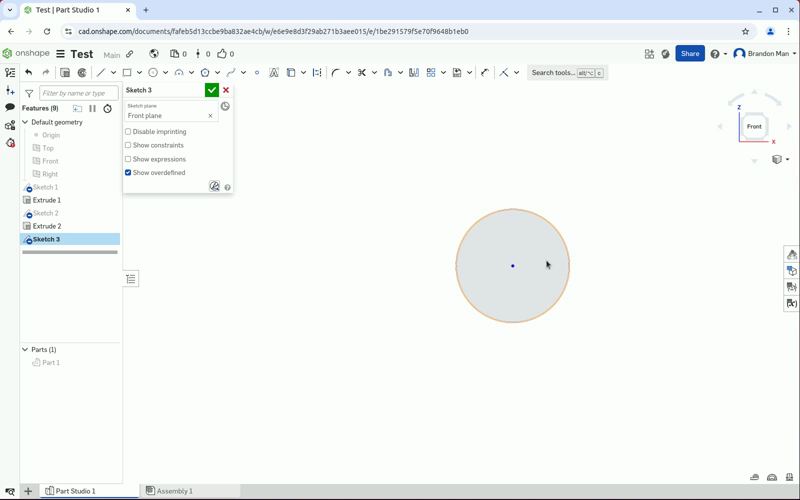
click(546, 260)
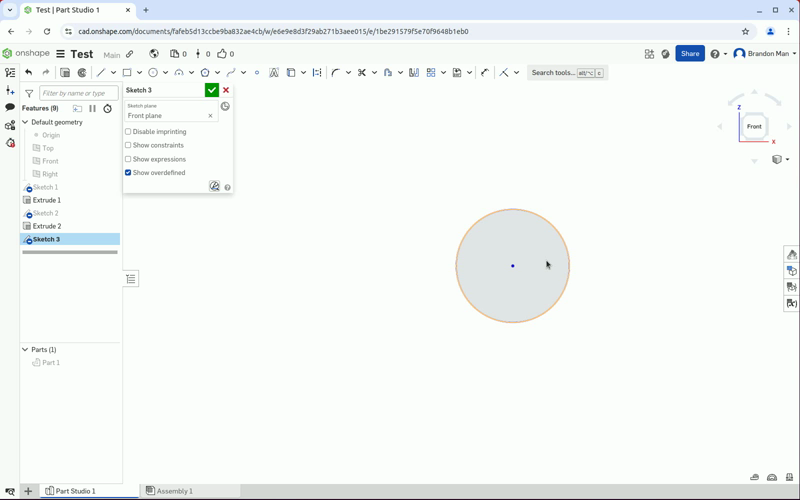
scroll(-6)
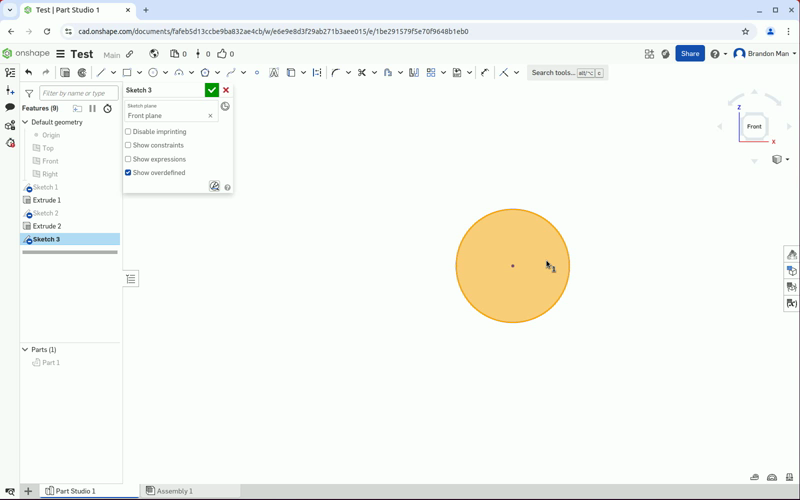
scroll(-6)
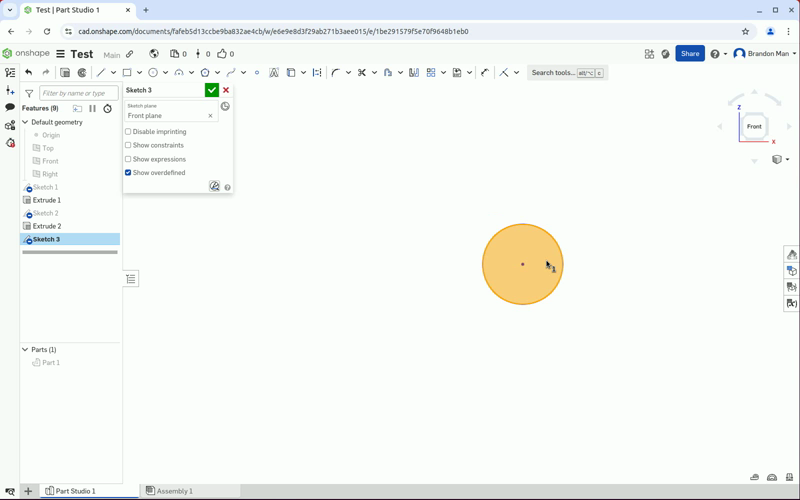
scroll(-6)
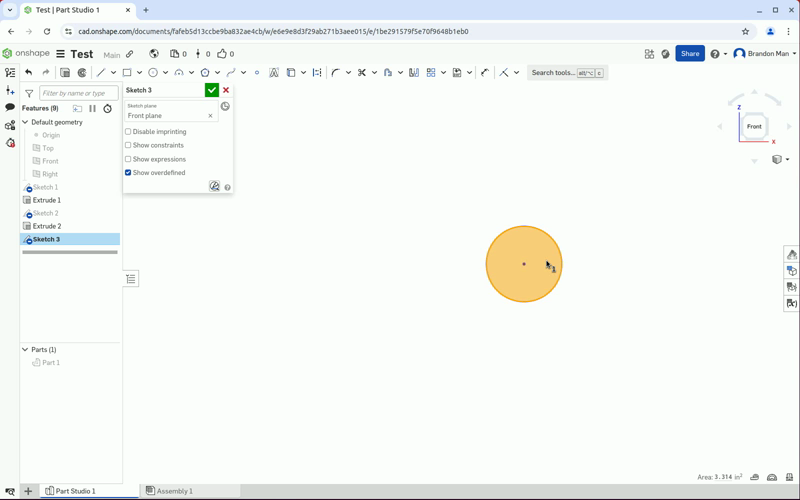
scroll(-6)
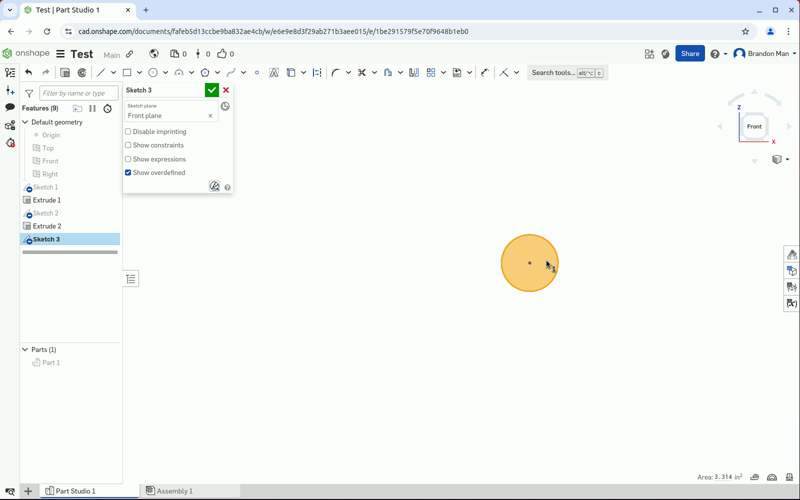
scroll(-6)
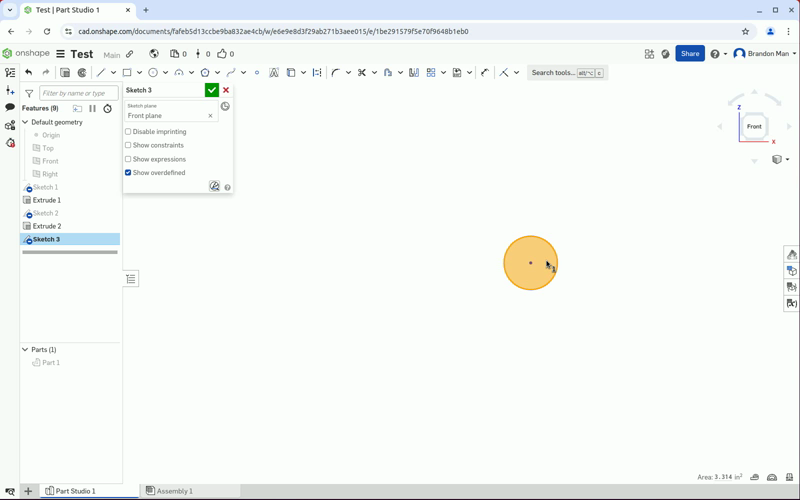
scroll(-6)
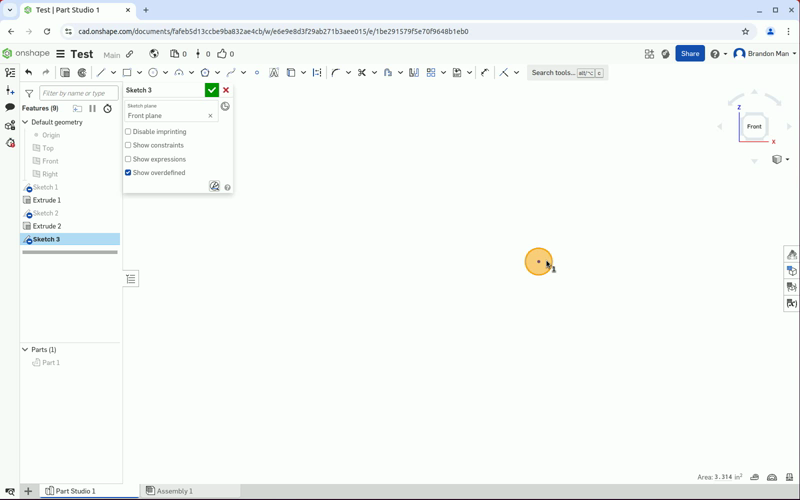
scroll(-6)
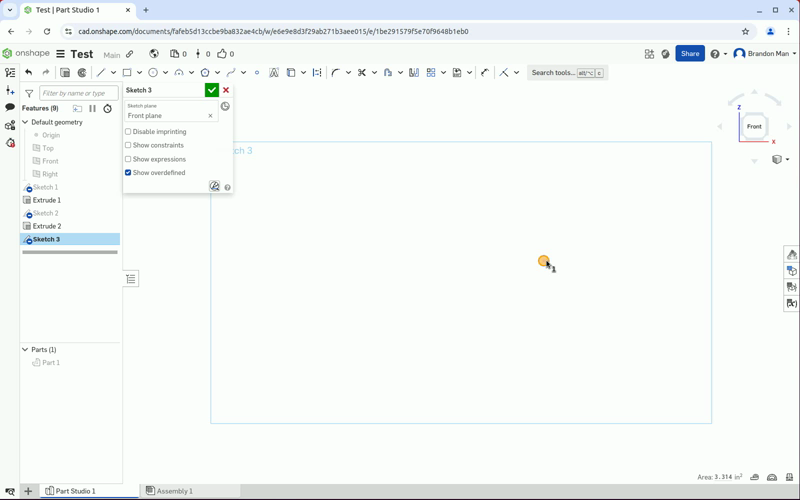
mouse_move(73, 352)
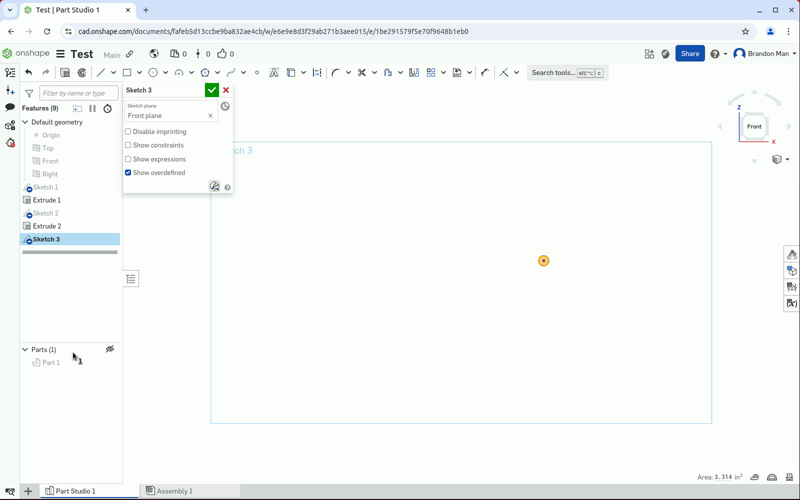
key(shift+y)
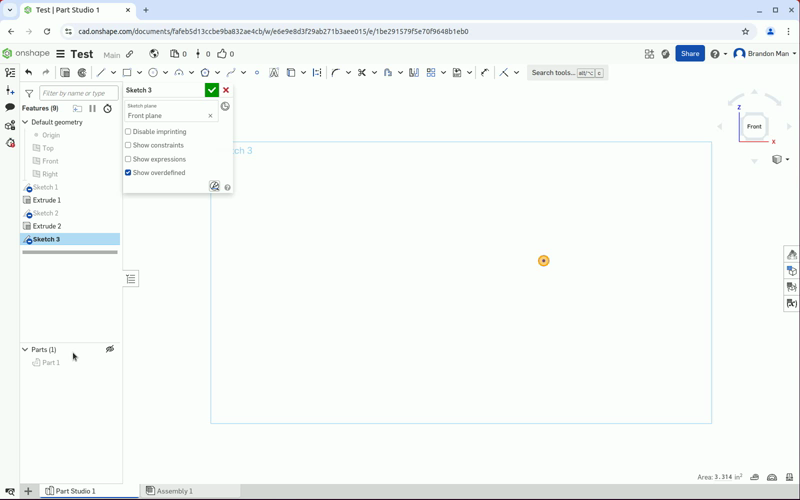
key(shift+e)
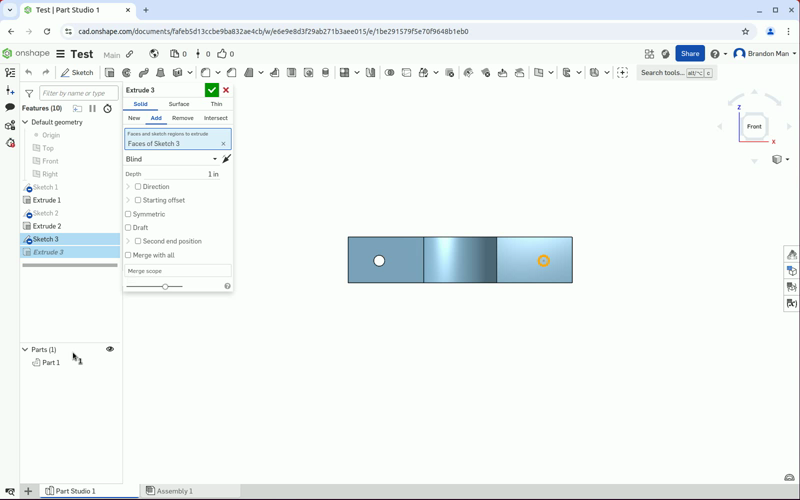
mouse_move(143, 106)
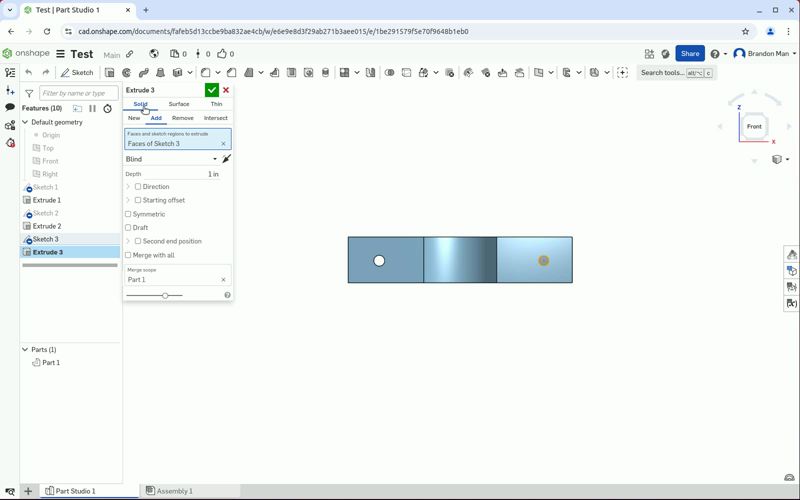
click(143, 106)
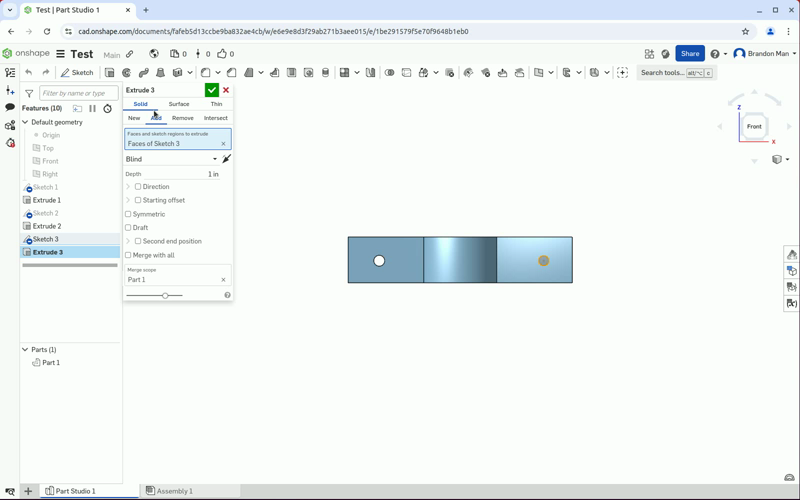
mouse_move(186, 120)
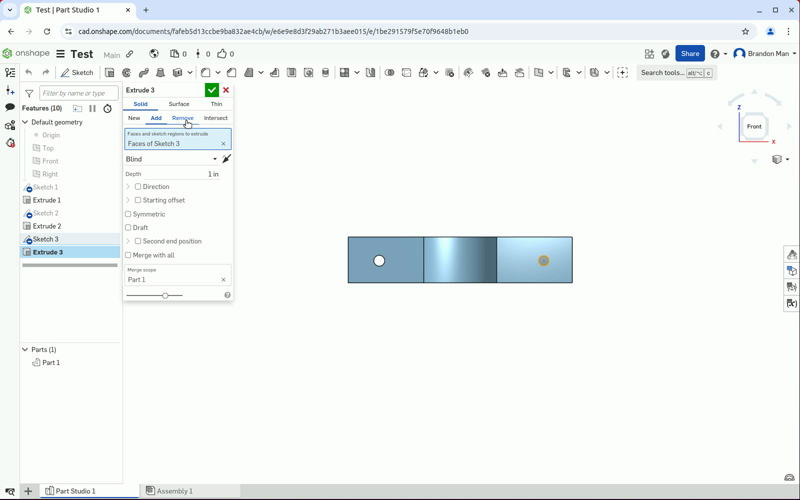
click(186, 120)
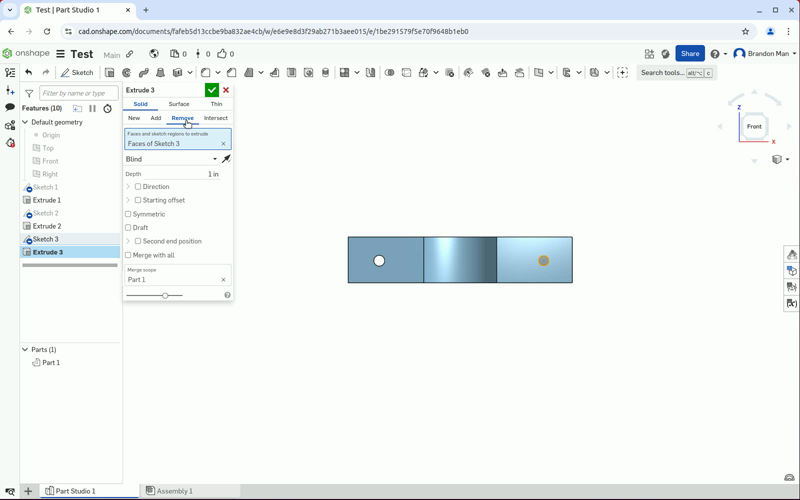
key(tab, 4)
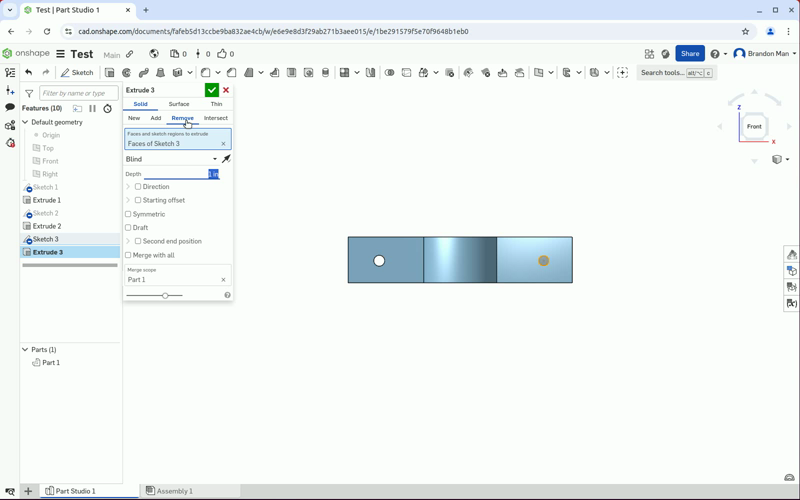
text(4.574)
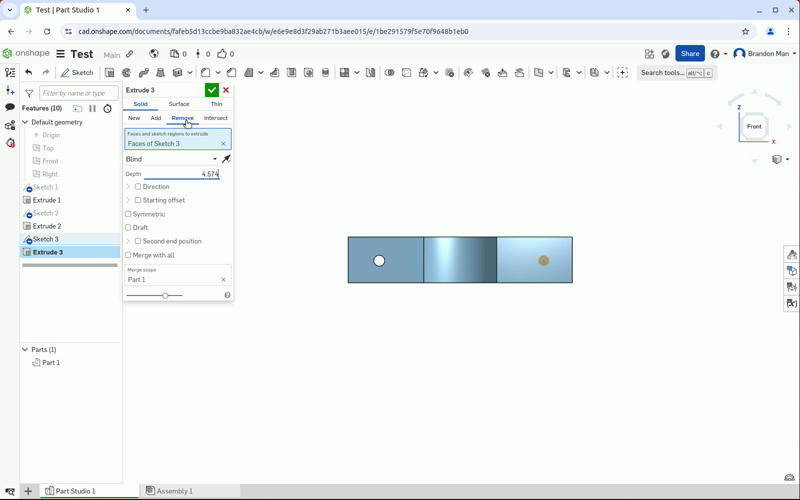
key(tab, 6)
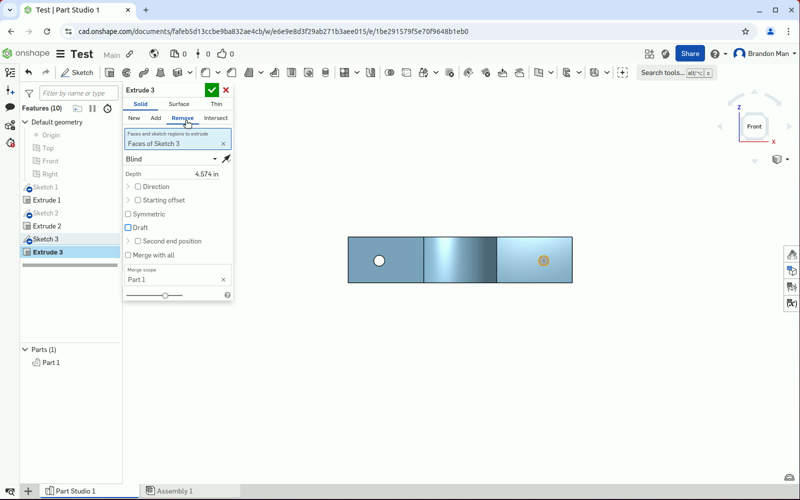
key(space)
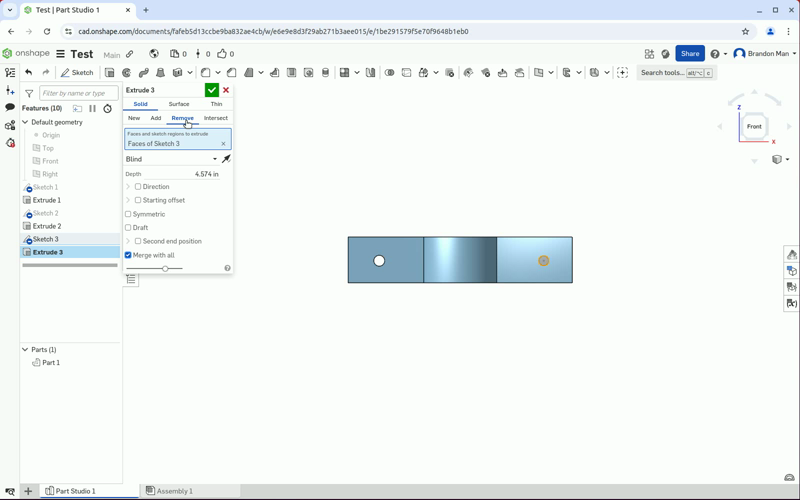
key(enter)
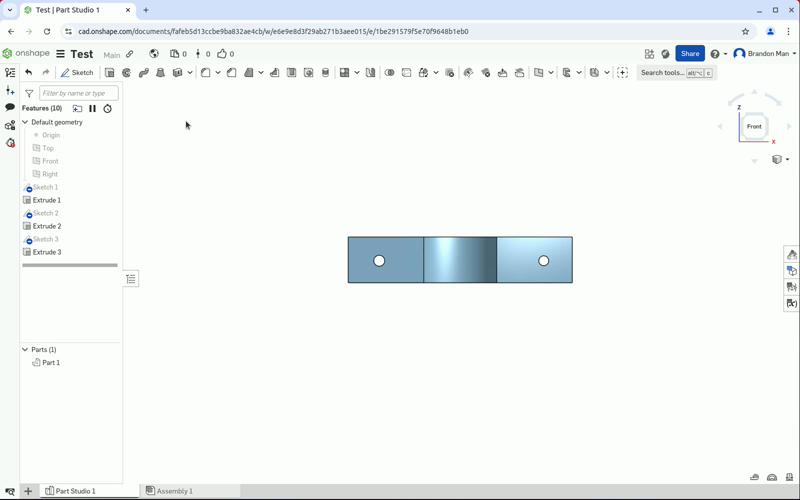
key(shift+h)
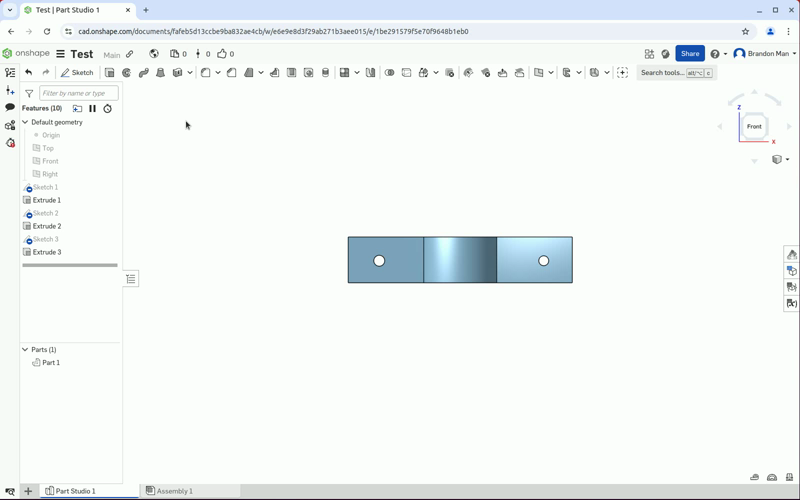
key(shift+h)
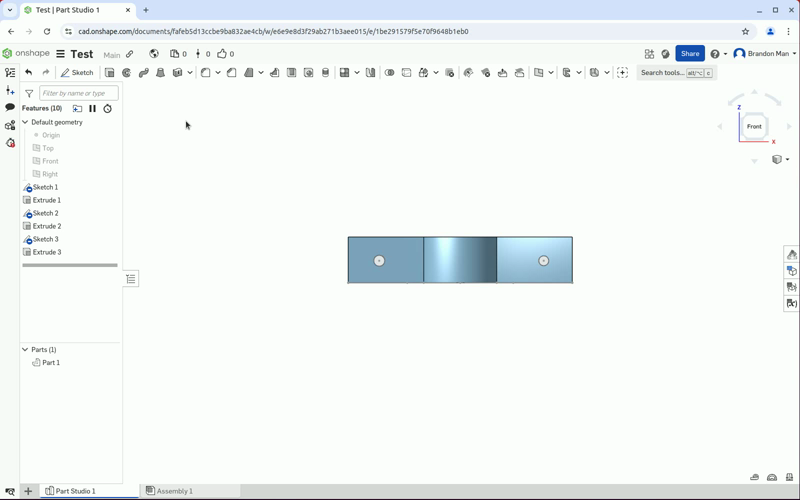
key(shift+7)
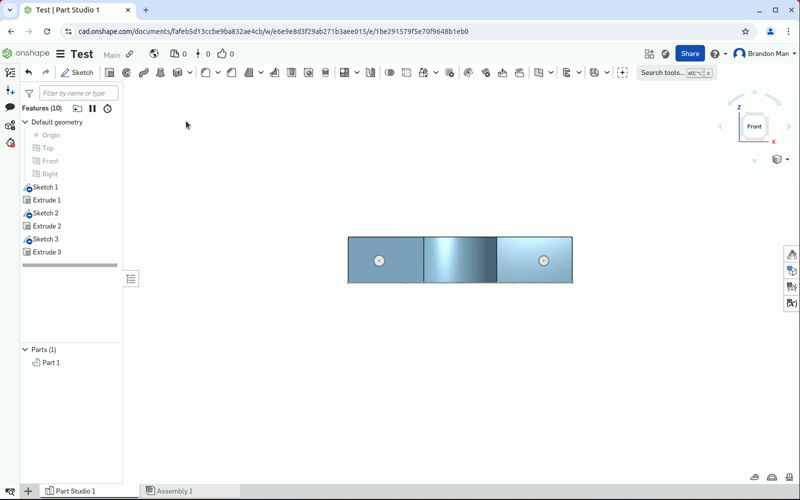
key(left, 2)
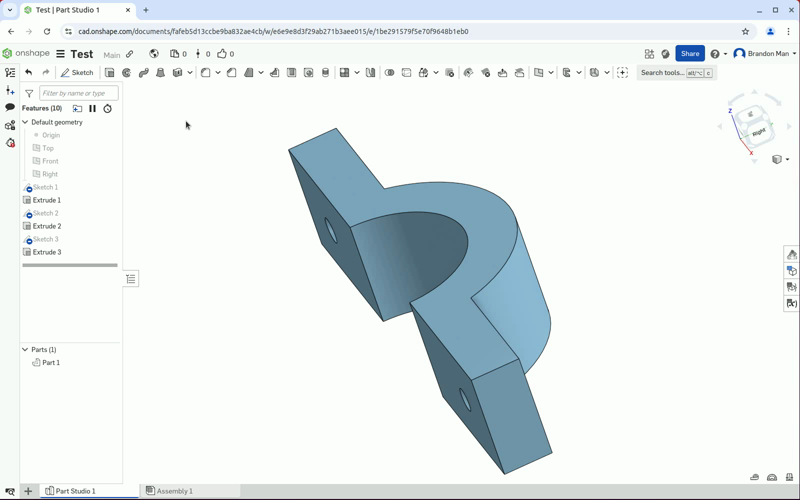
key(down, 2)
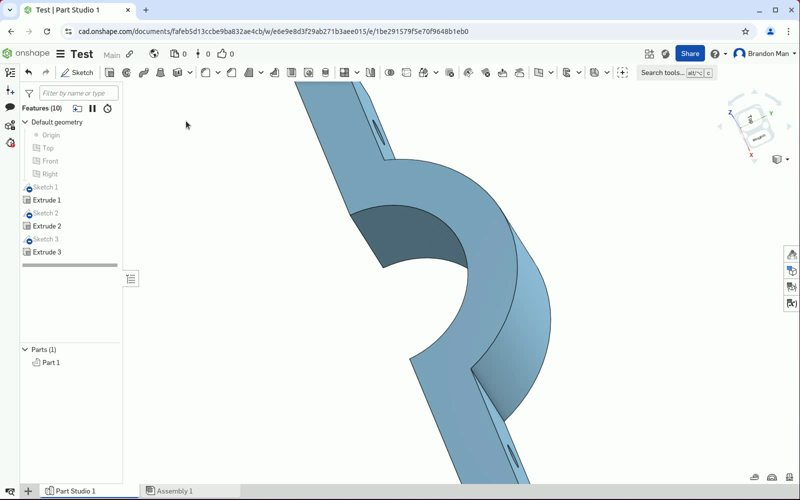
key(up, 2)
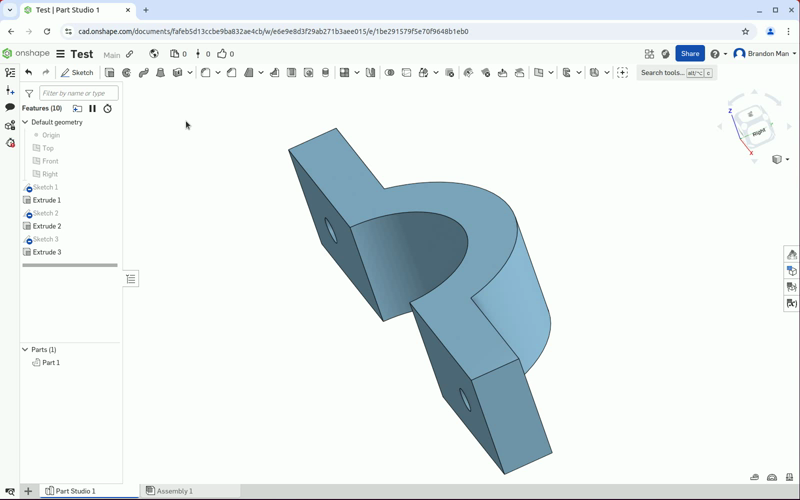
key(right, 2)
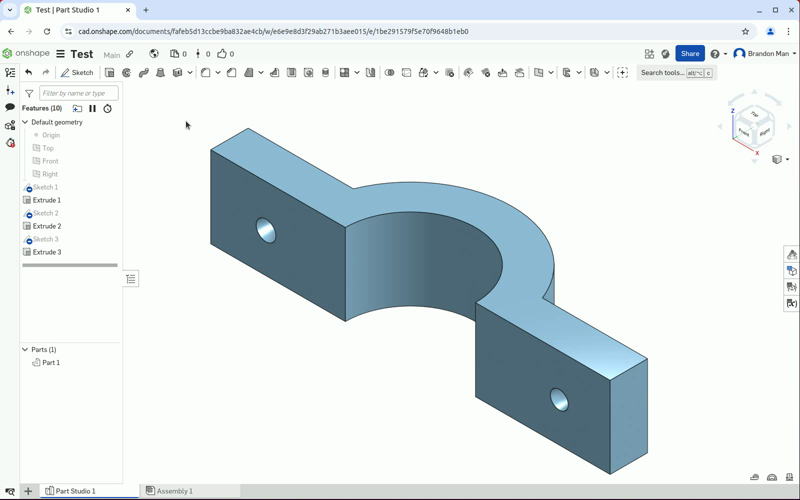
mouse_move(73, 189)
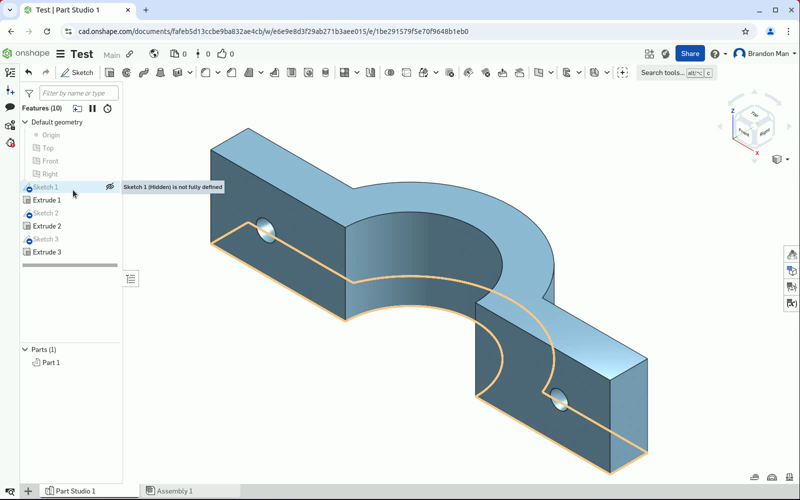
click(73, 189)